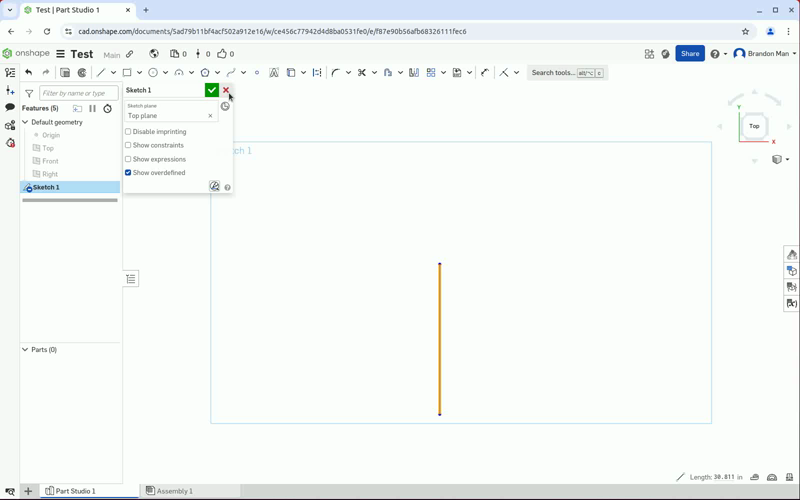
key(shift+h)
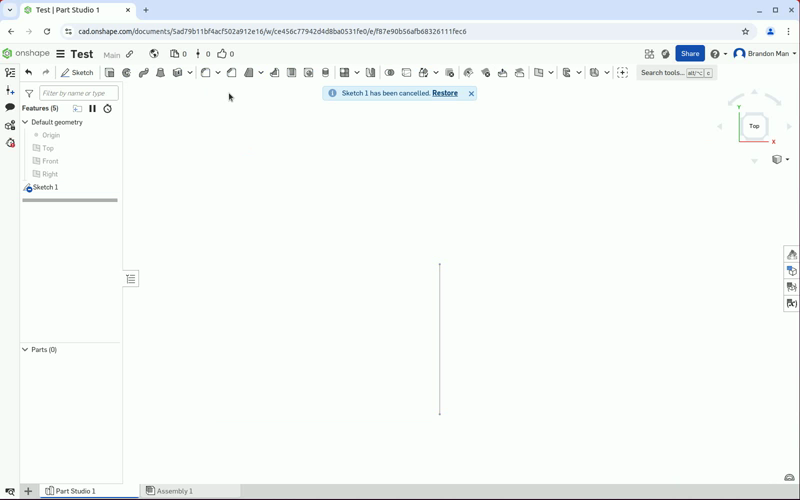
key(shift+s)
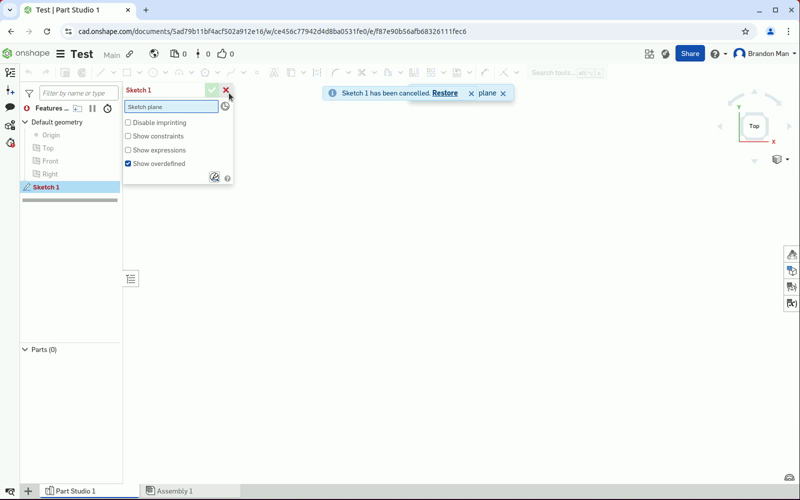
mouse_move(73, 150)
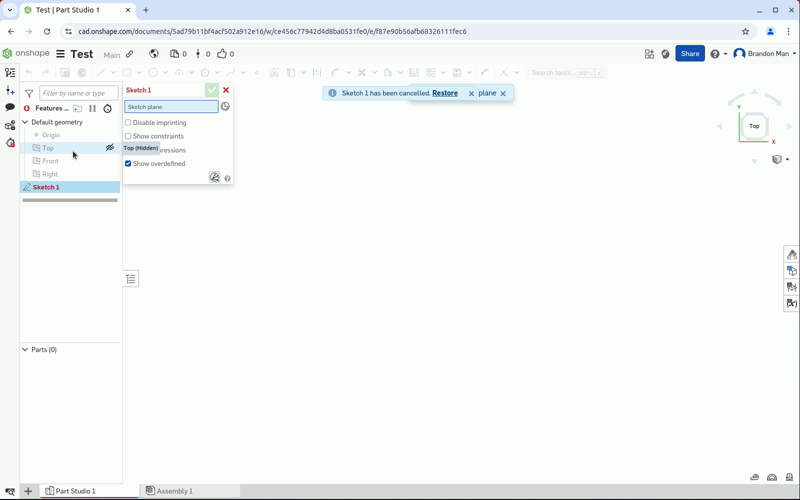
click(73, 150)
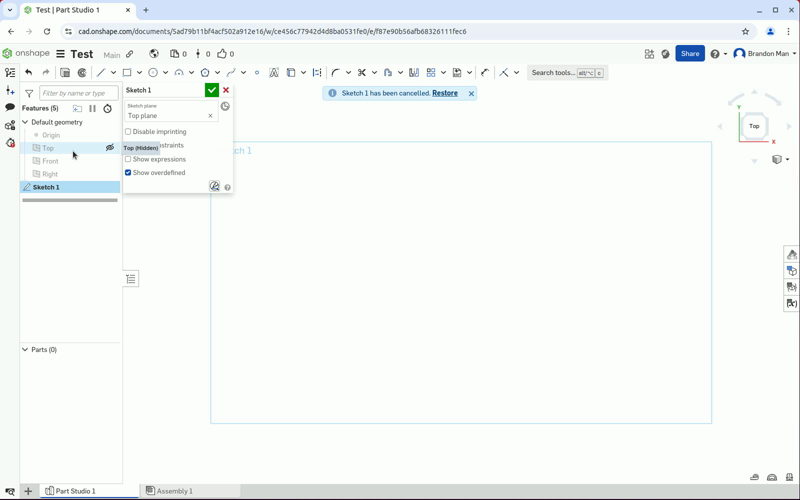
mouse_move(73, 352)
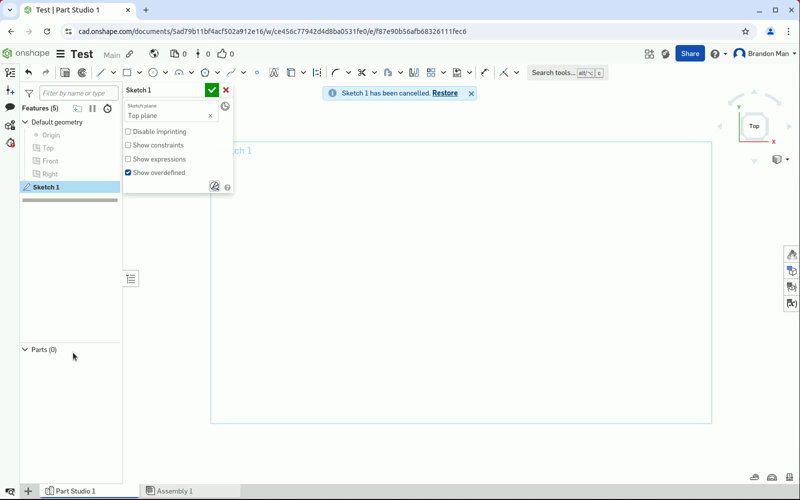
key(y)
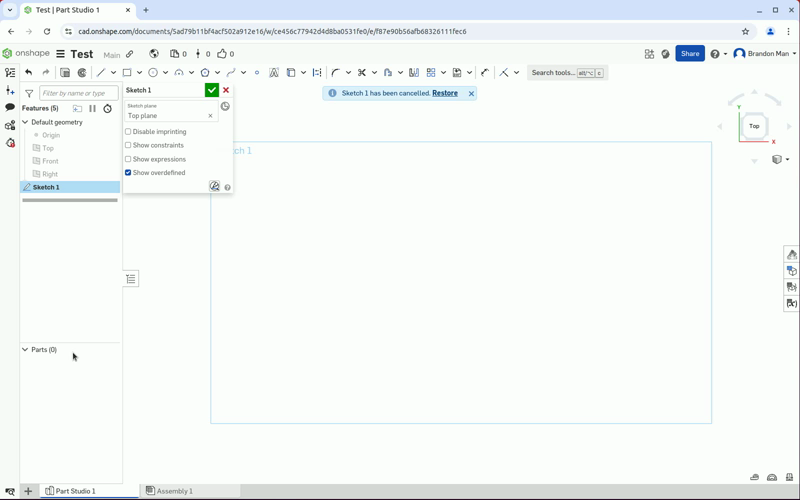
key(l)
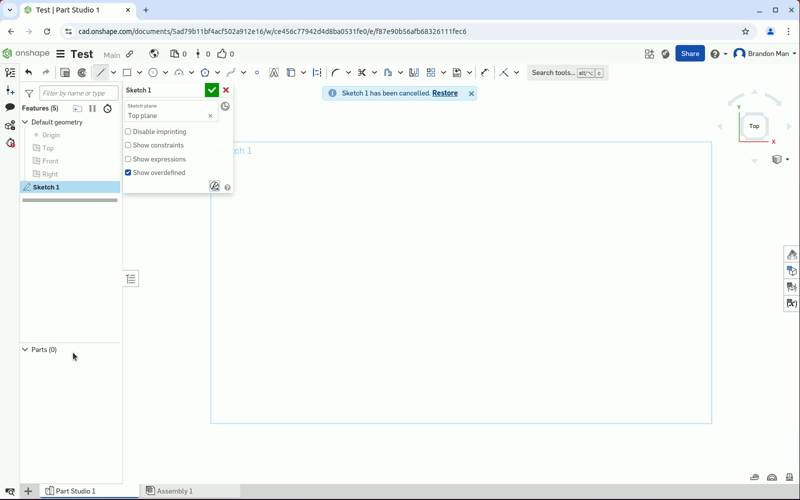
key_down(shift)
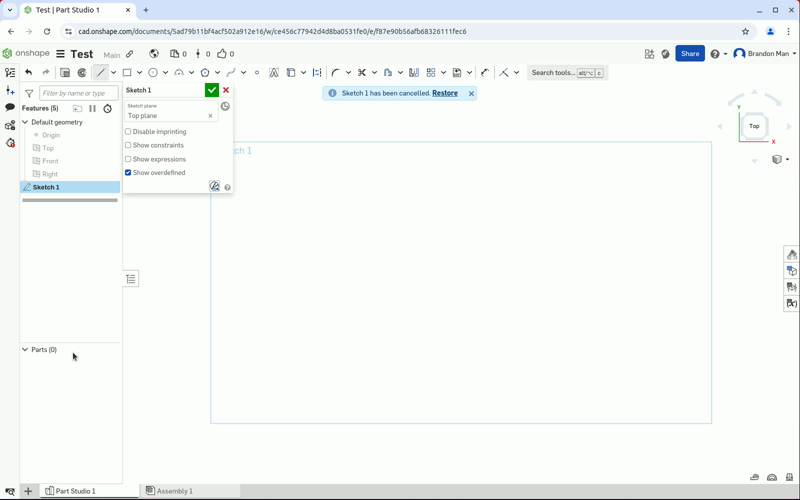
mouse_move(409, 363)
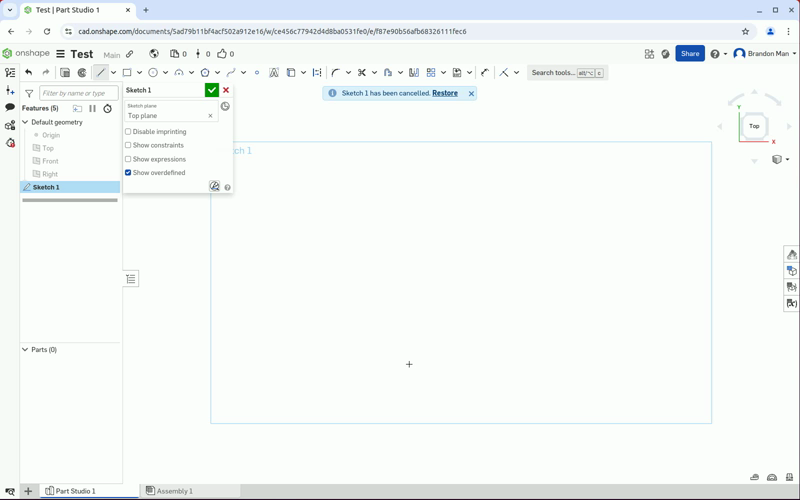
click(409, 363)
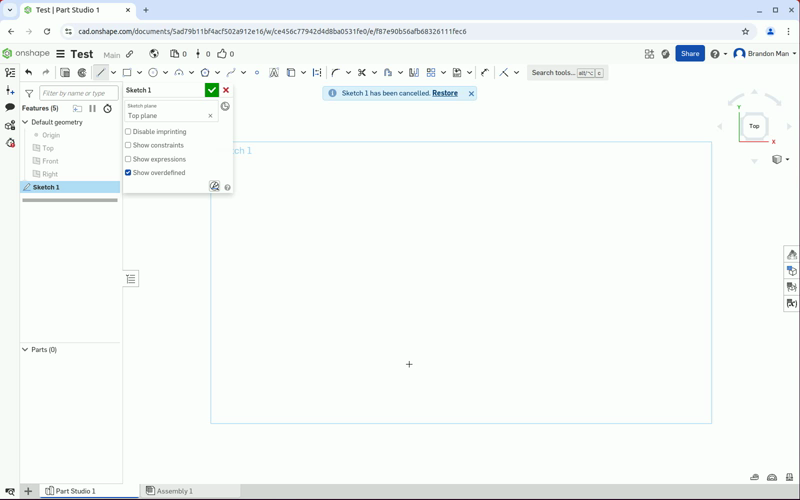
key_up(shift)
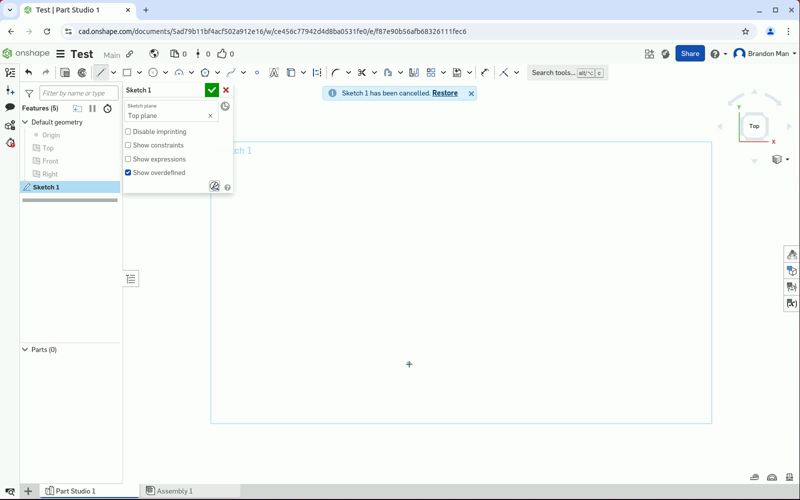
key_down(shift)
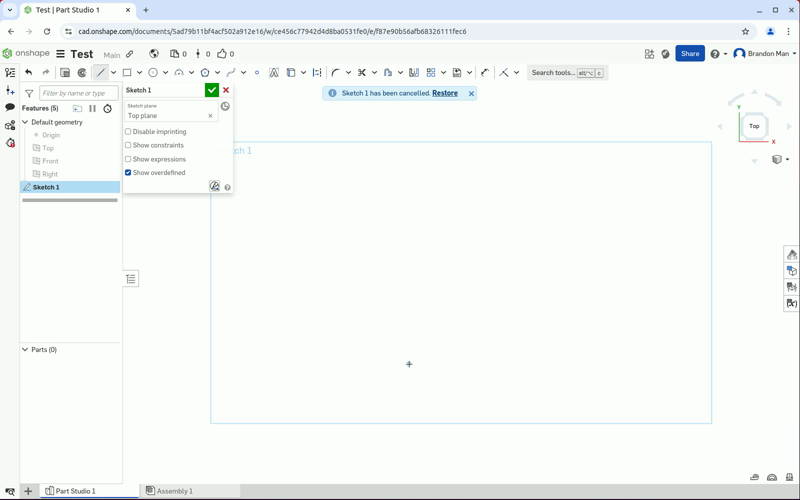
mouse_move(511, 363)
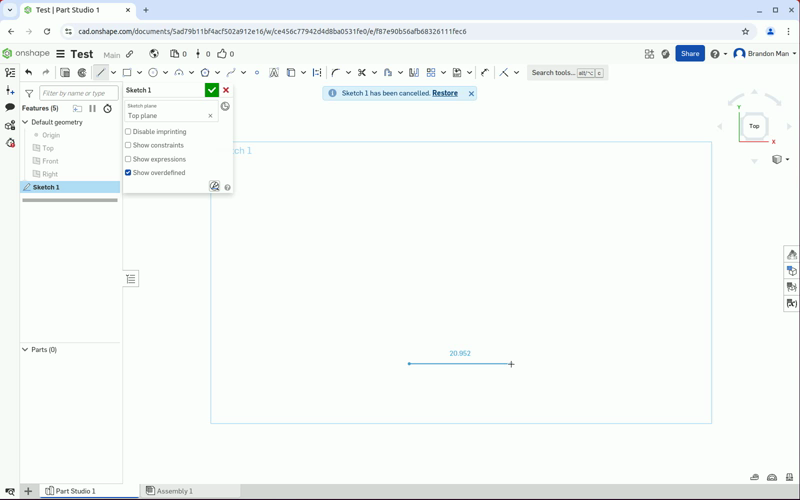
click(511, 363)
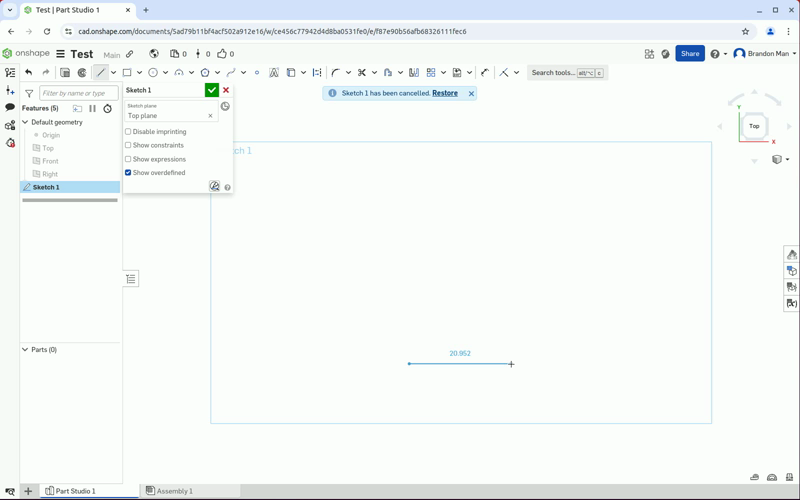
key_up(shift)
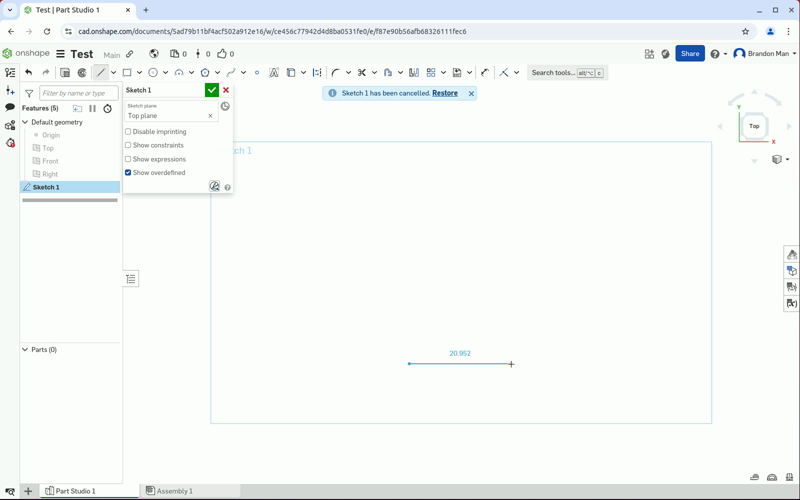
key_down(shift)
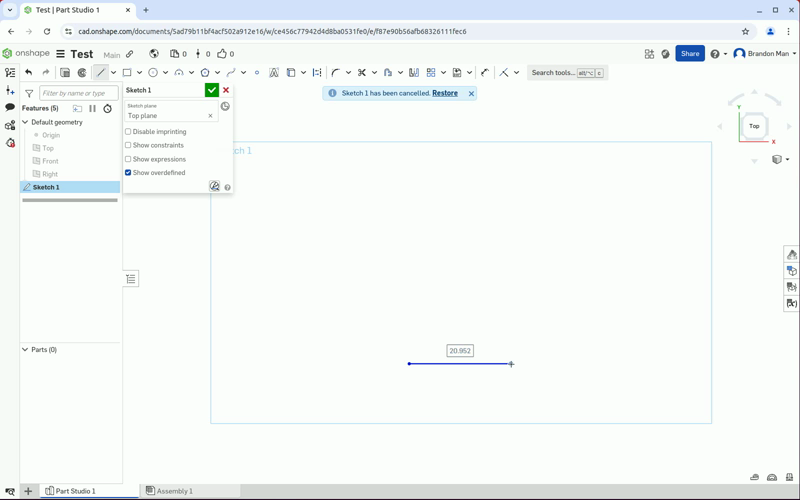
mouse_move(511, 220)
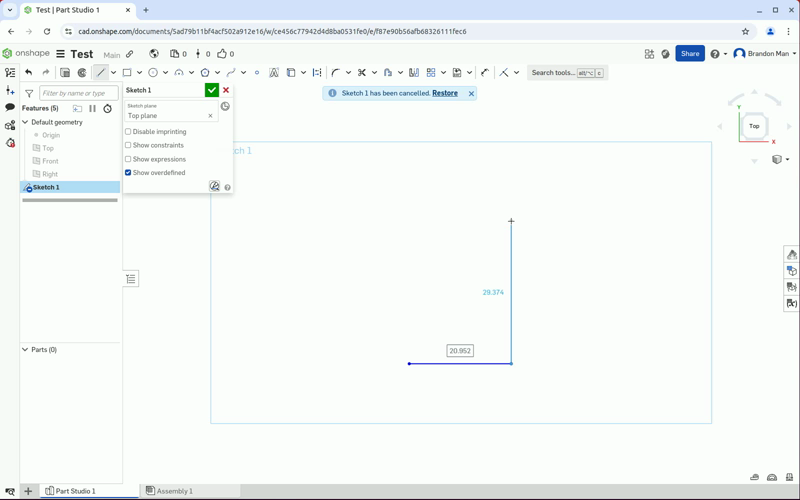
click(511, 220)
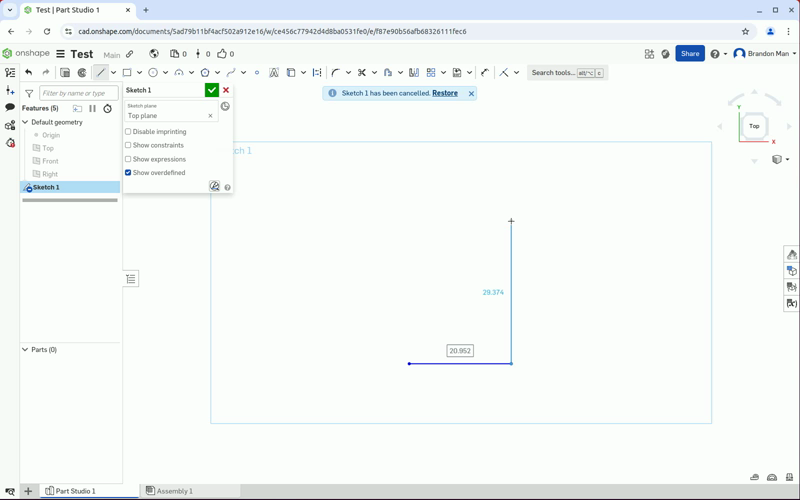
key_up(shift)
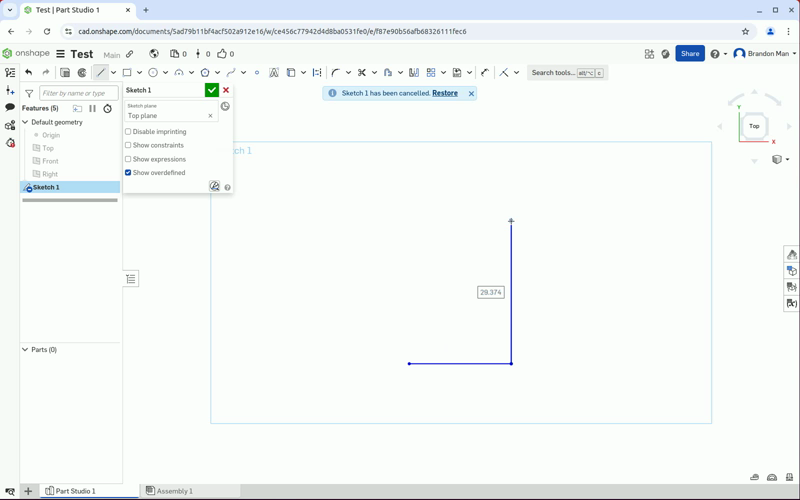
key_down(shift)
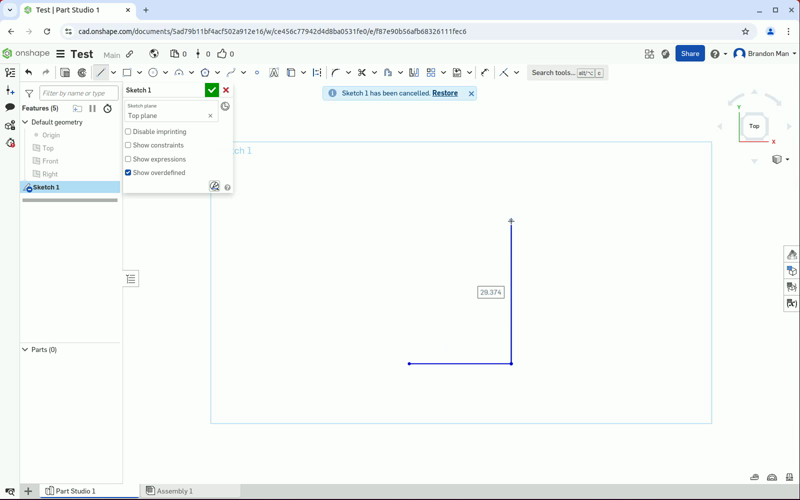
mouse_move(459, 187)
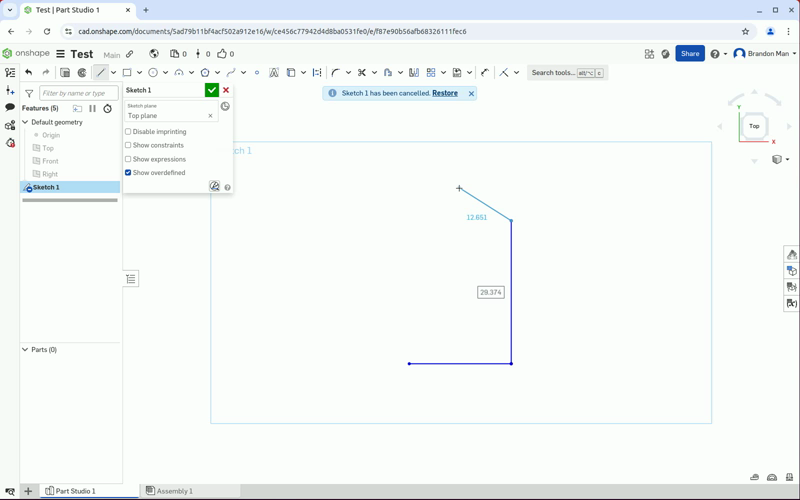
click(459, 187)
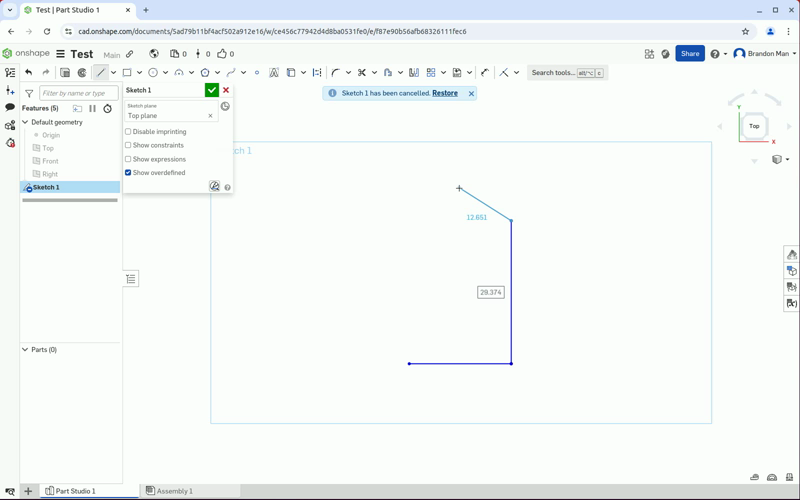
key_up(shift)
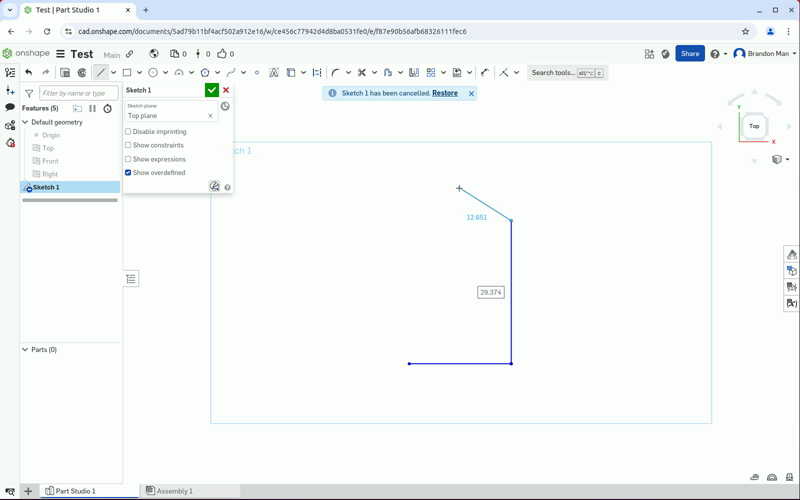
key_down(shift)
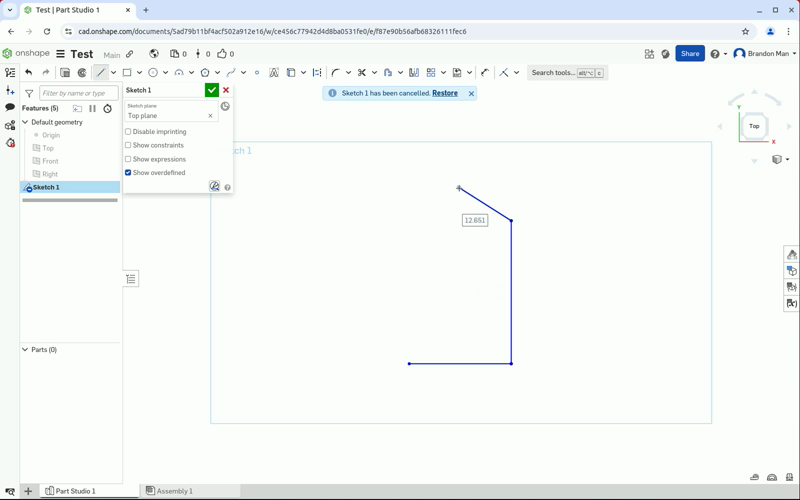
mouse_move(409, 220)
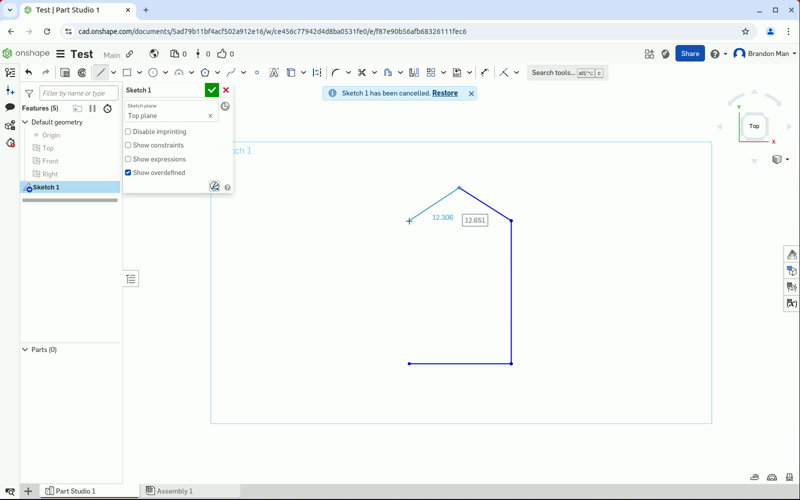
click(409, 220)
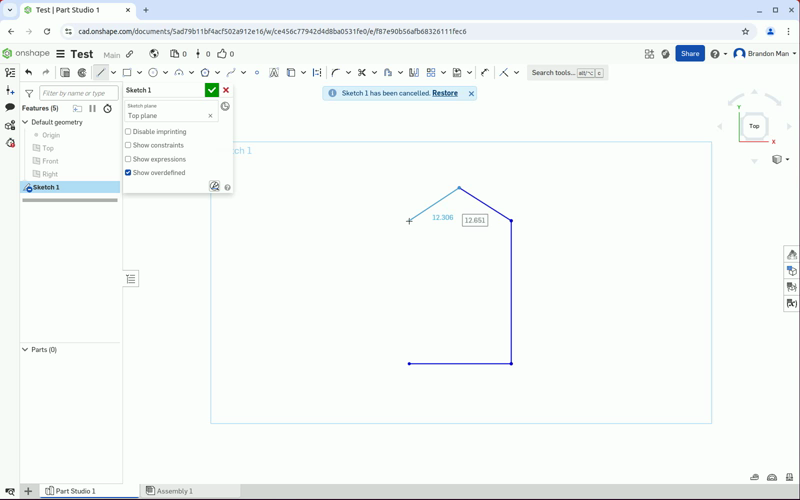
key_up(shift)
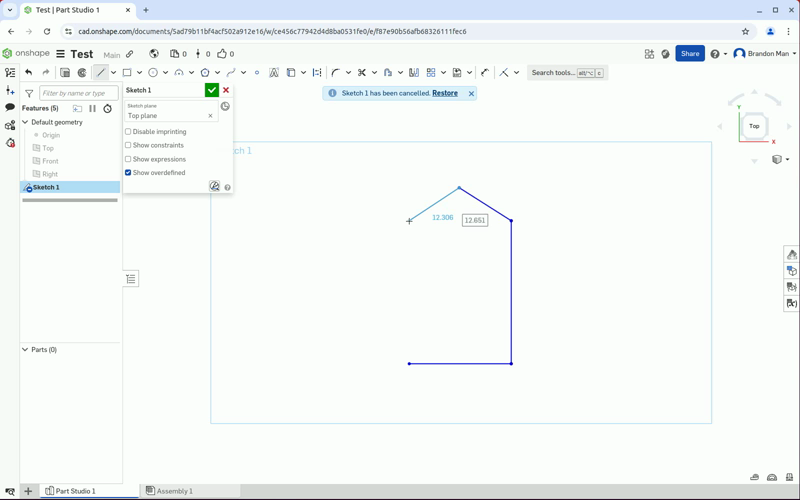
key_down(shift)
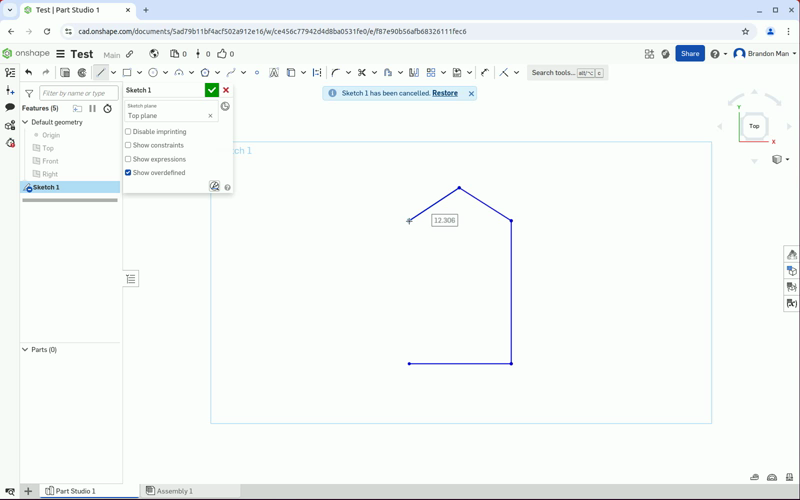
mouse_move(409, 363)
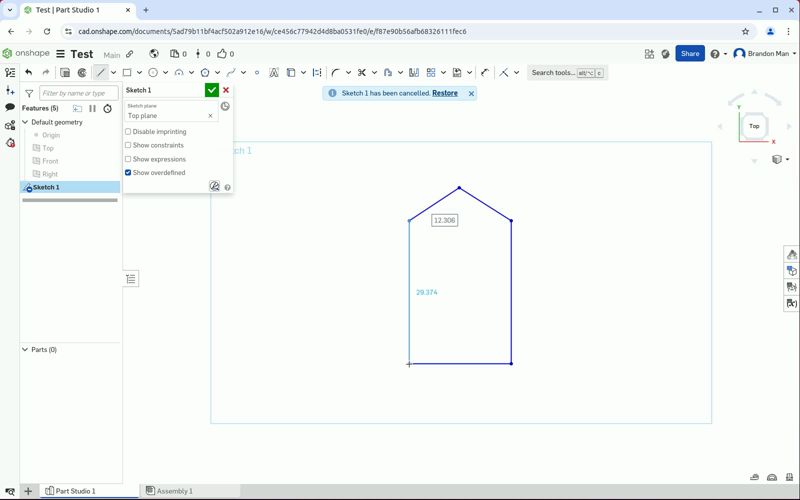
key_up(shift)
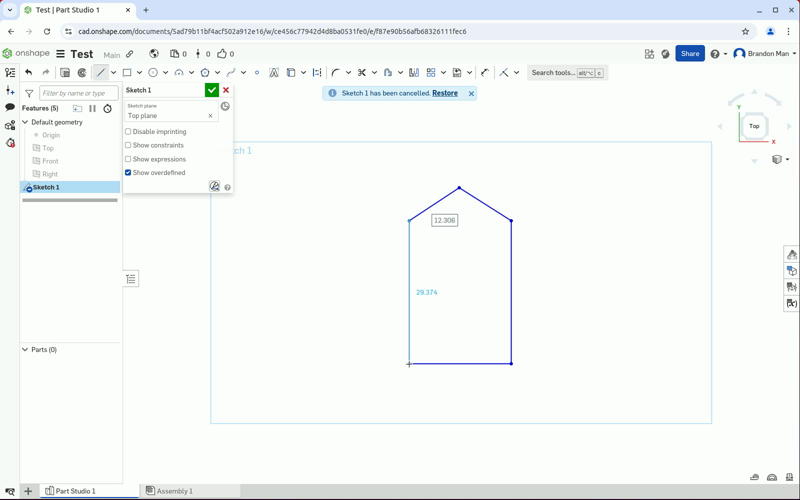
click(409, 363)
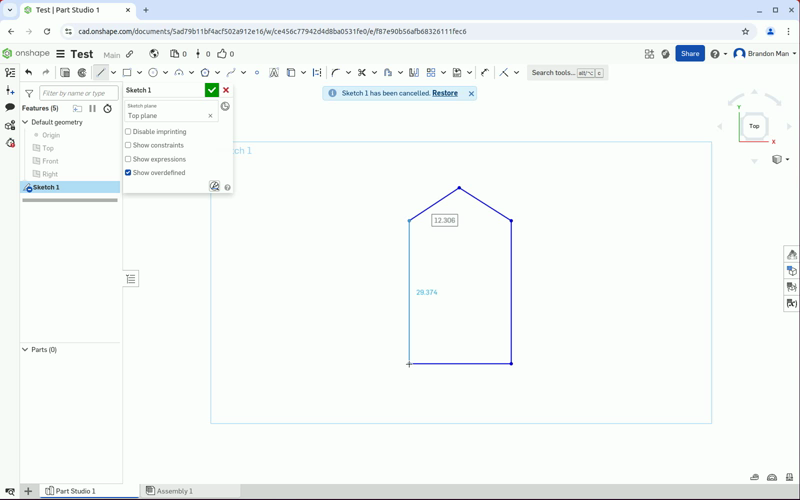
key(esc)
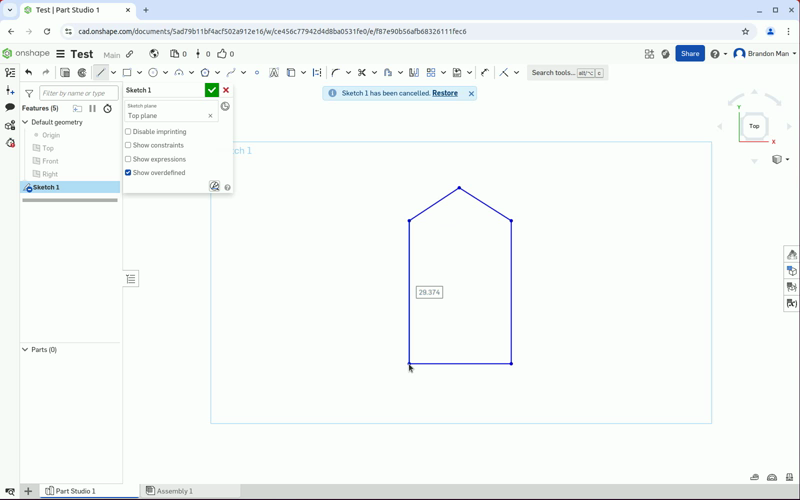
mouse_move(422, 323)
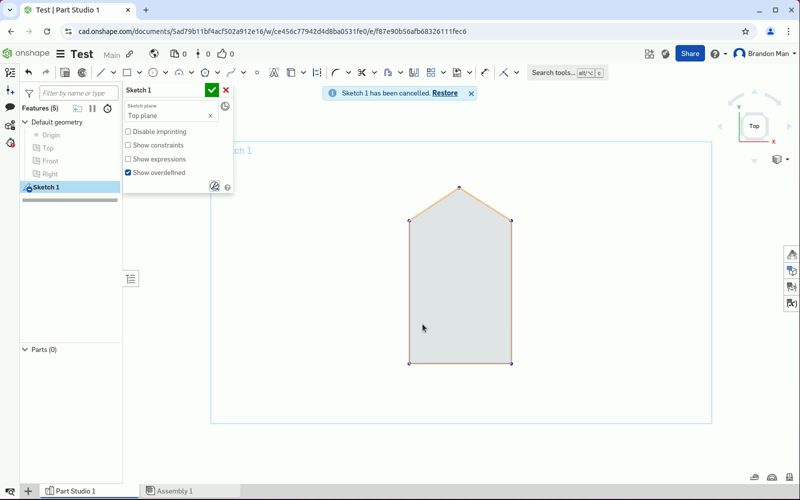
click(422, 323)
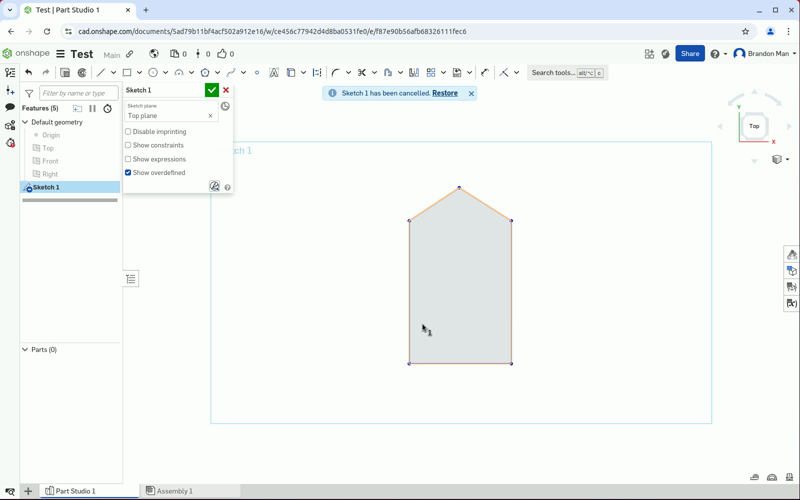
mouse_move(73, 352)
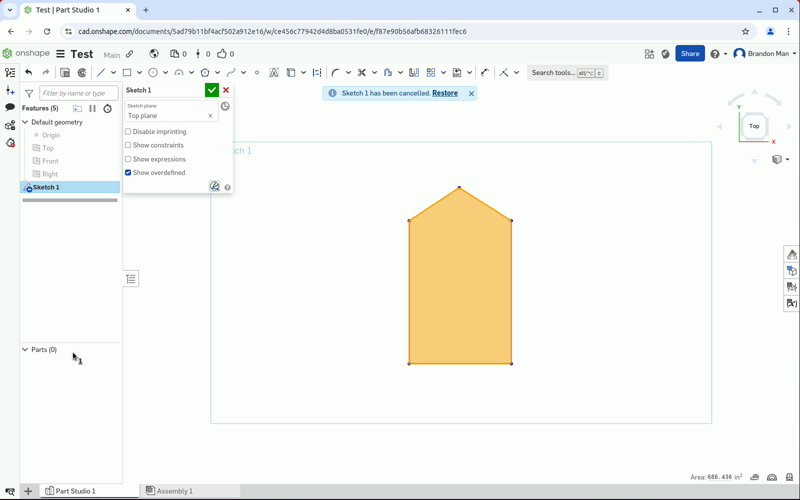
key(shift+y)
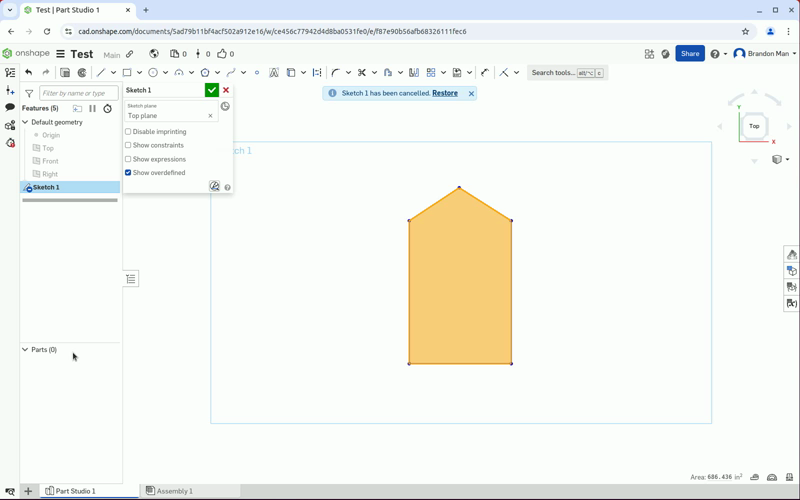
key(shift+e)
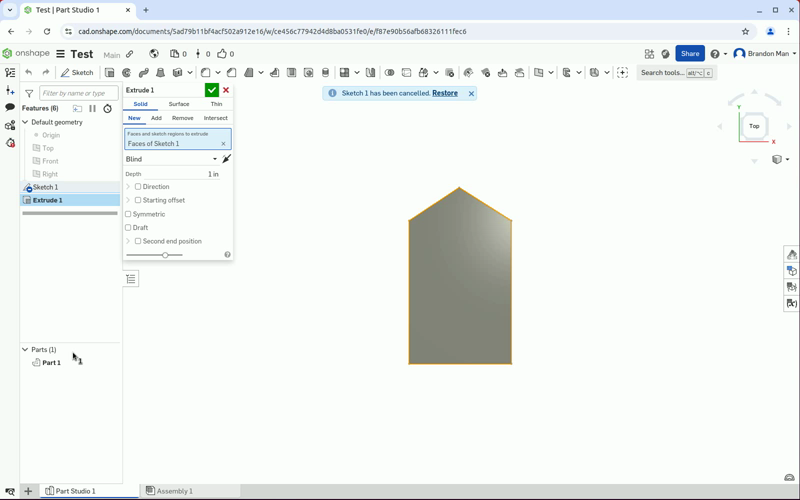
mouse_move(143, 106)
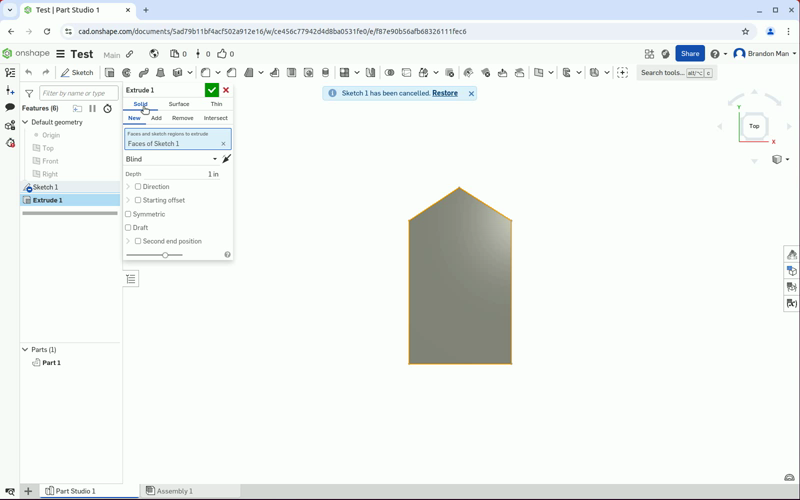
click(143, 106)
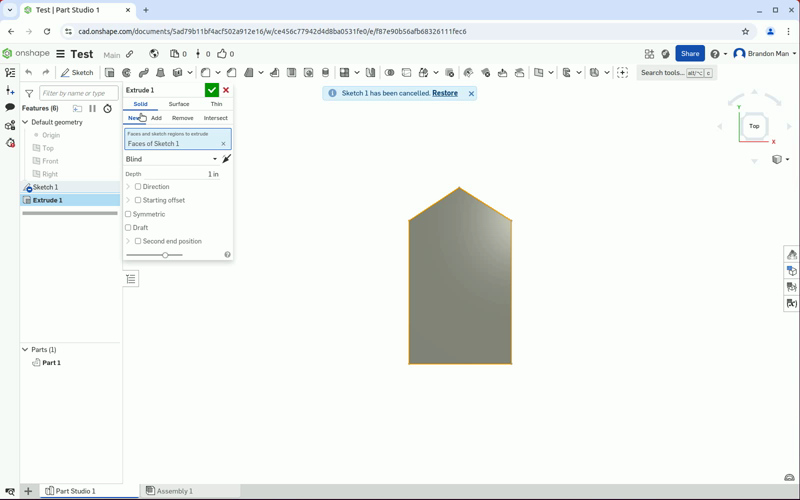
mouse_move(137, 120)
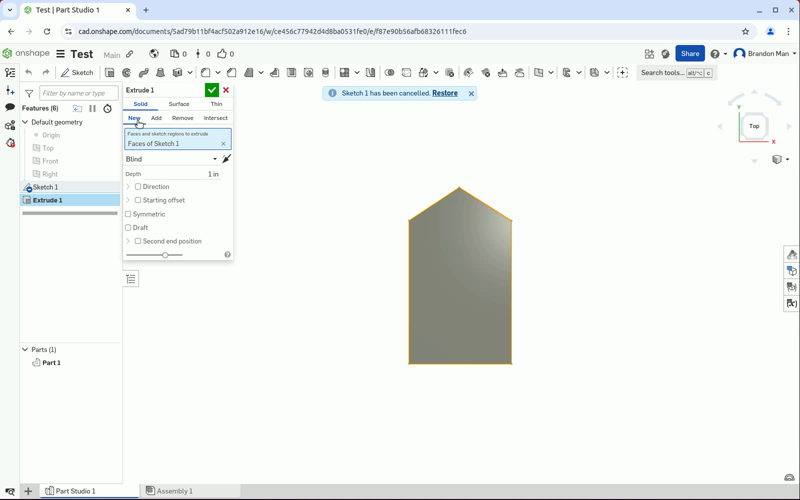
click(137, 120)
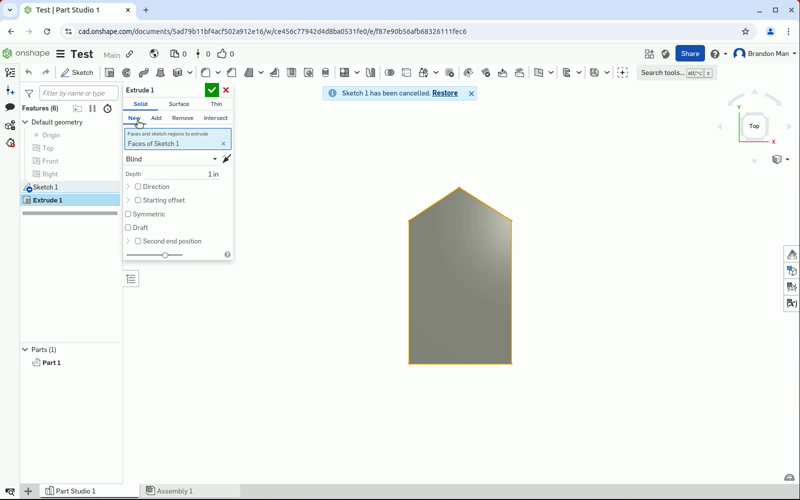
key(tab, 4)
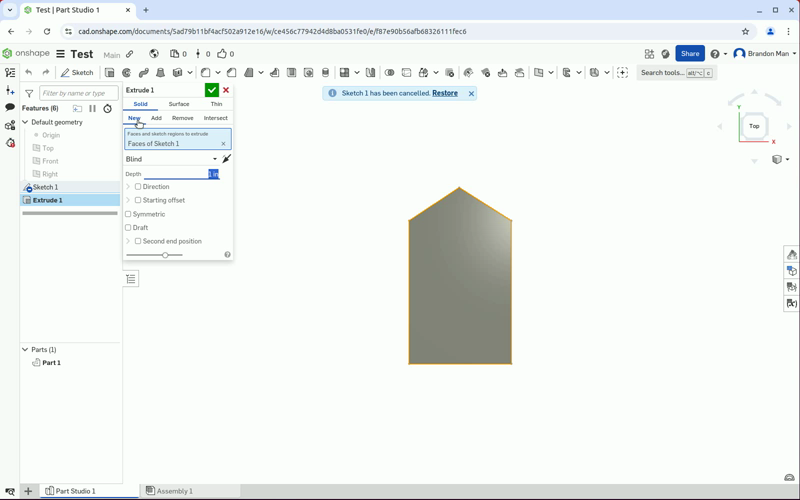
text(8.425)
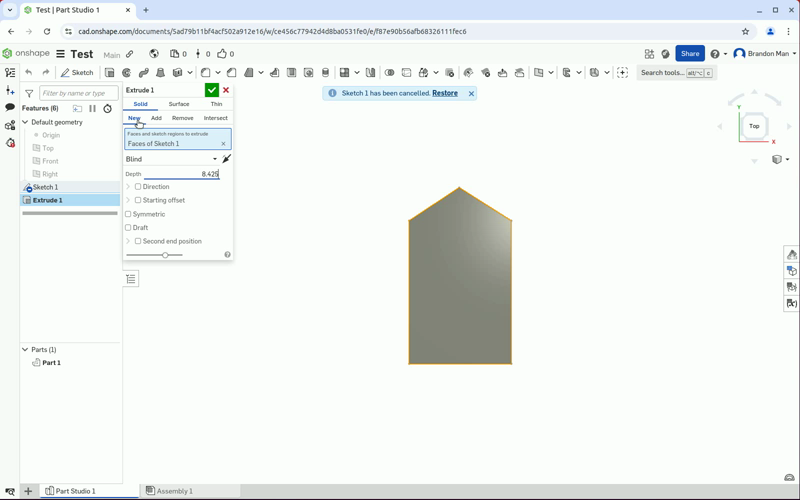
key(enter)
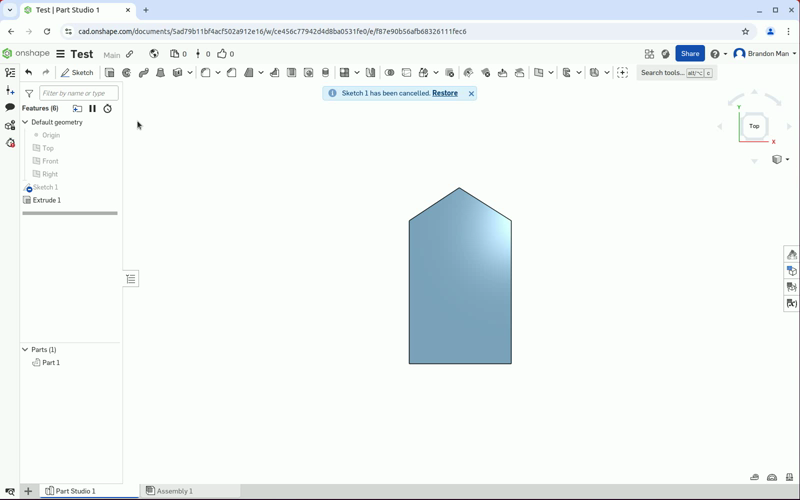
key(shift+h)
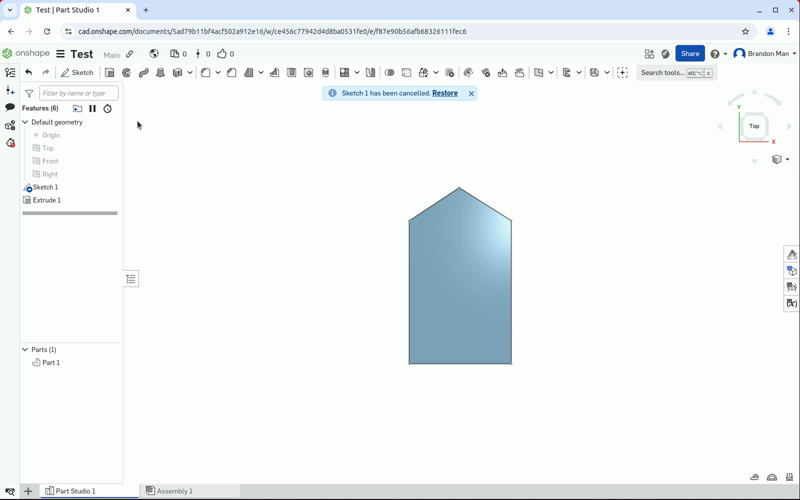
key(shift+h)
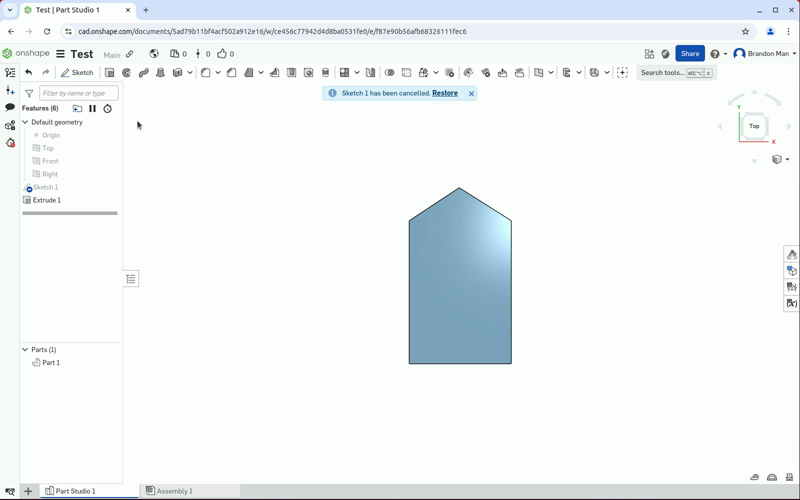
mouse_move(73, 189)
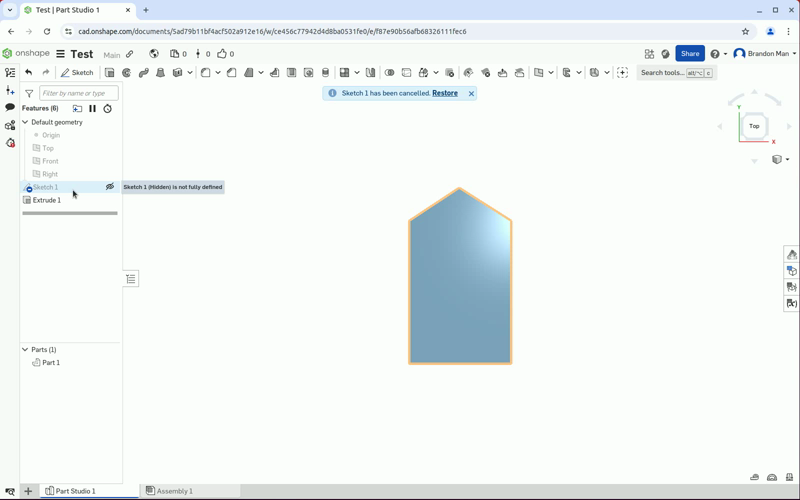
click(73, 189)
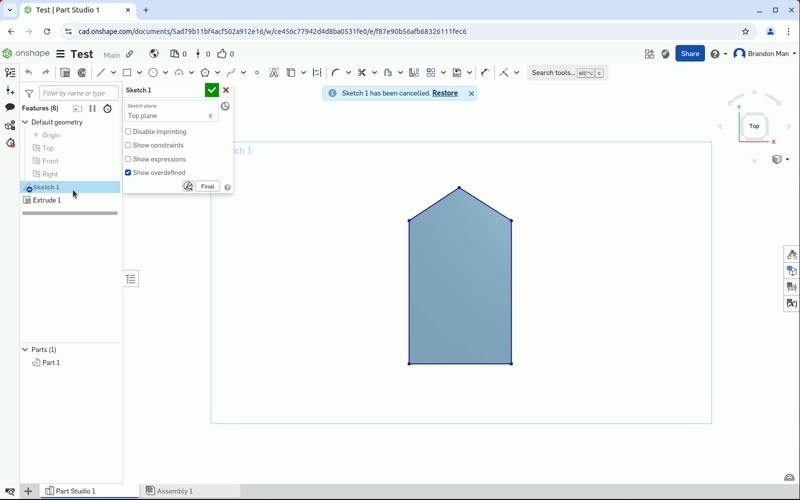
mouse_move(229, 92)
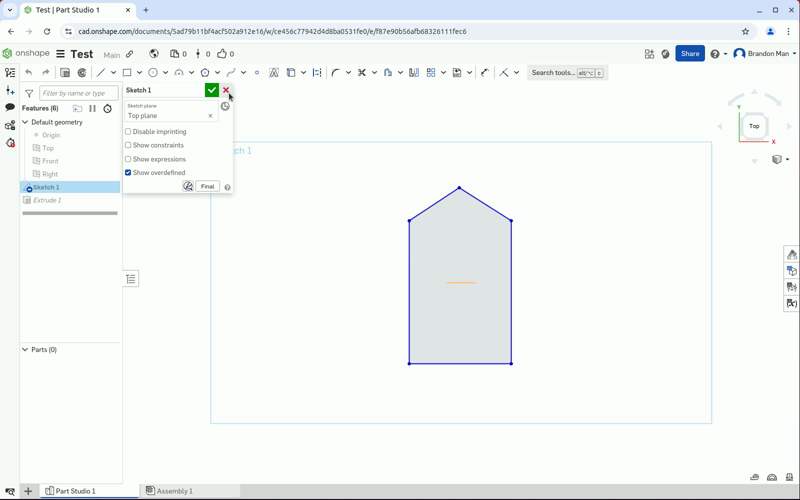
click(229, 92)
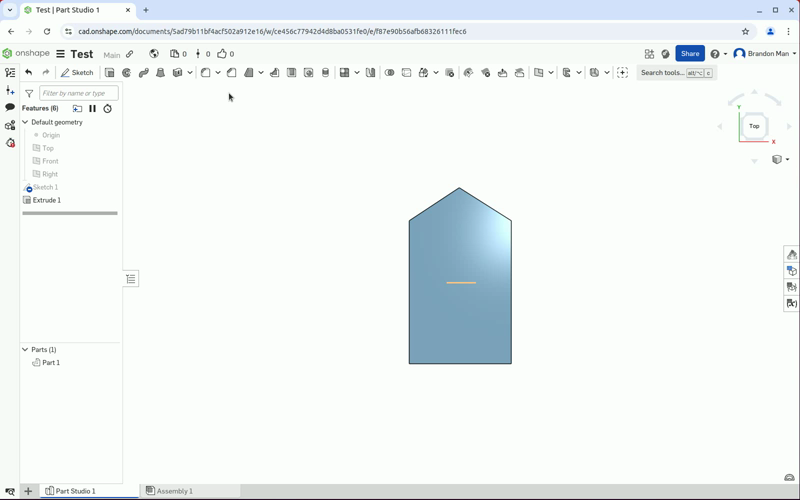
mouse_move(541, 75)
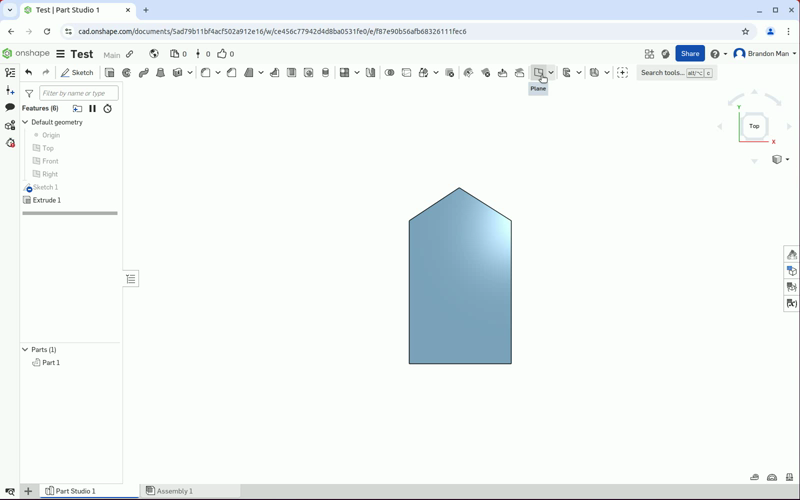
click(541, 75)
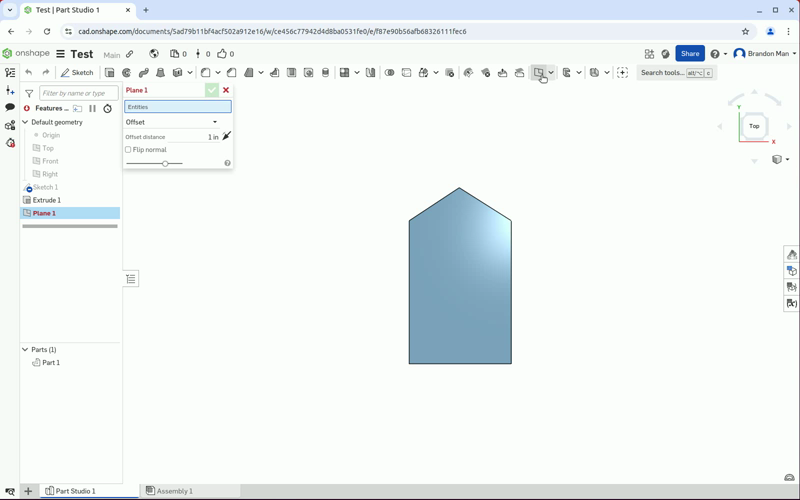
mouse_move(73, 150)
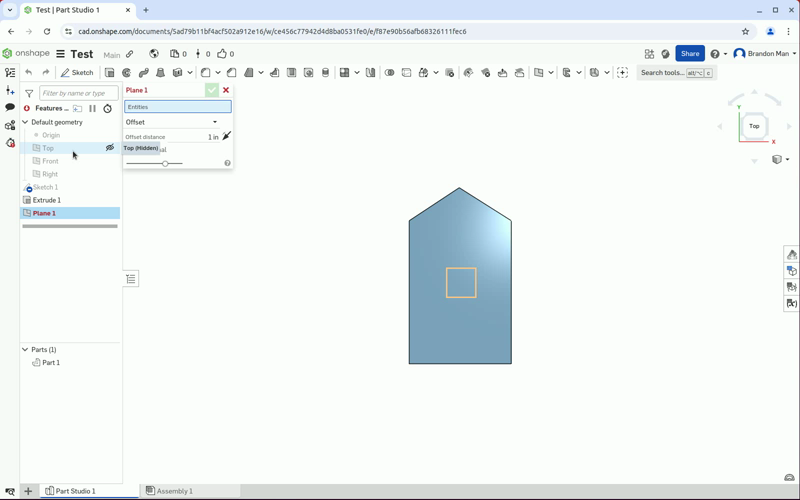
click(73, 150)
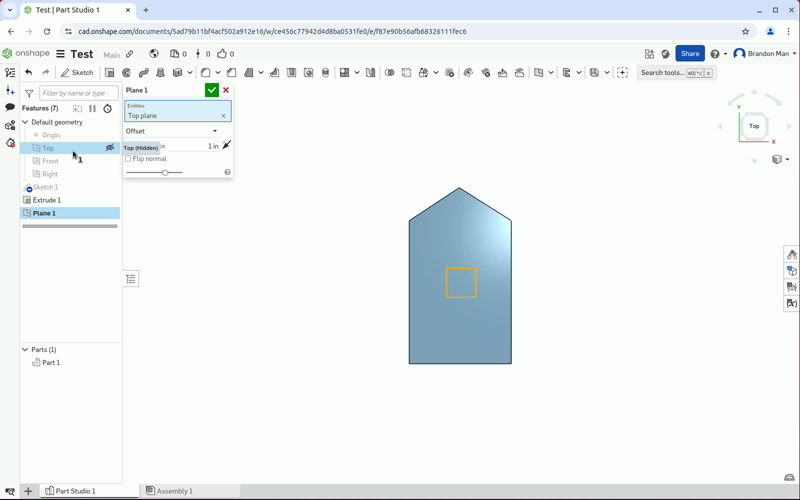
key(tab, 2)
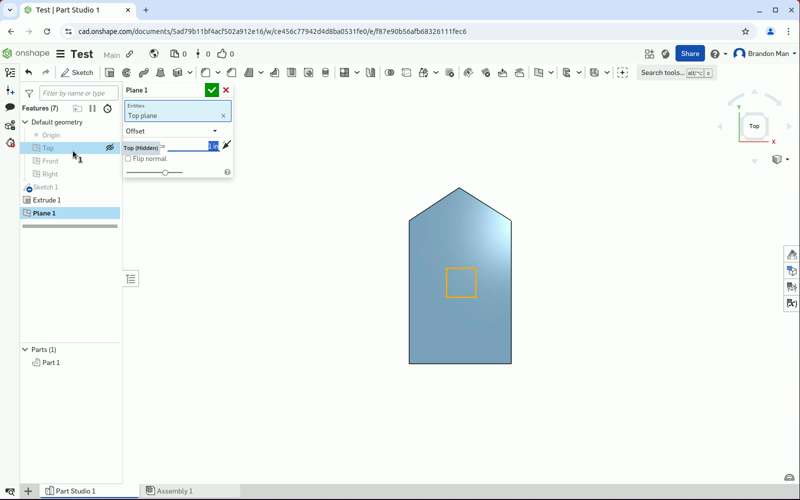
text(8.411)
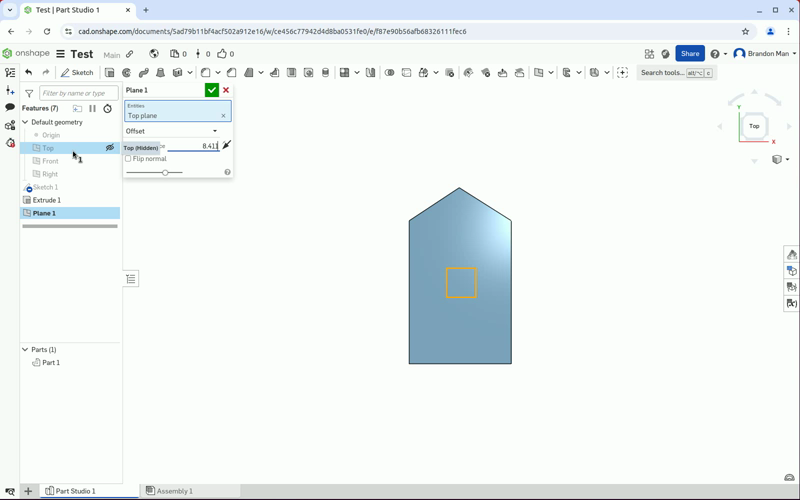
key(enter, 2)
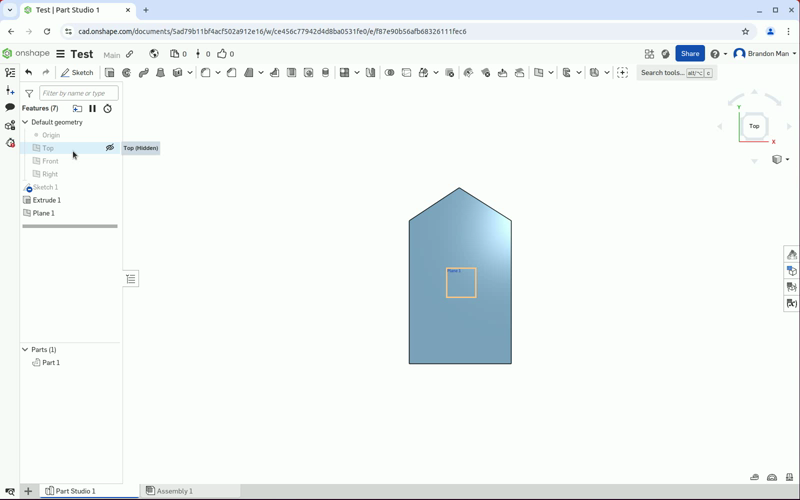
key(shift+s)
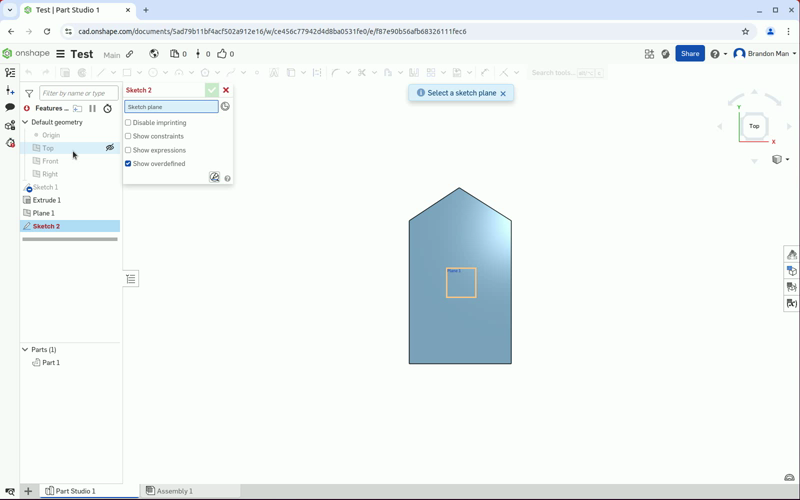
mouse_move(73, 215)
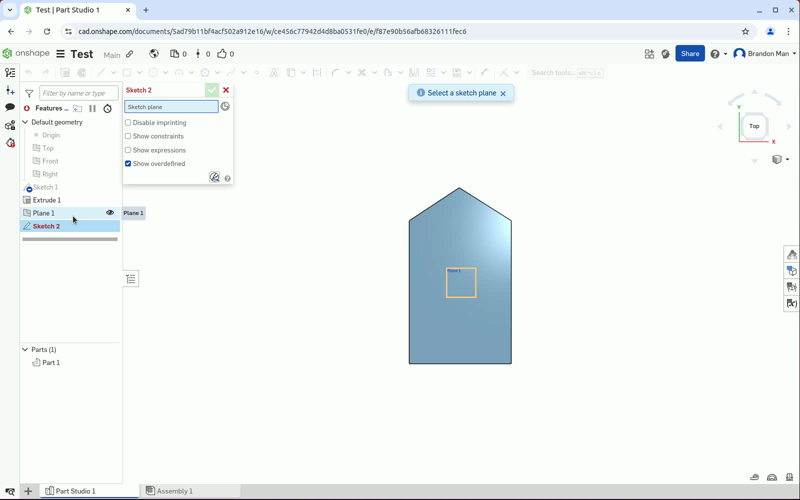
click(73, 215)
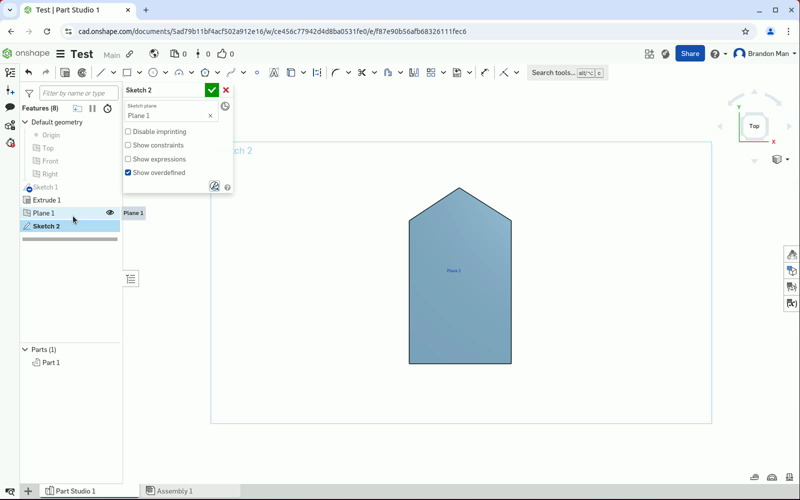
mouse_move(73, 352)
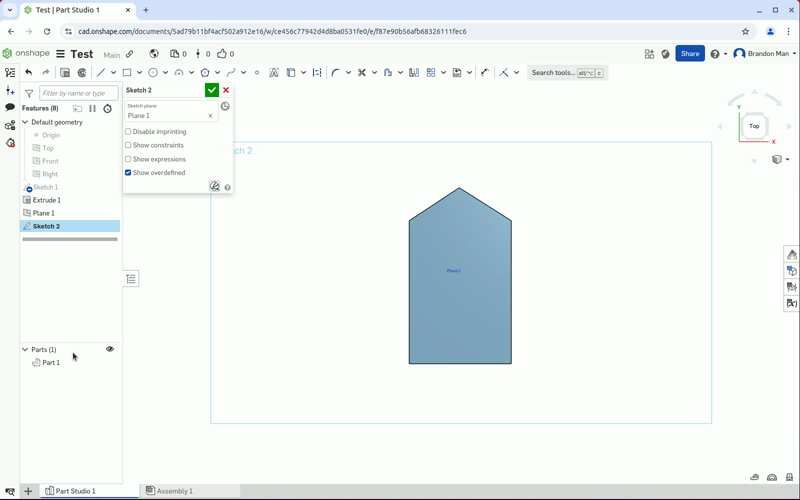
key(y)
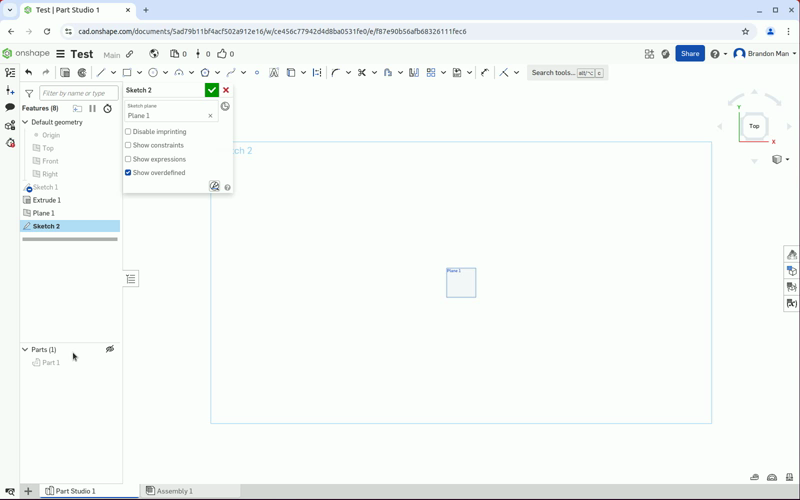
key(l)
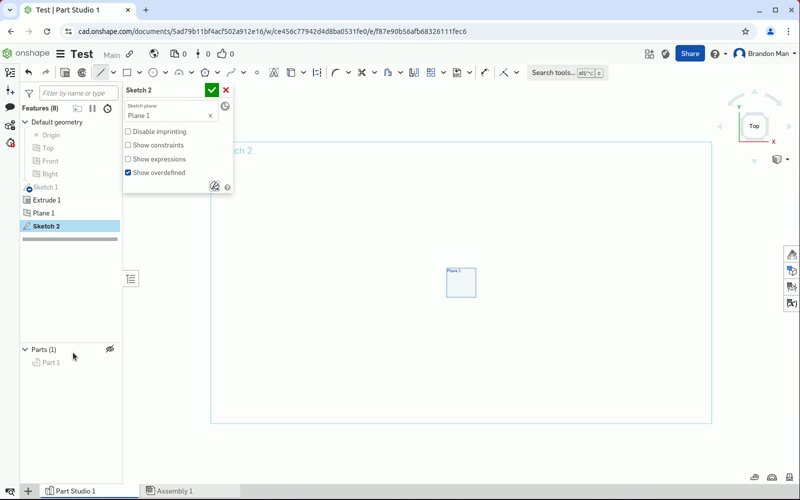
key_down(shift)
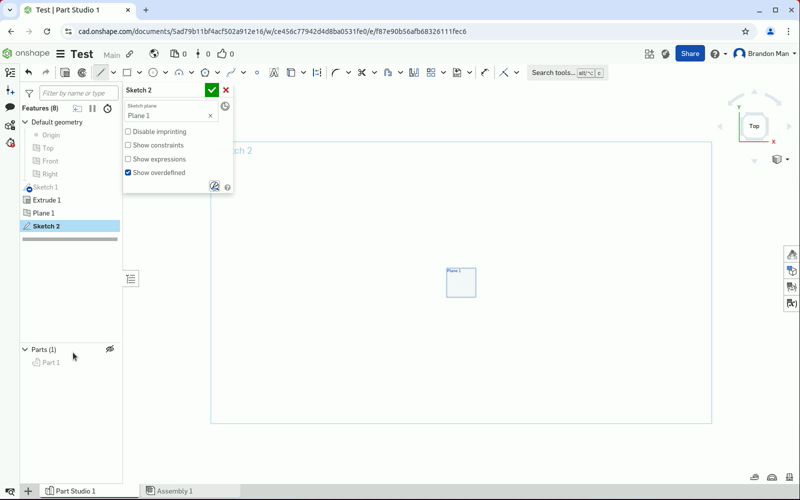
mouse_move(430, 340)
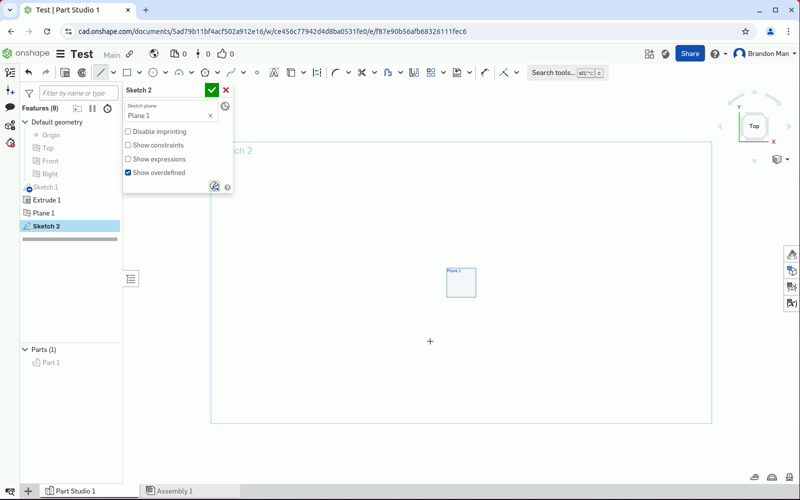
click(430, 340)
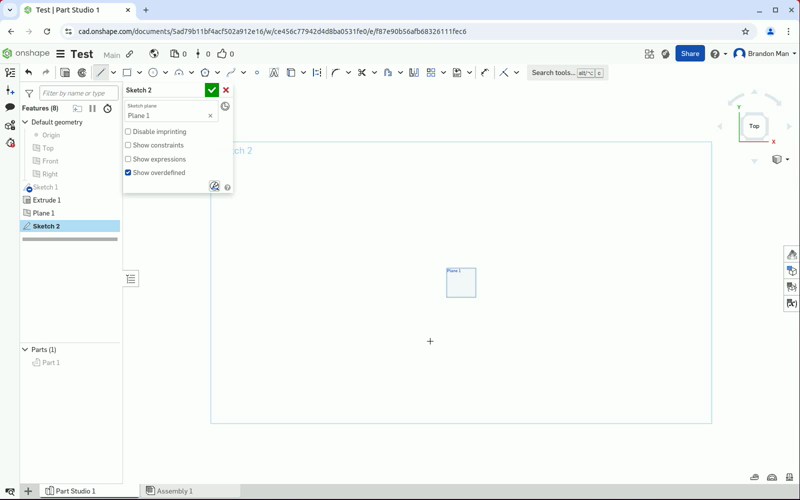
key_up(shift)
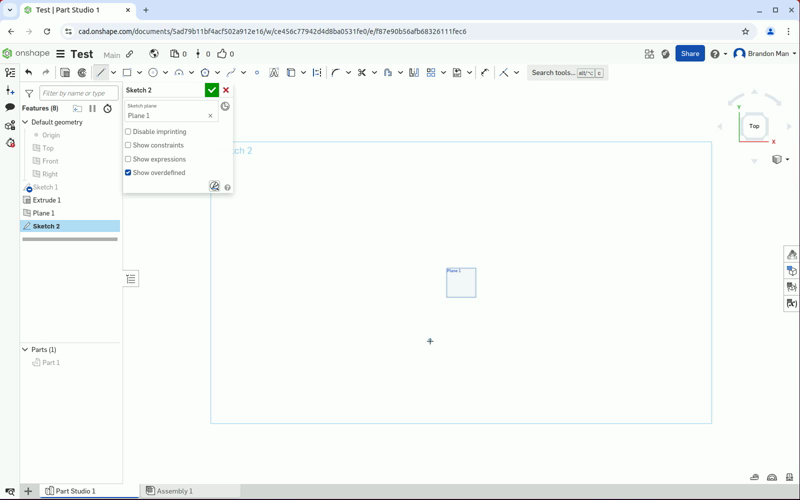
key_down(shift)
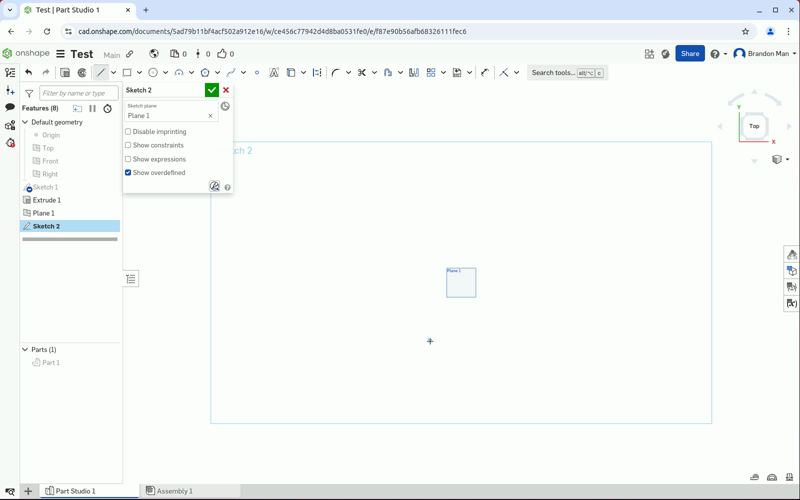
mouse_move(491, 340)
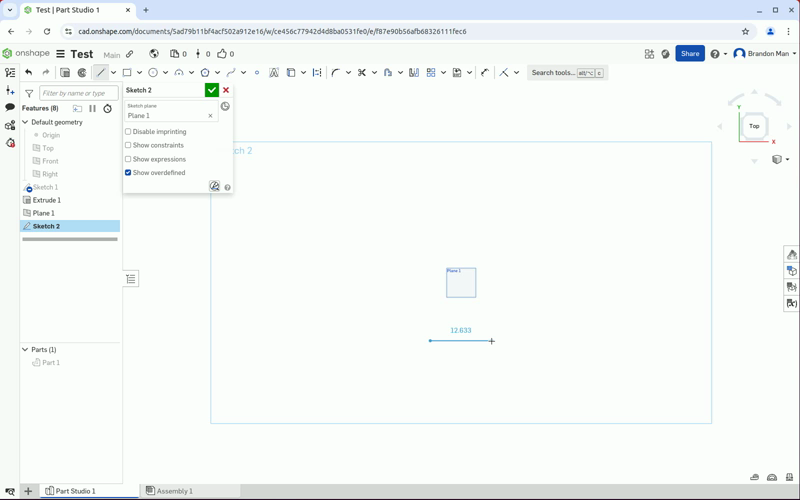
click(491, 340)
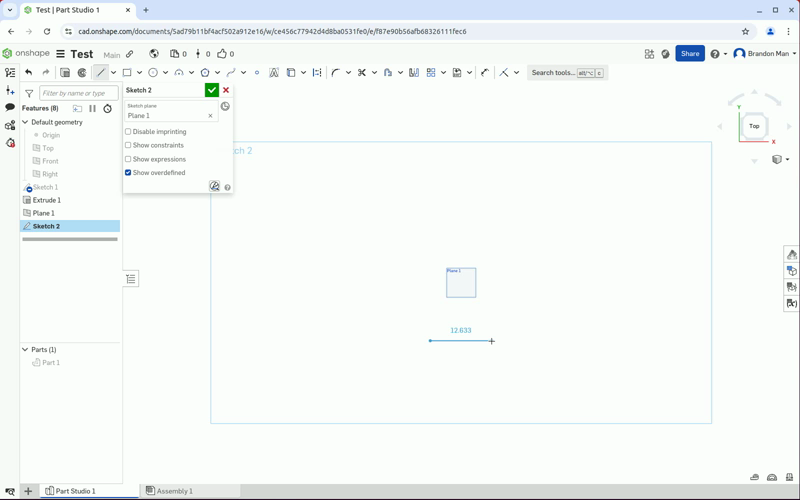
key_up(shift)
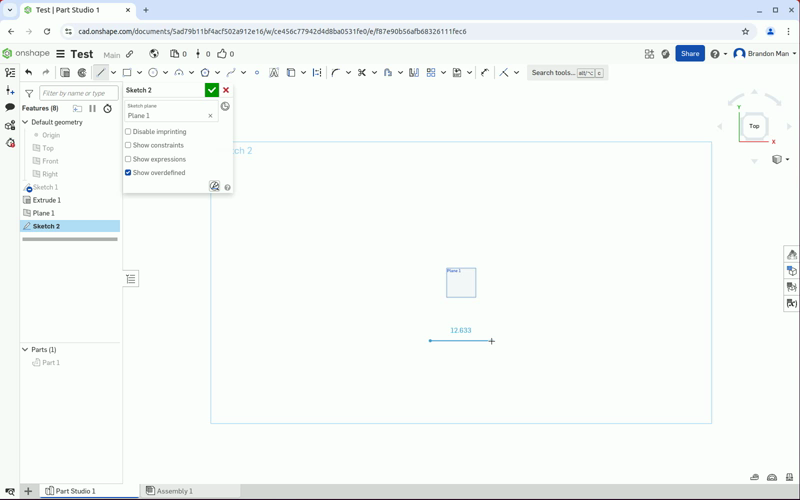
key_down(shift)
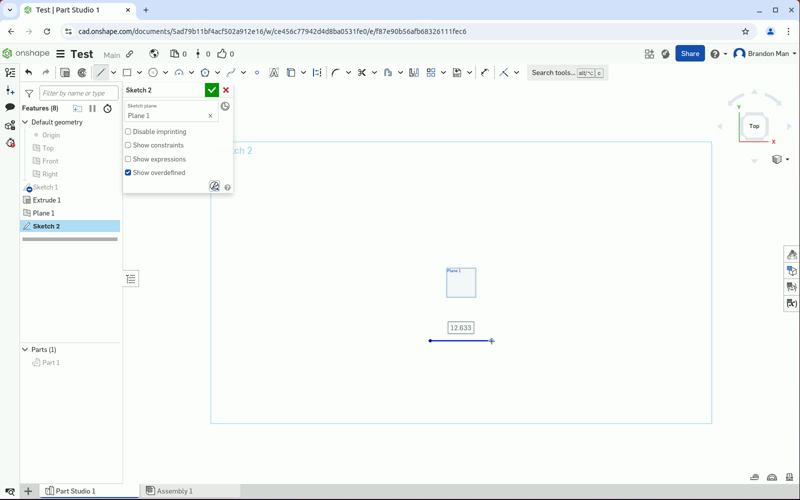
mouse_move(491, 238)
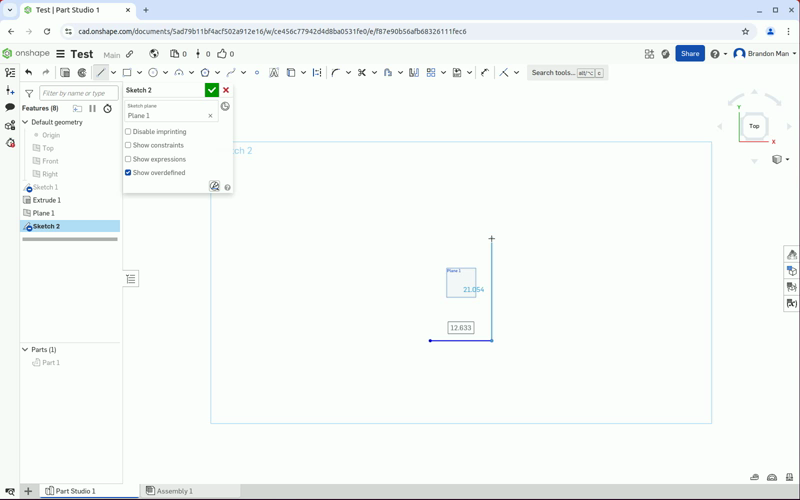
click(491, 238)
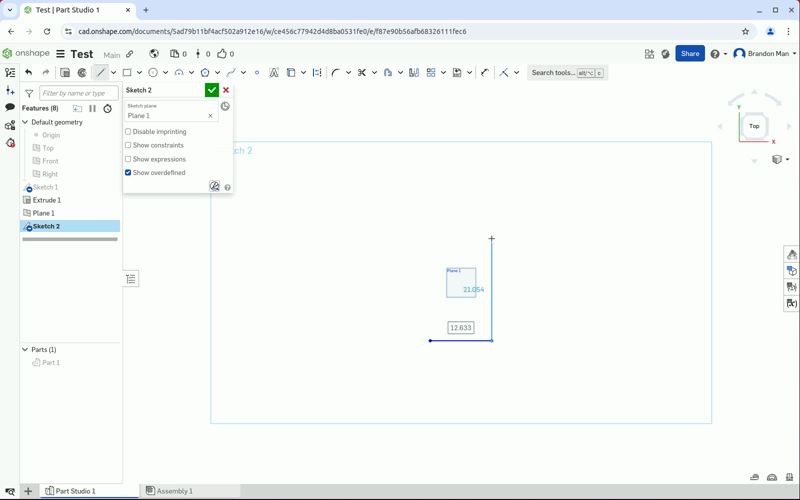
key_up(shift)
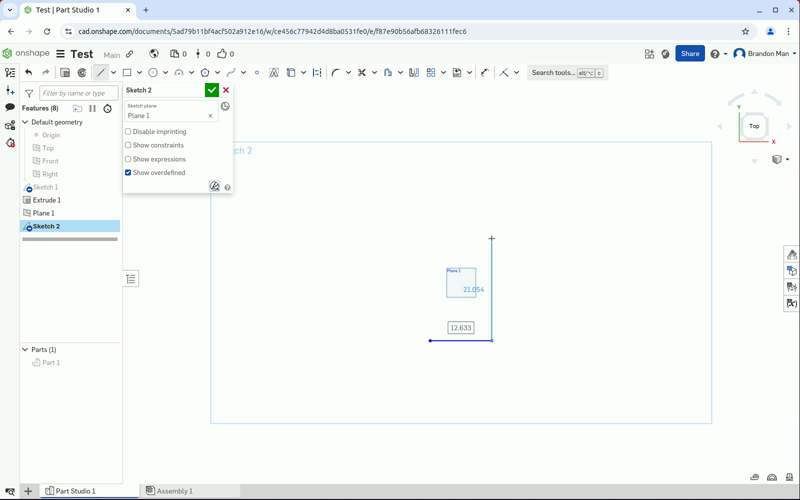
key_down(shift)
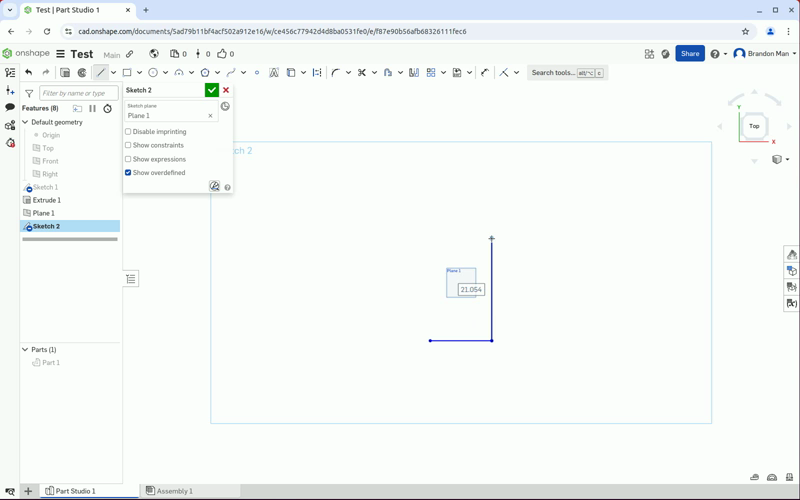
mouse_move(430, 238)
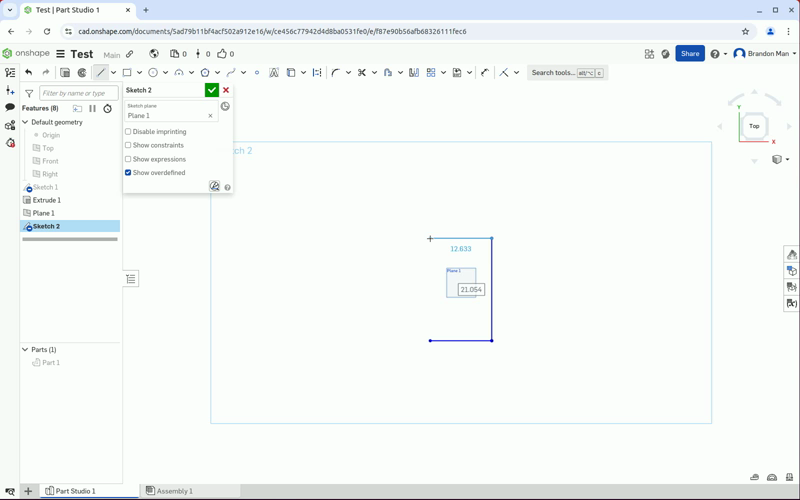
click(430, 238)
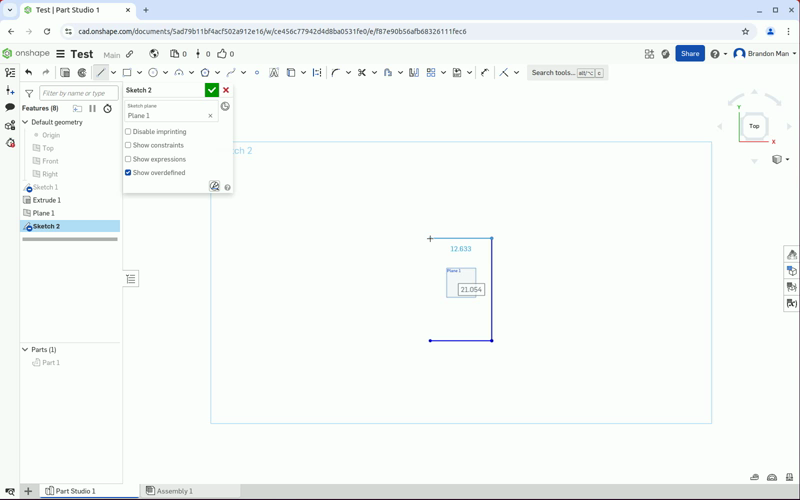
key_up(shift)
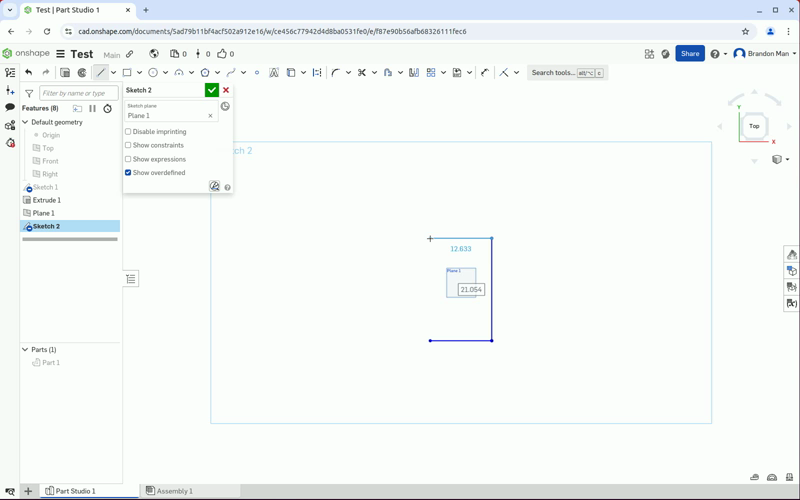
key_down(shift)
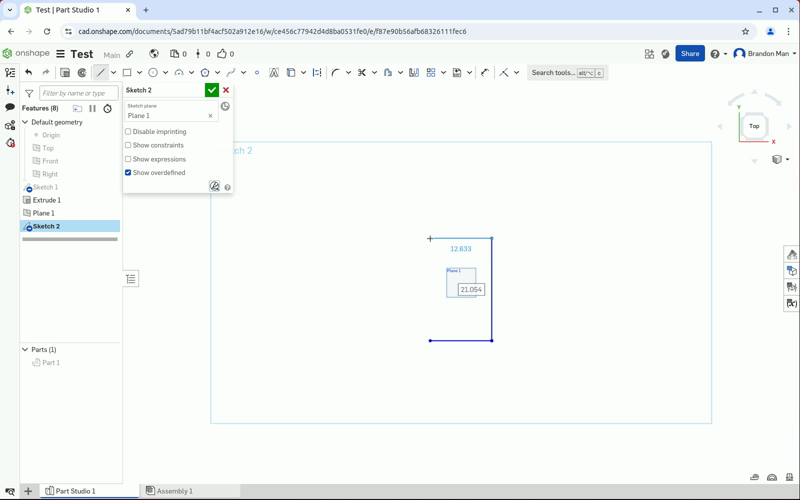
mouse_move(430, 340)
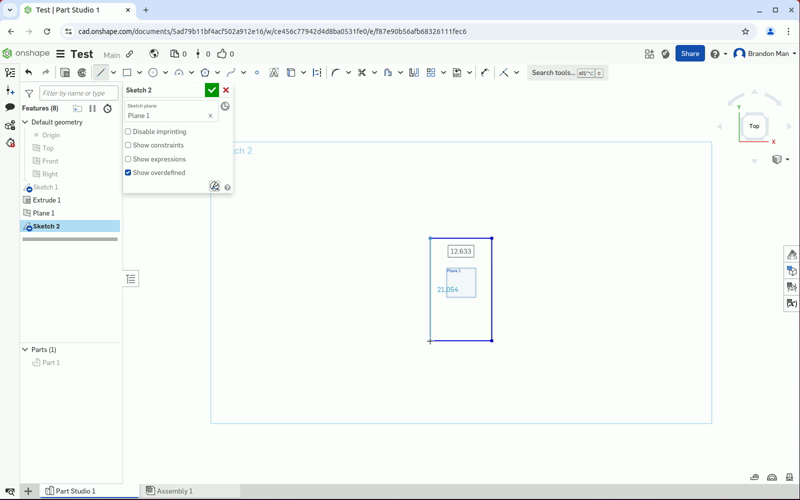
key_up(shift)
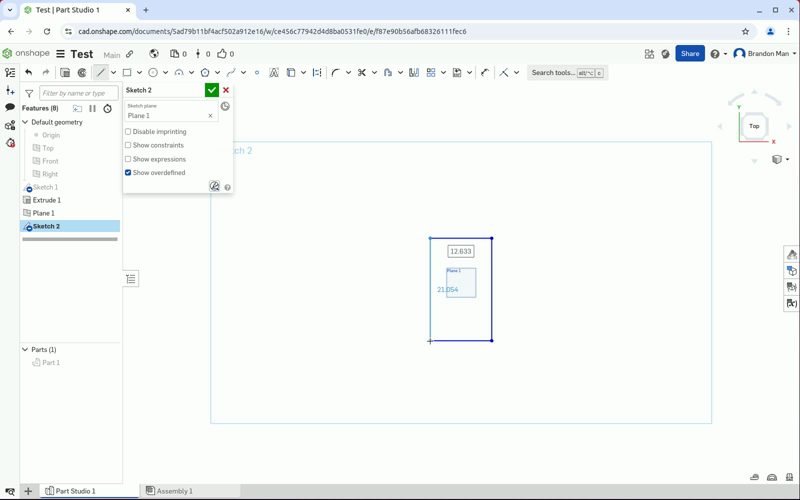
click(430, 340)
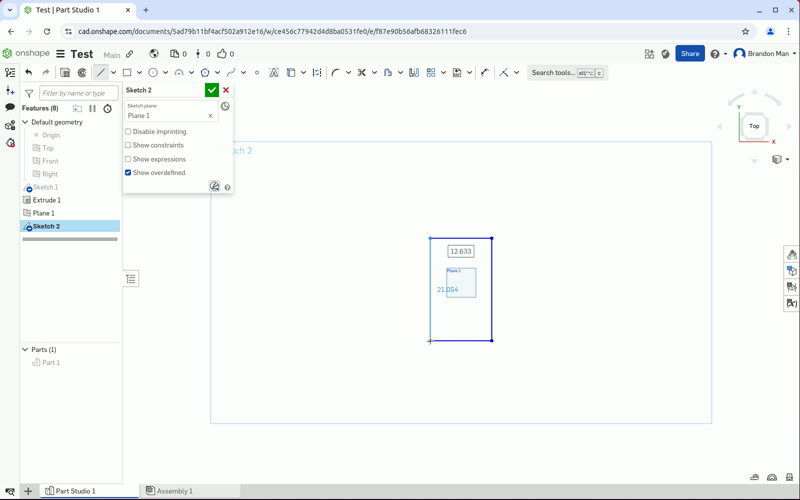
key(esc)
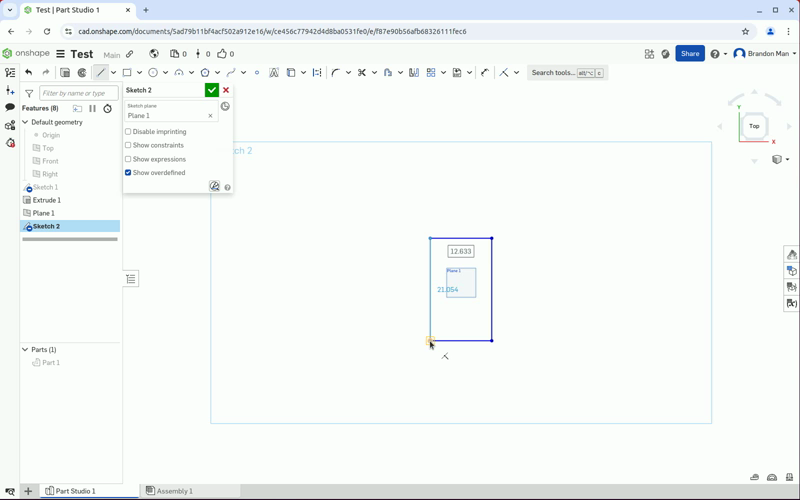
mouse_move(438, 325)
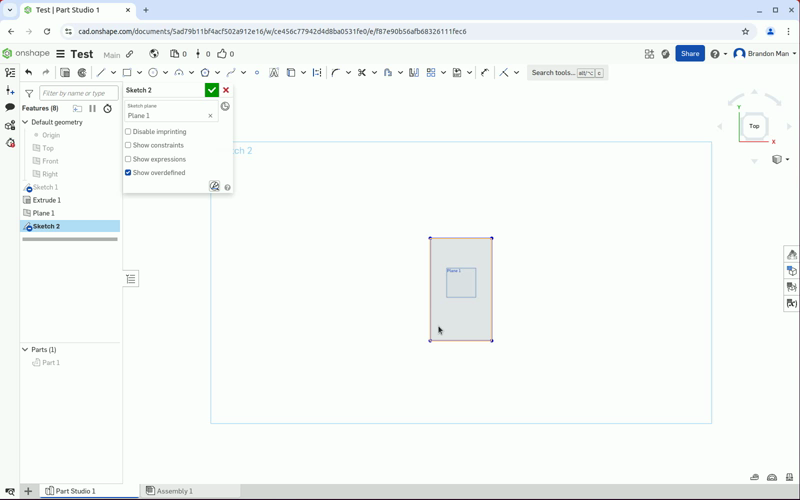
click(438, 325)
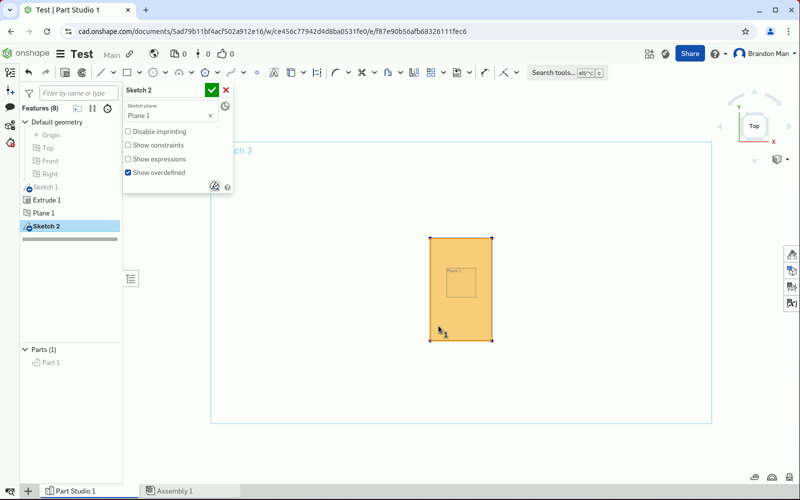
mouse_move(73, 352)
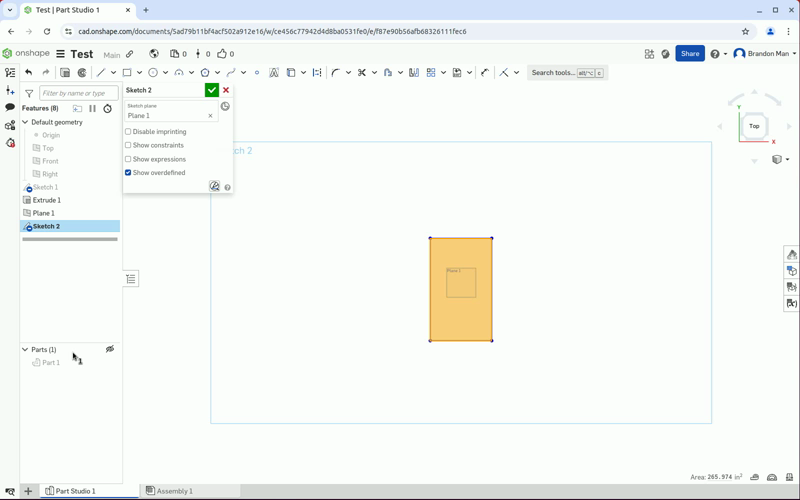
key(shift+y)
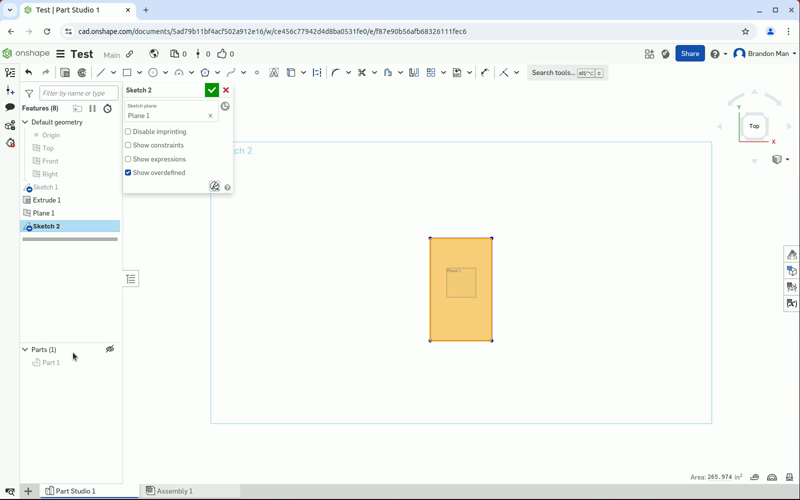
key(shift+e)
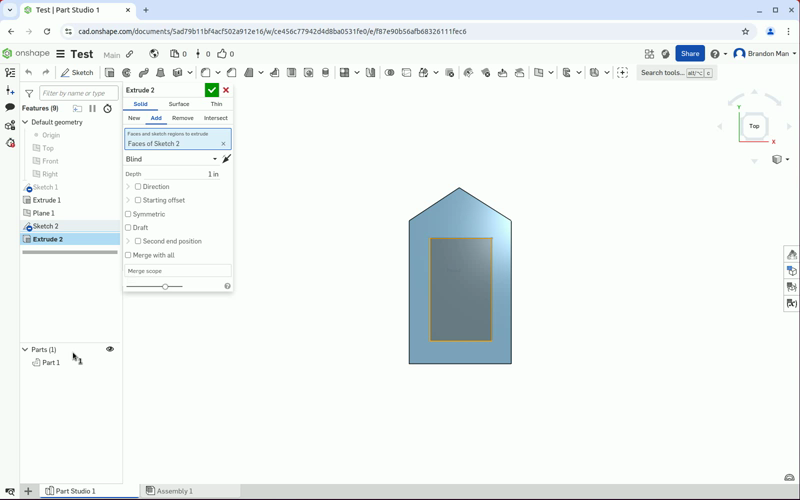
mouse_move(143, 106)
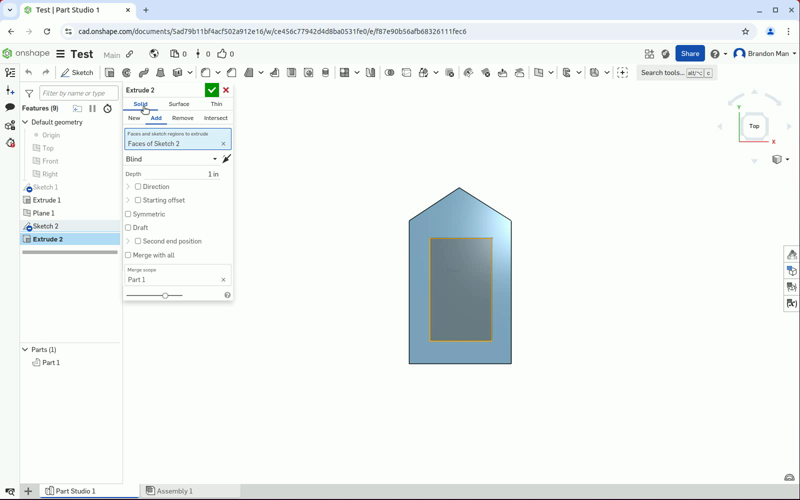
click(143, 106)
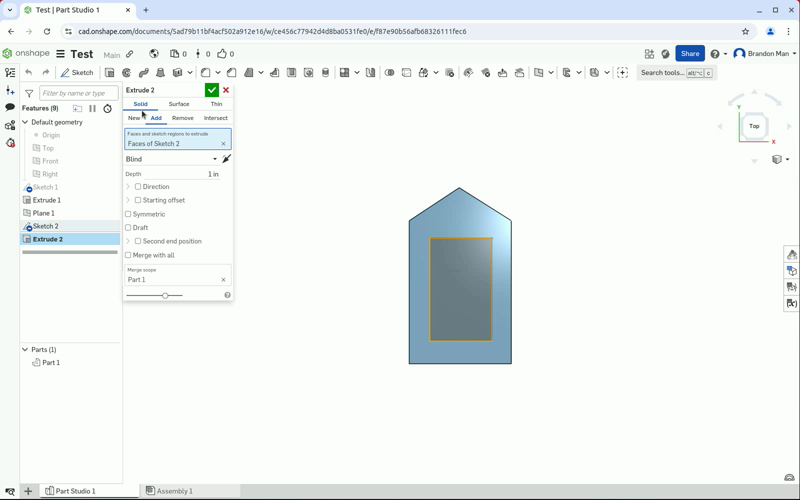
mouse_move(137, 120)
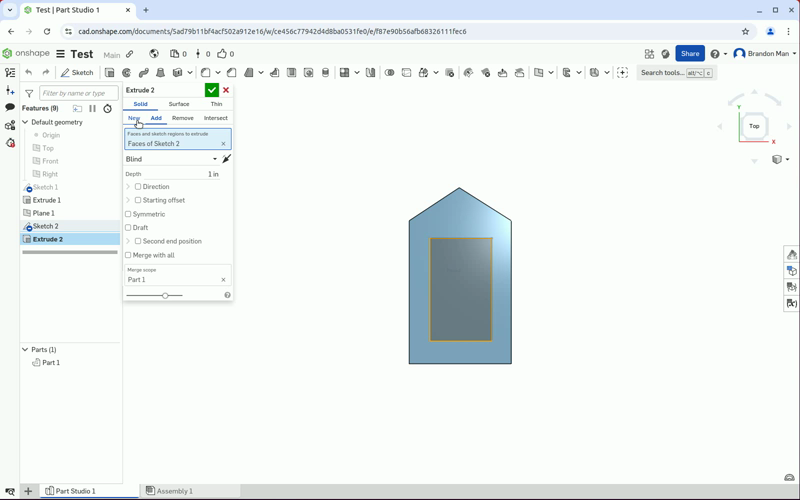
click(137, 120)
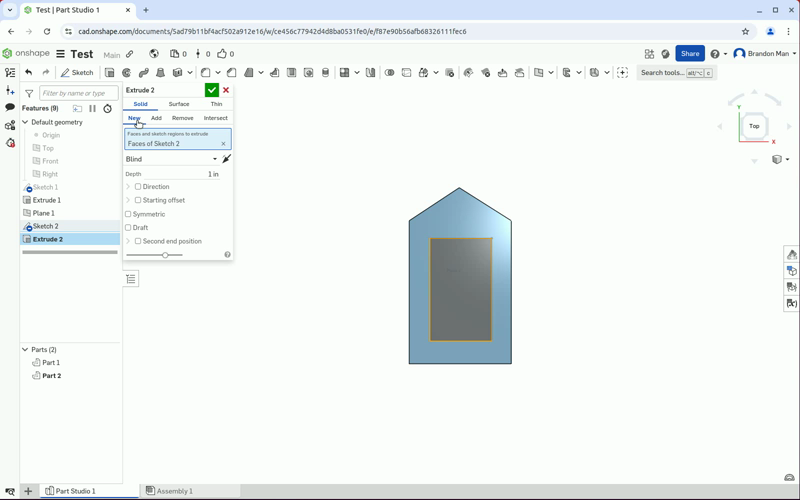
key(tab, 4)
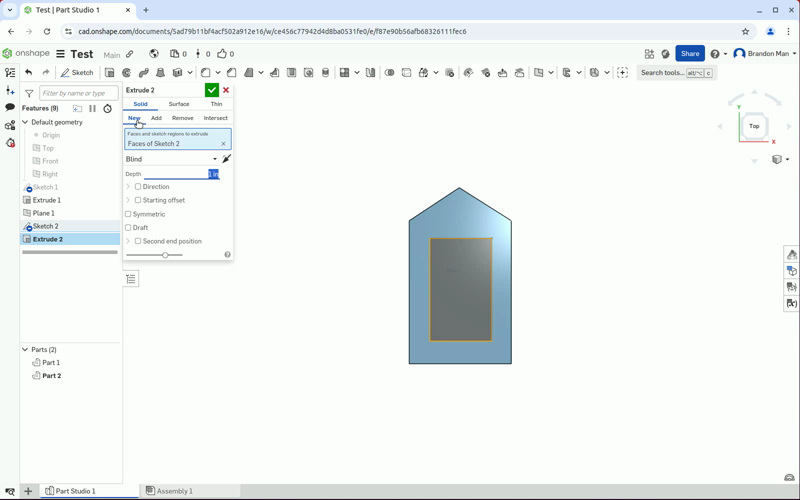
text(6.258)
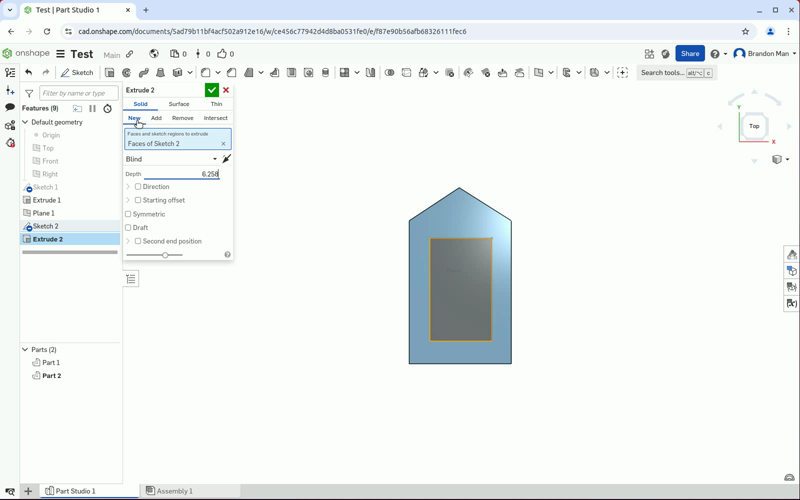
key(enter)
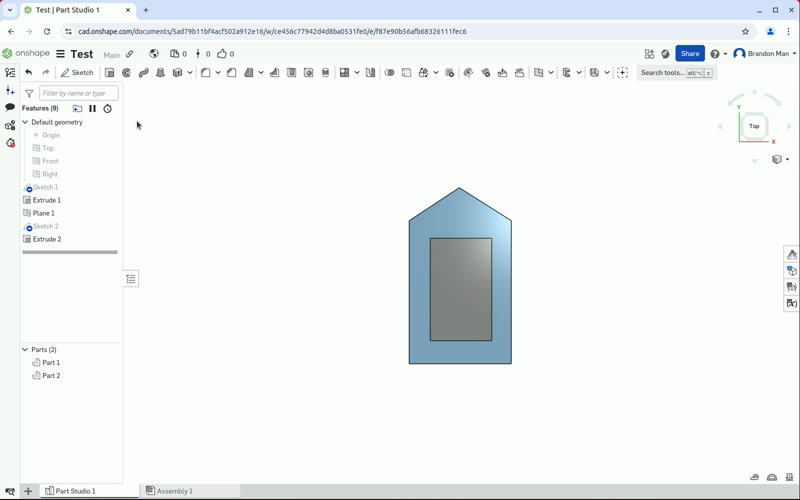
key(shift+h)
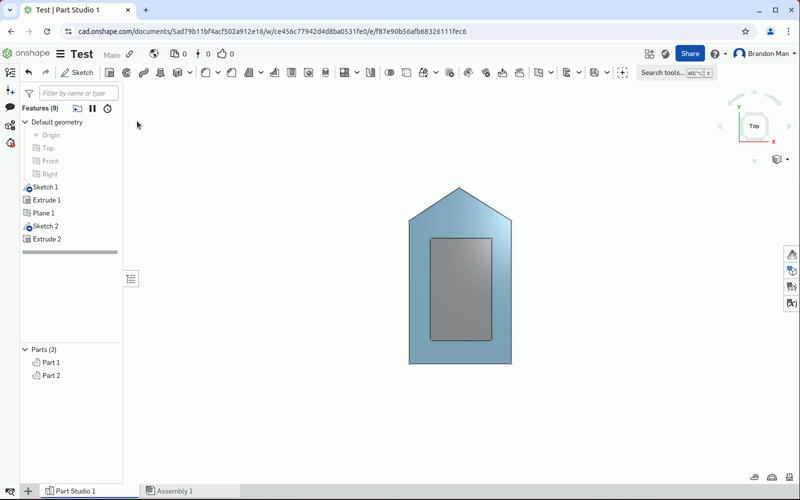
key(shift+h)
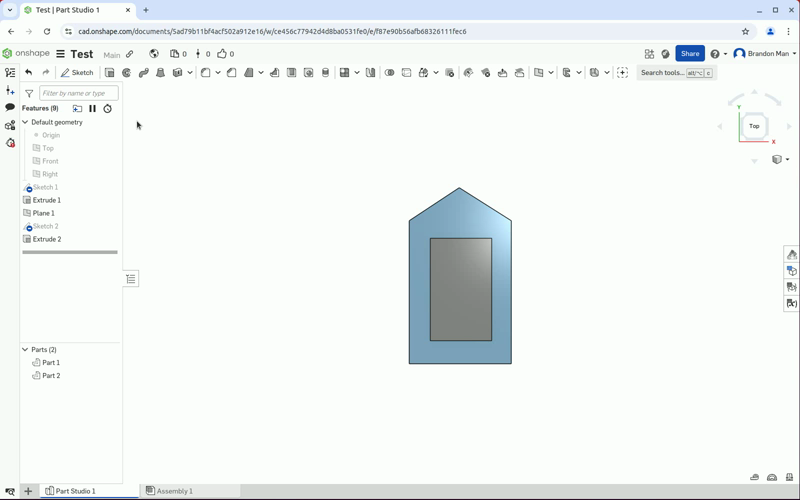
mouse_move(73, 189)
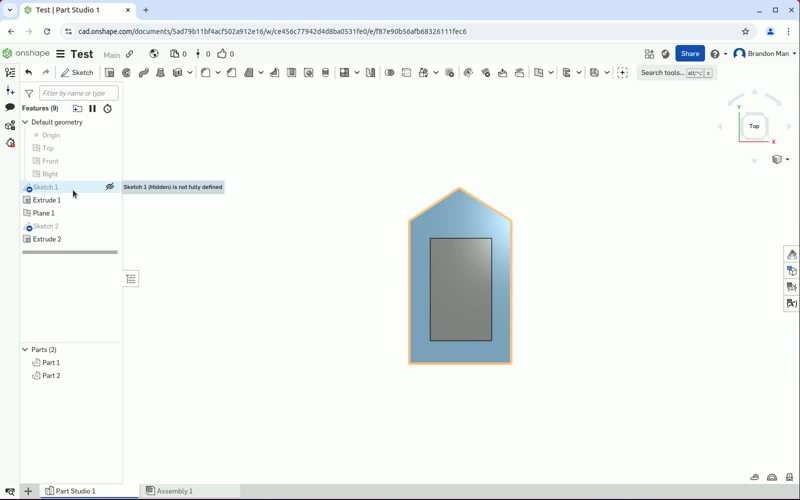
click(73, 189)
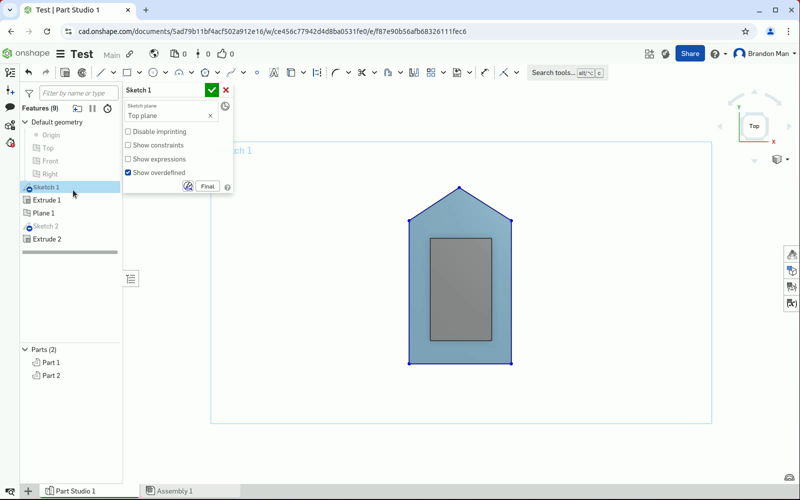
mouse_move(229, 92)
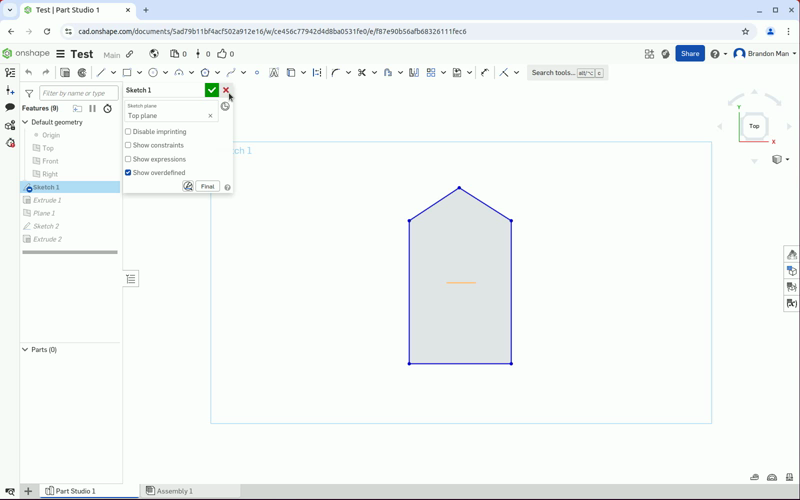
click(229, 92)
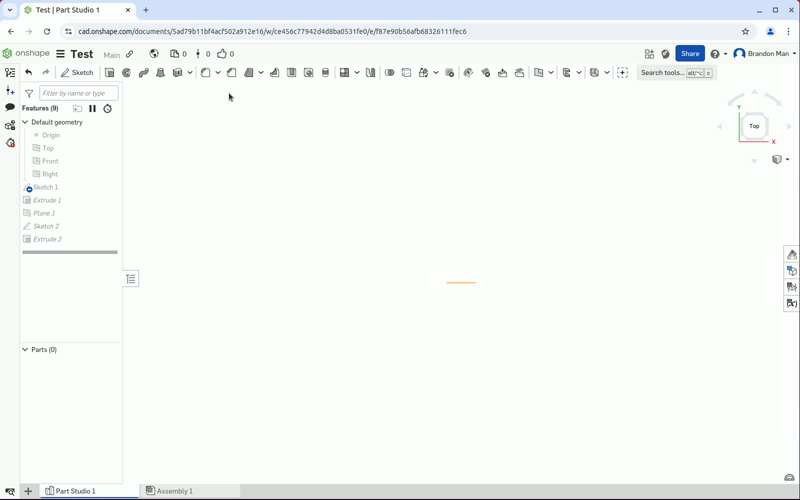
mouse_move(541, 75)
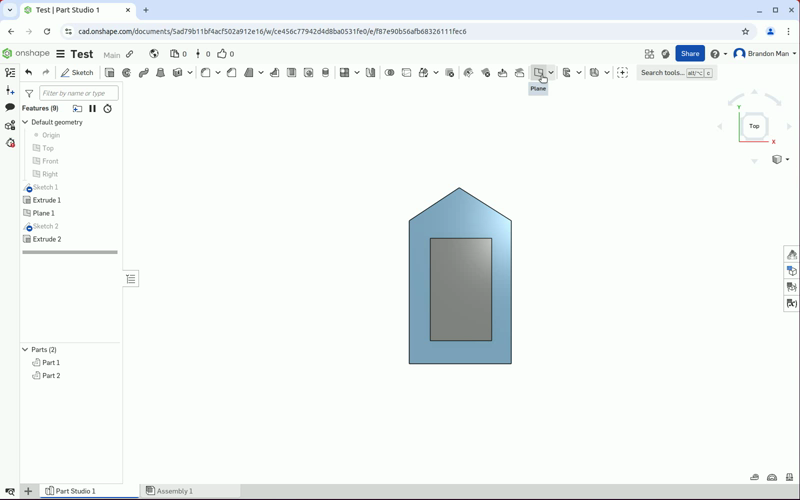
click(541, 75)
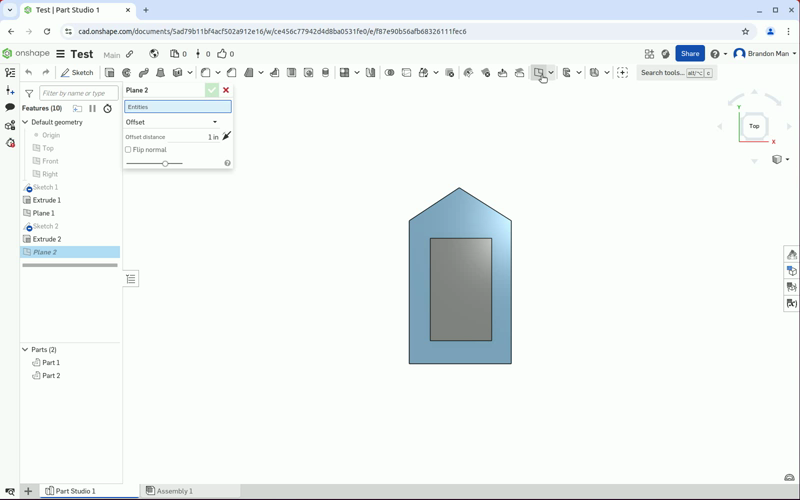
mouse_move(73, 150)
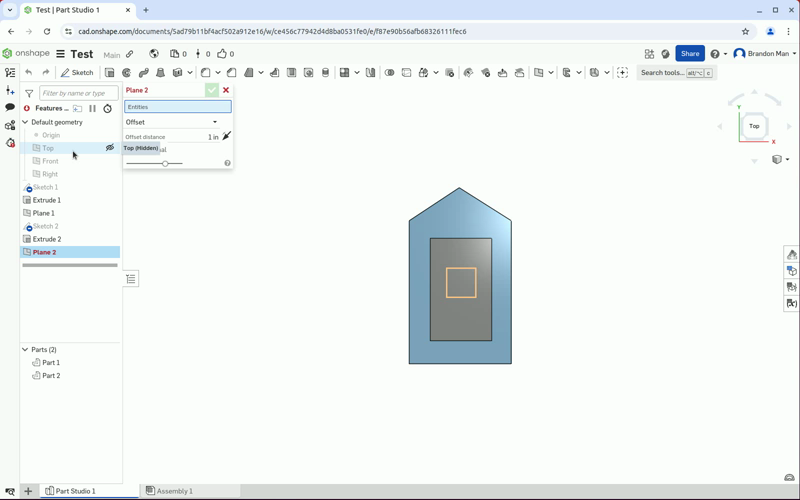
click(73, 150)
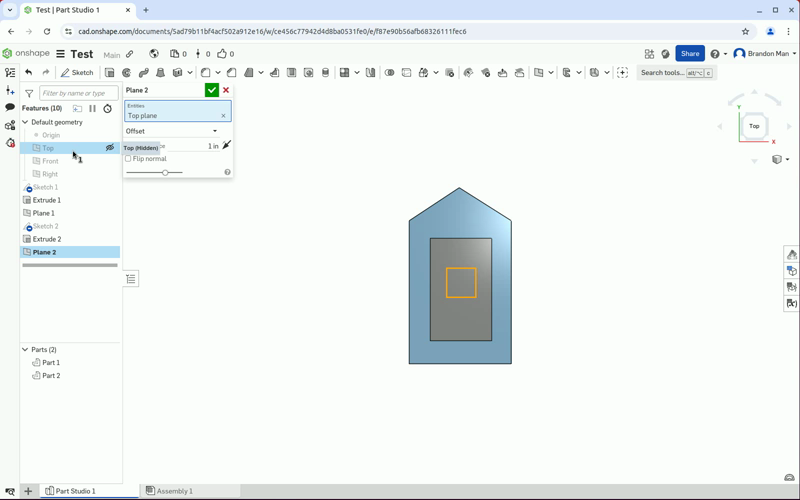
key(tab, 2)
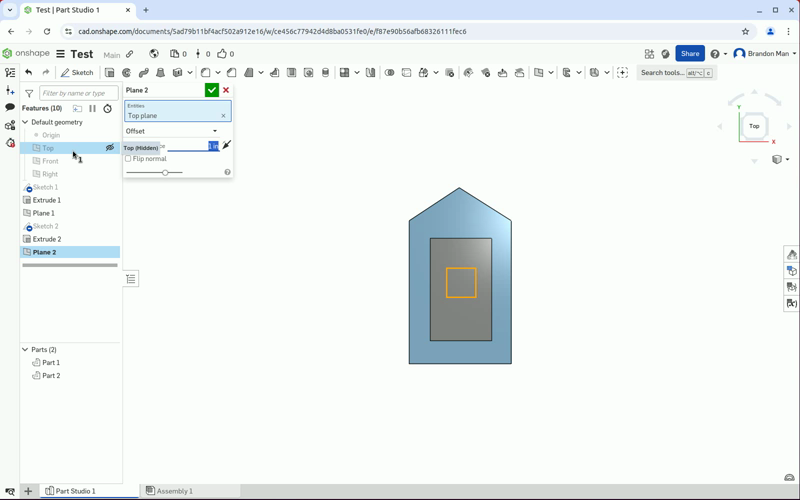
text(14.697)
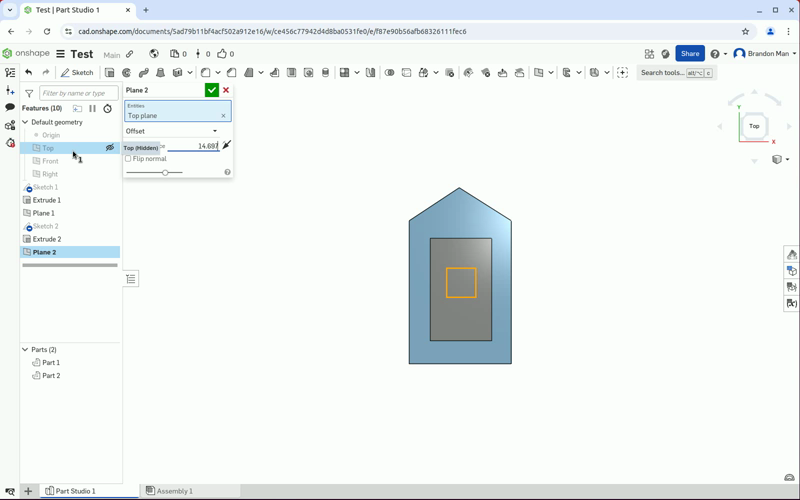
key(enter, 2)
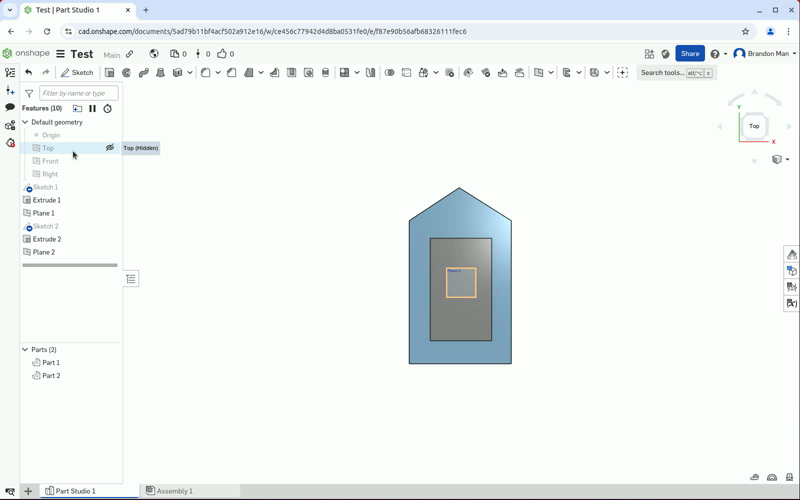
key(shift+s)
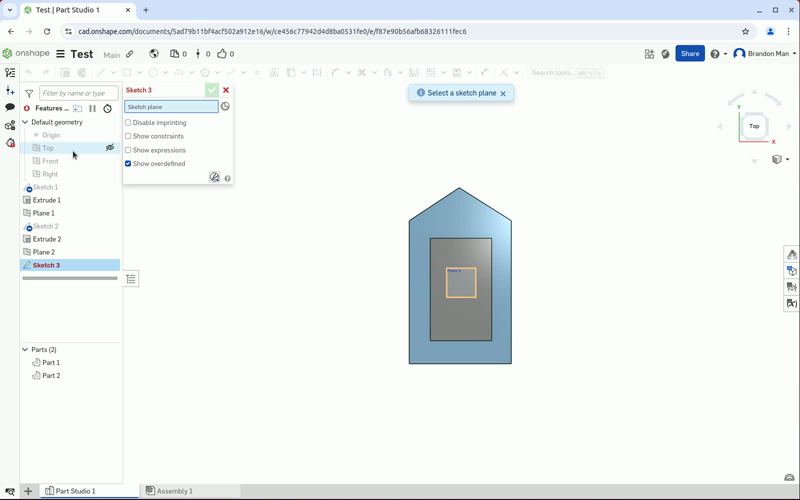
mouse_move(73, 254)
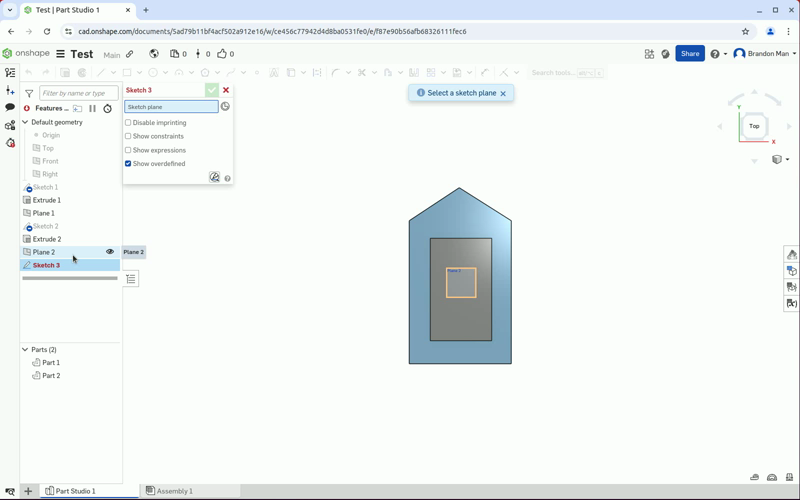
click(73, 254)
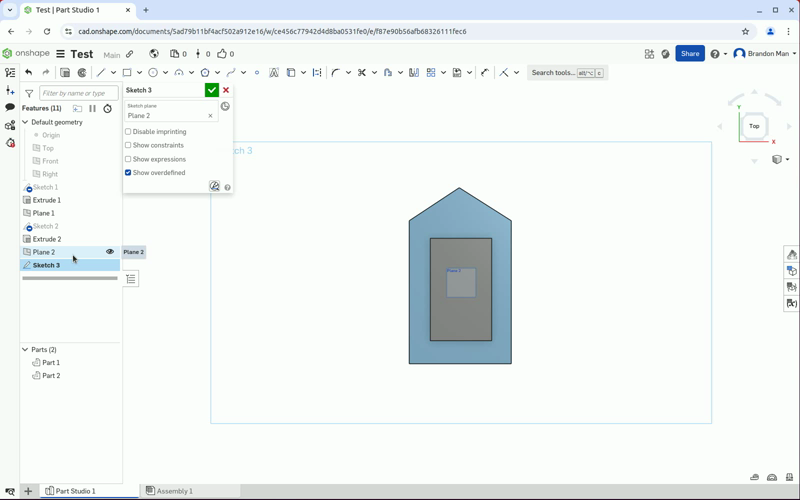
mouse_move(73, 352)
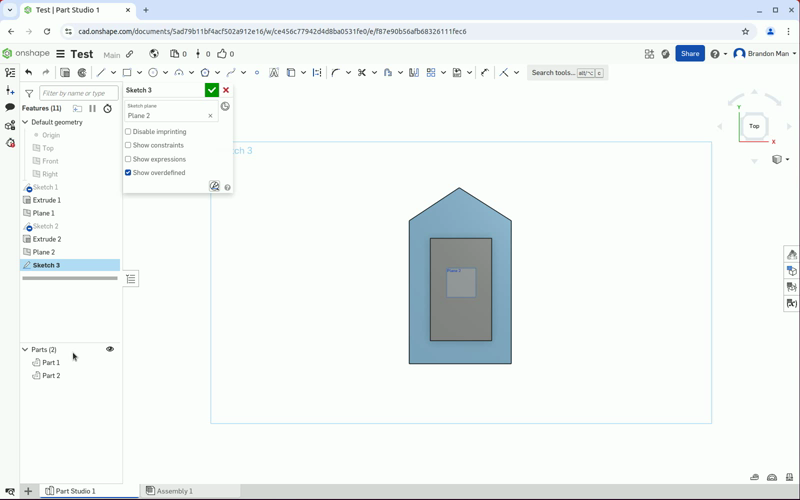
key(y)
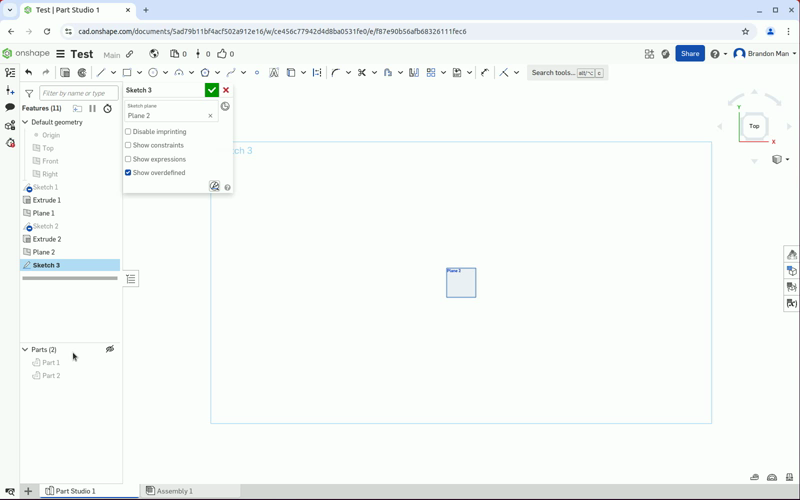
key(c)
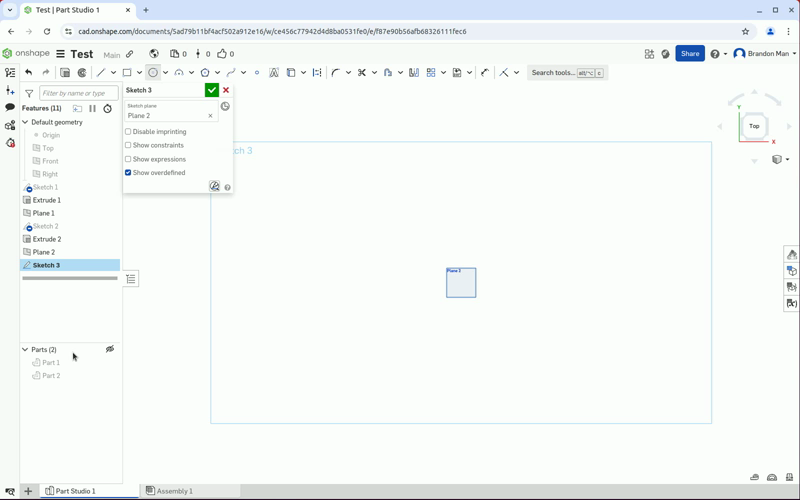
key_down(shift)
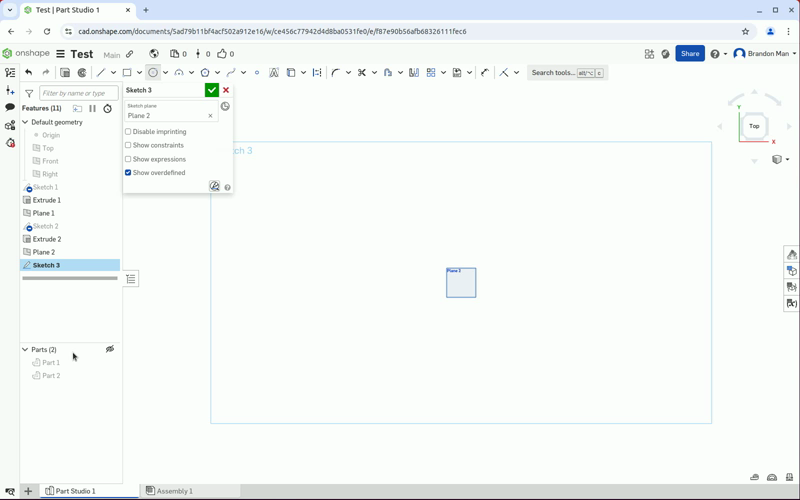
mouse_move(460, 264)
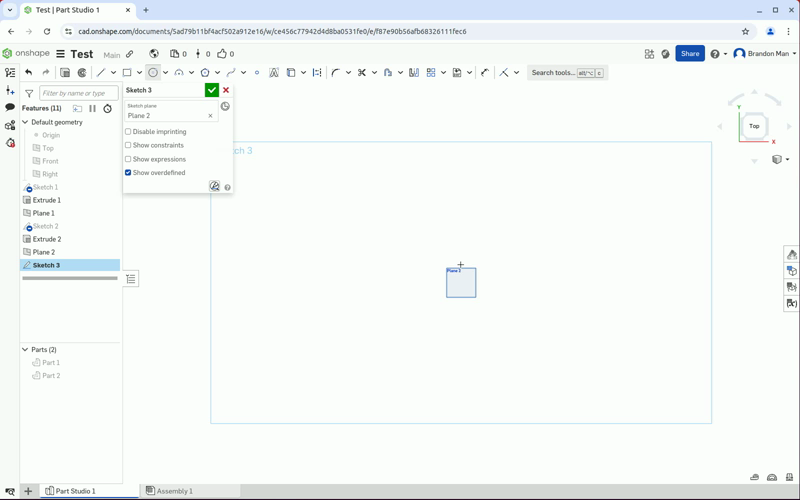
click(460, 264)
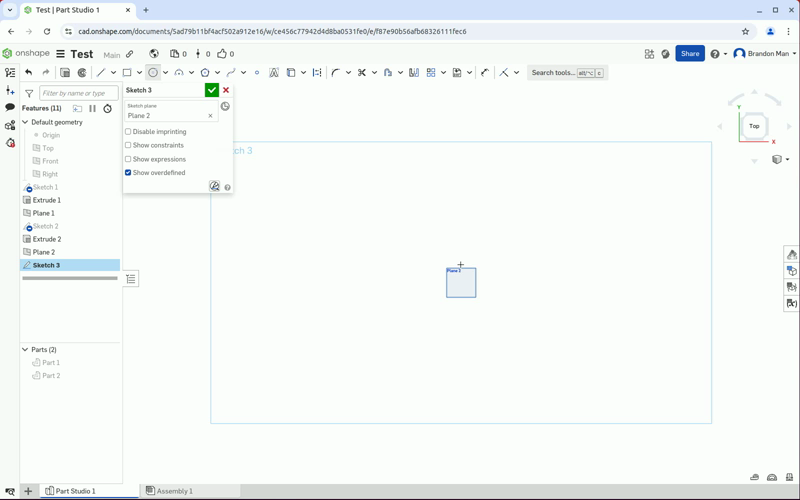
key_up(shift)
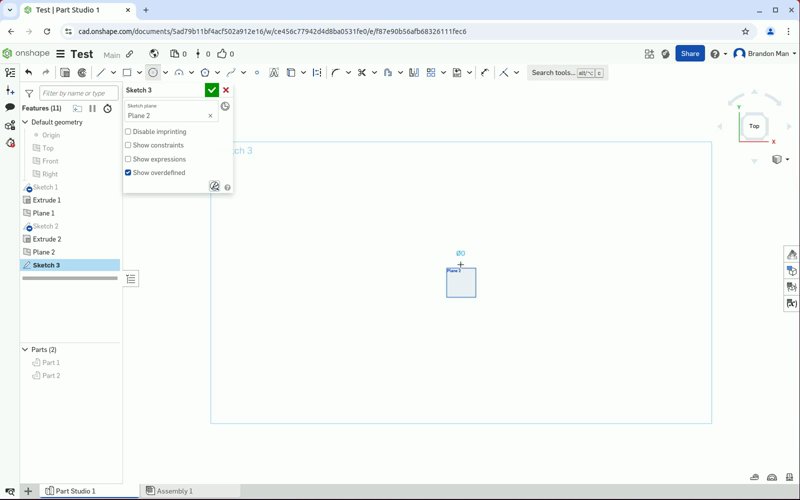
mouse_move(471, 264)
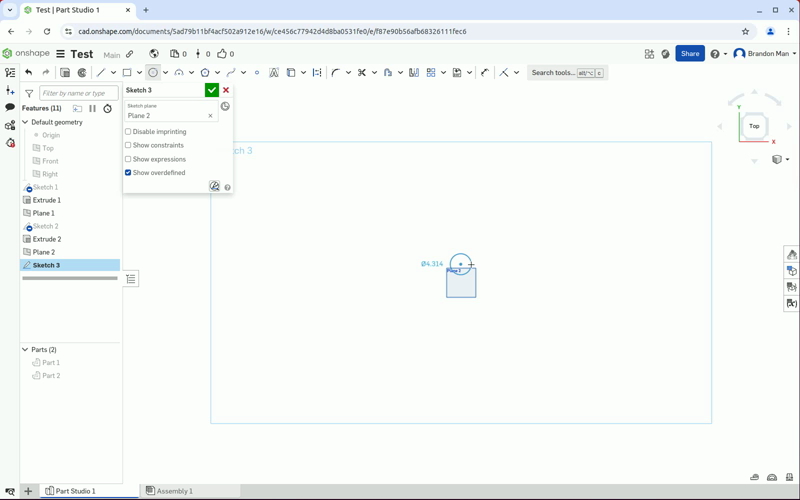
click(471, 264)
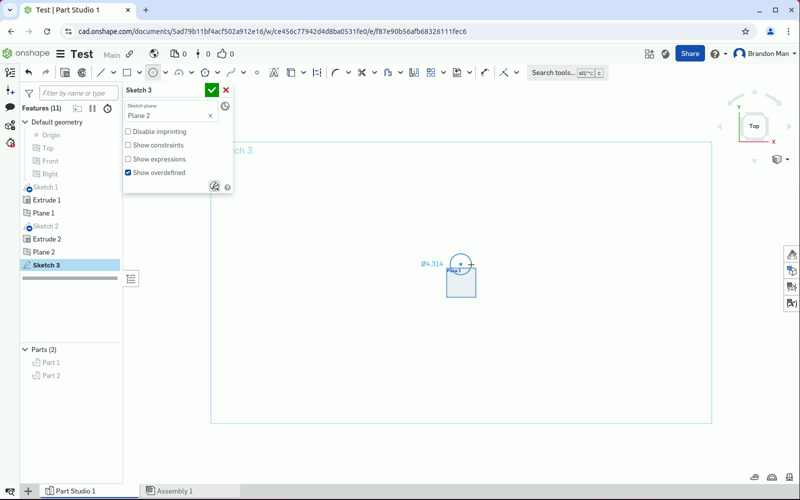
key(esc)
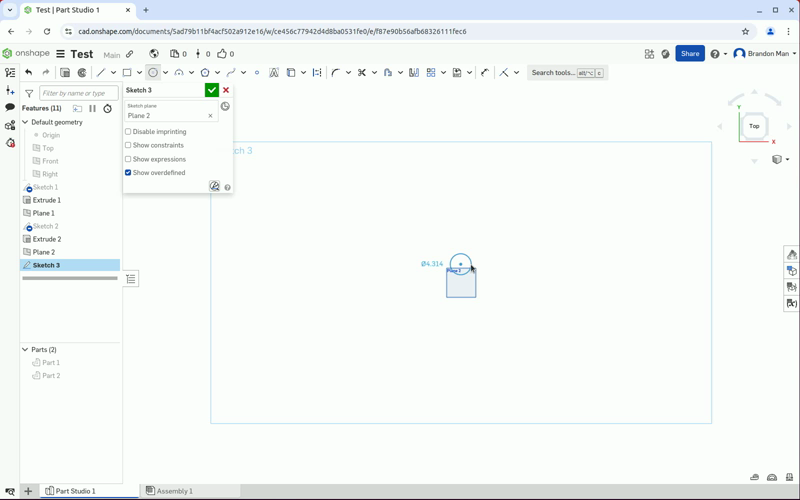
mouse_move(457, 261)
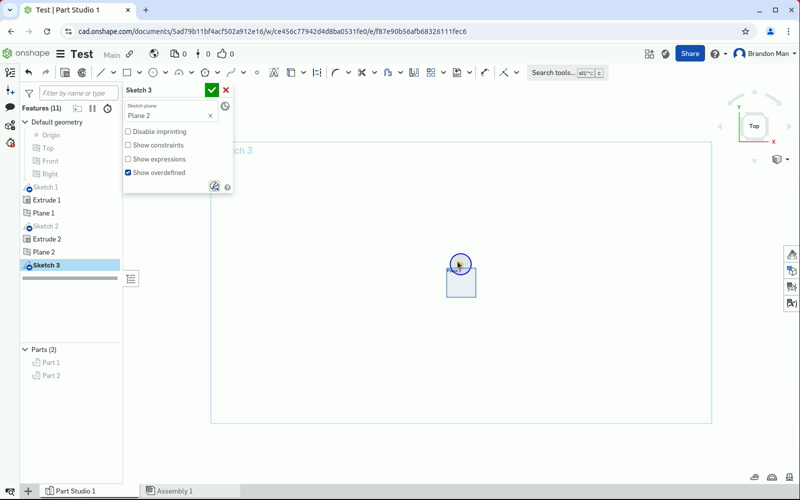
scroll(6)
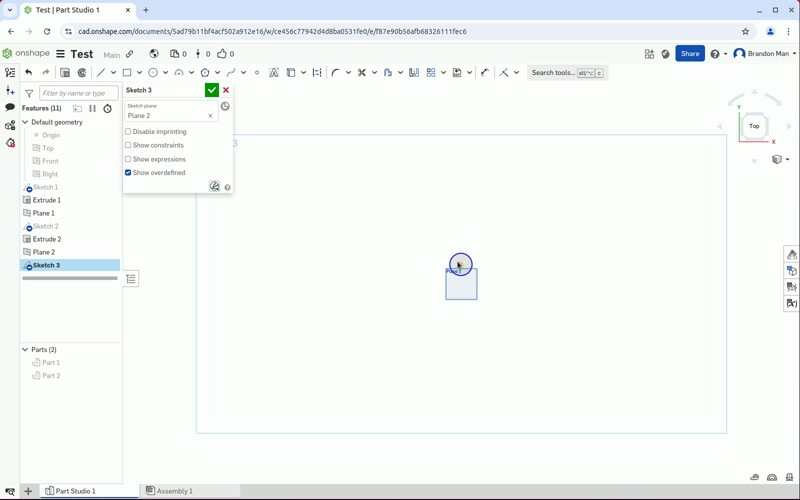
scroll(6)
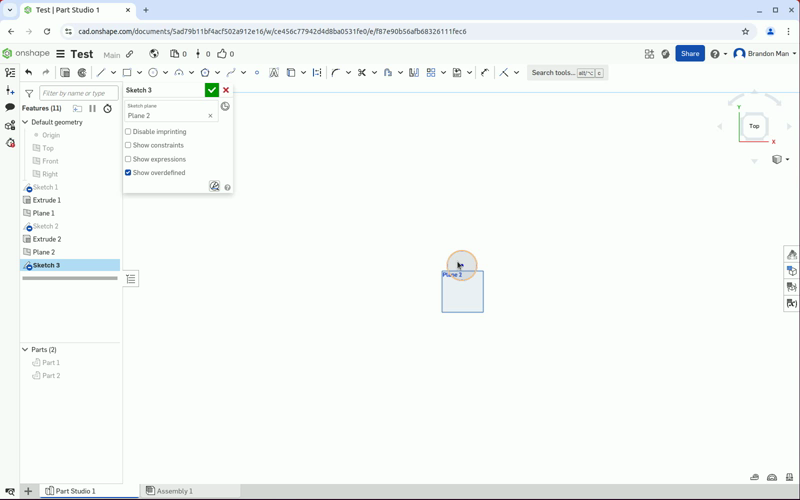
scroll(6)
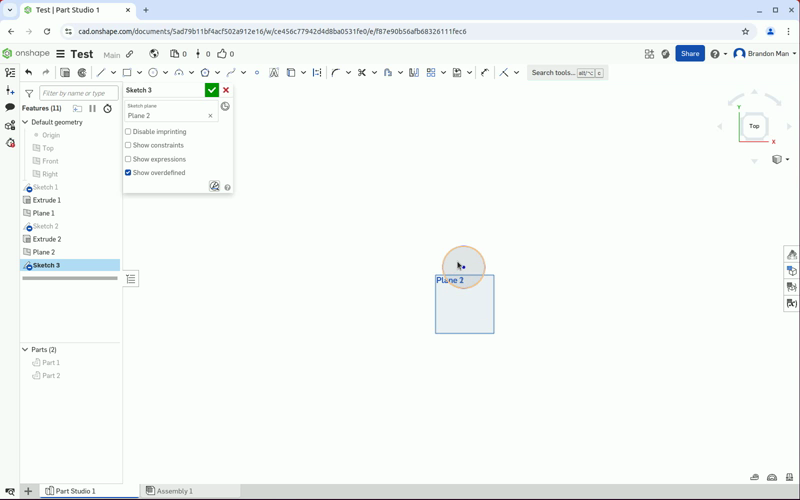
scroll(6)
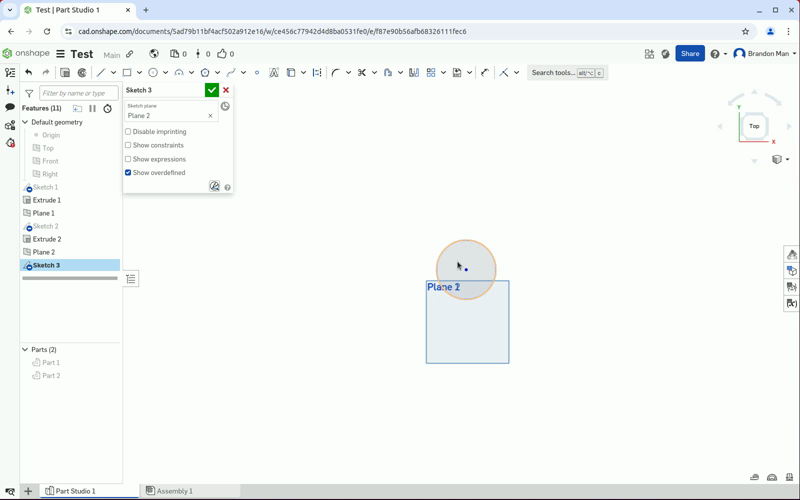
scroll(6)
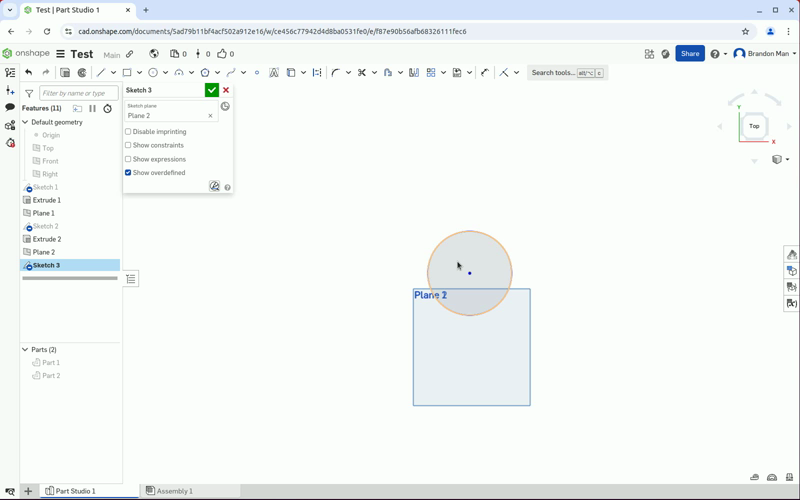
scroll(6)
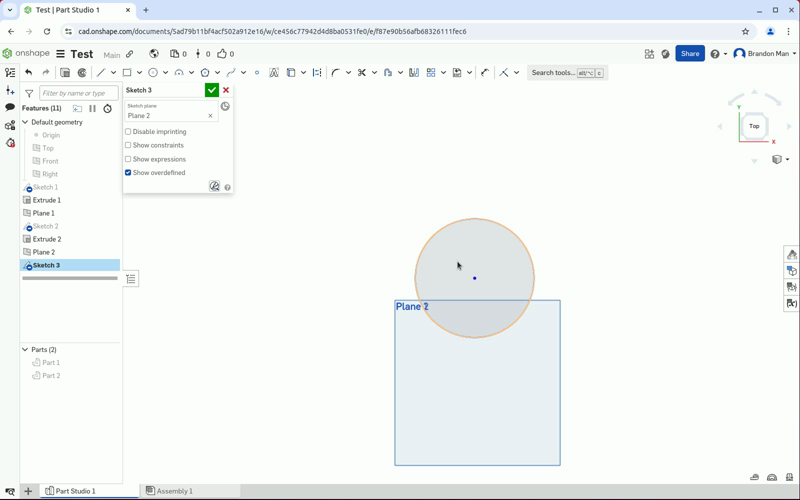
scroll(6)
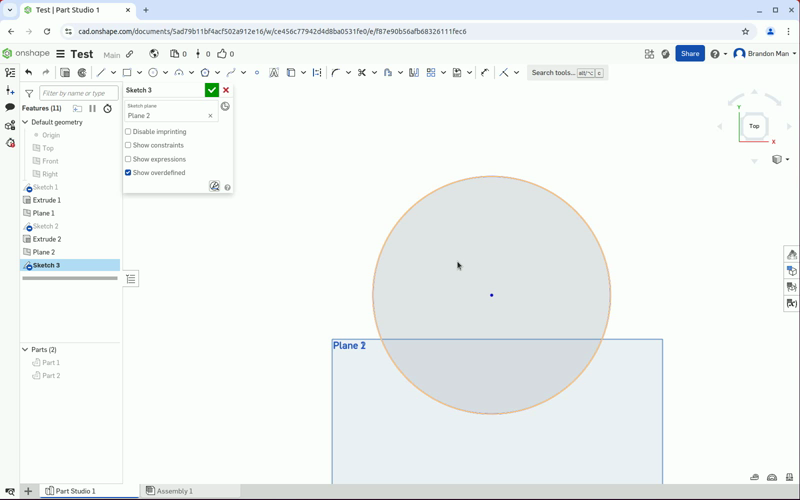
click(457, 261)
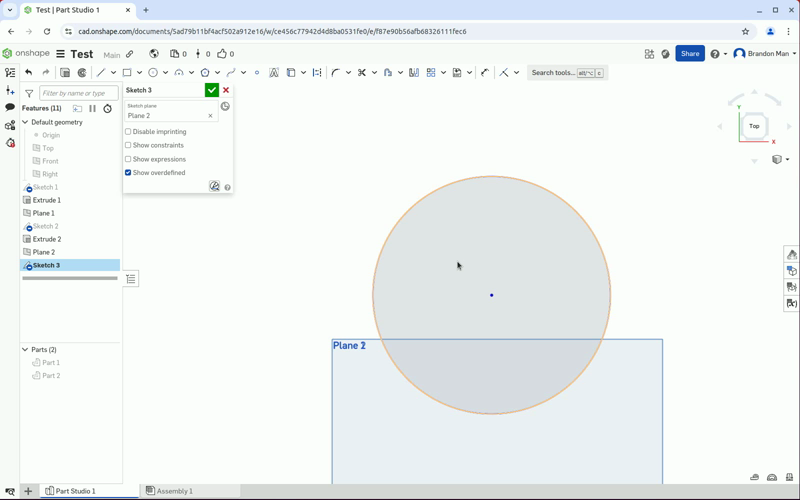
scroll(-6)
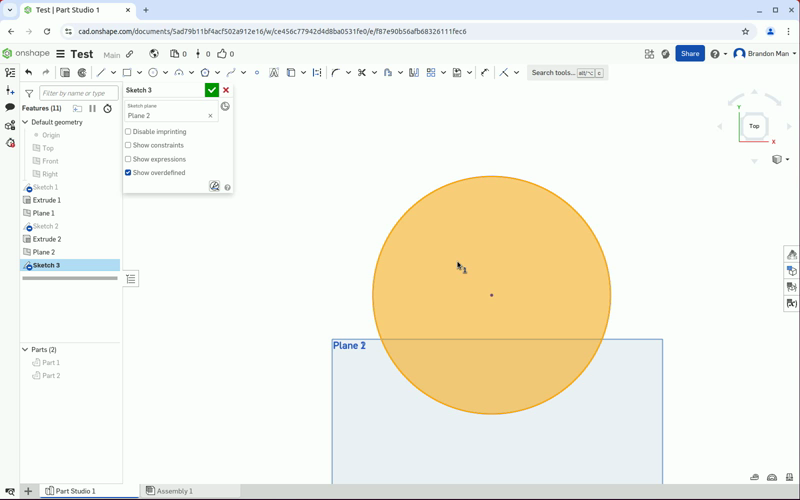
scroll(-6)
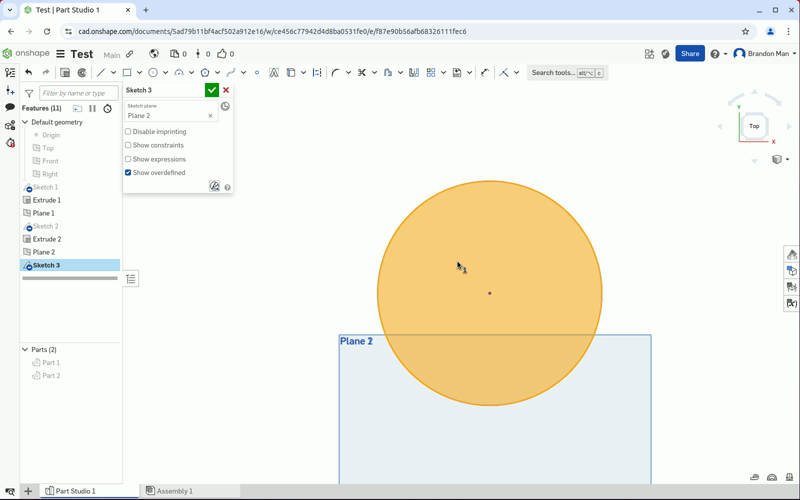
scroll(-6)
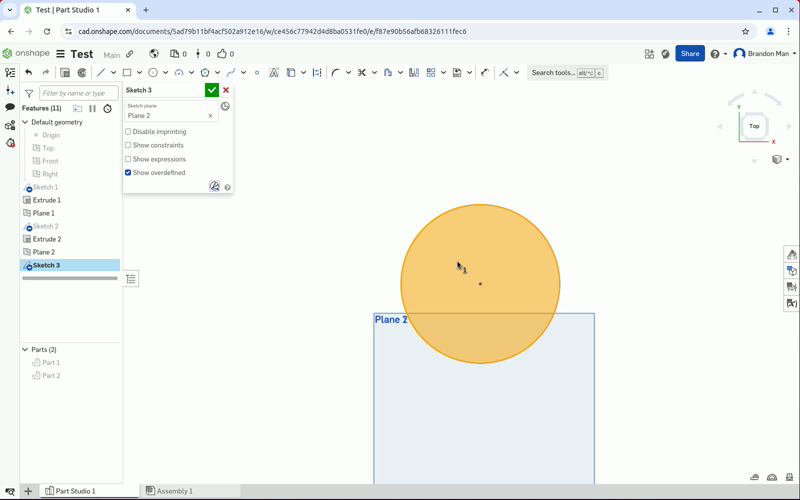
scroll(-6)
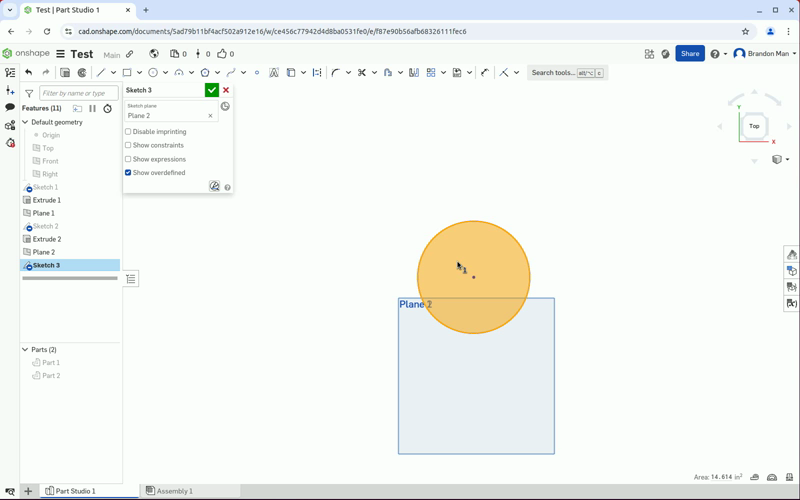
scroll(-6)
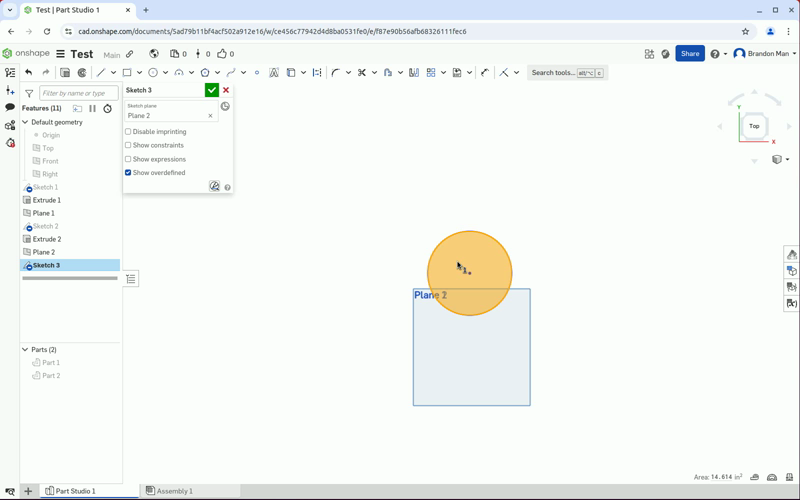
scroll(-6)
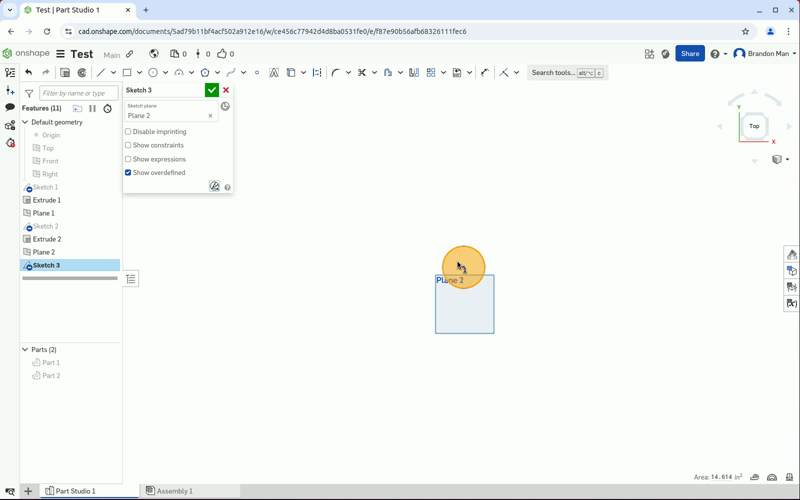
scroll(-6)
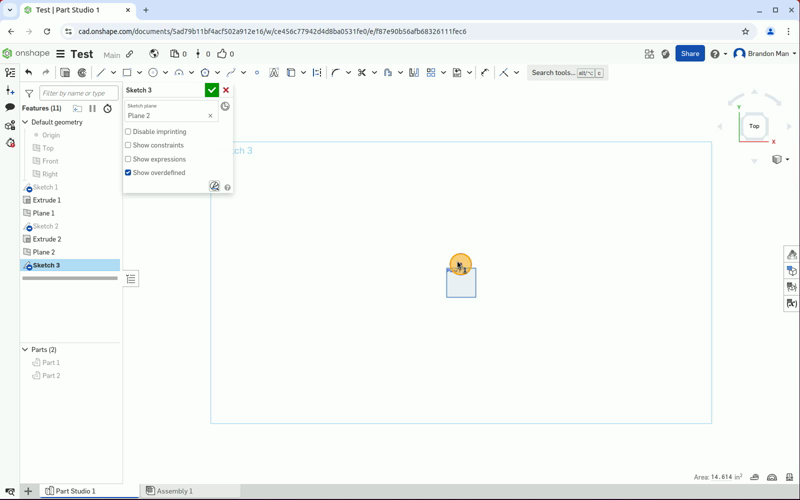
mouse_move(73, 352)
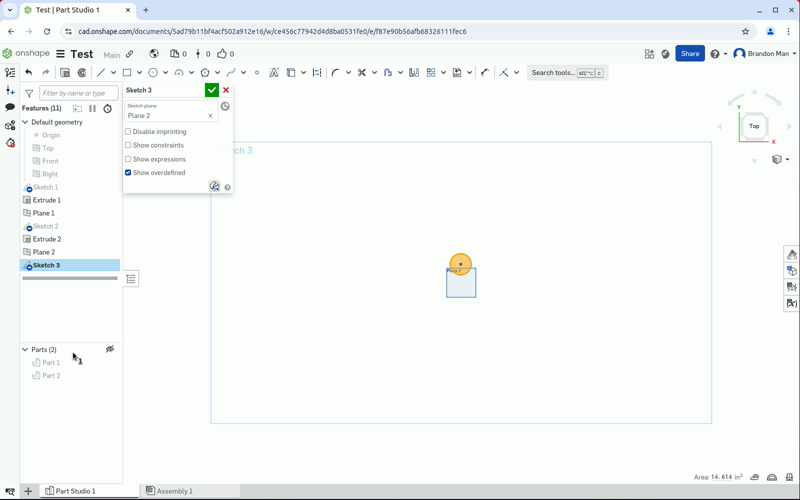
key(shift+y)
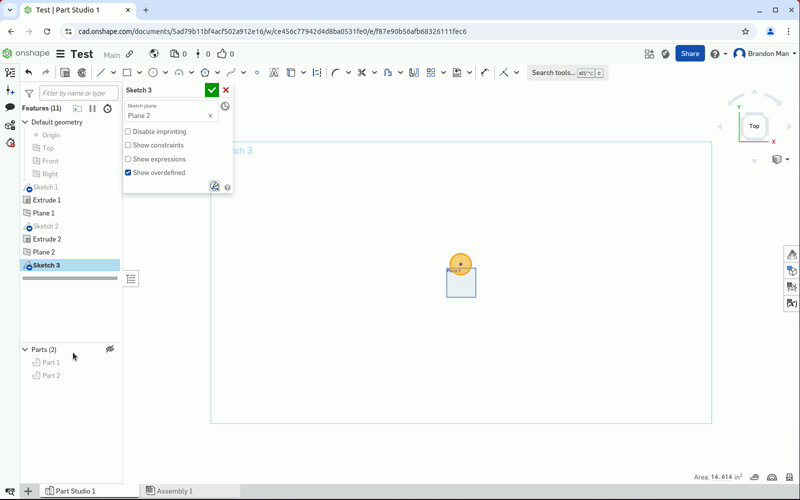
key(shift+e)
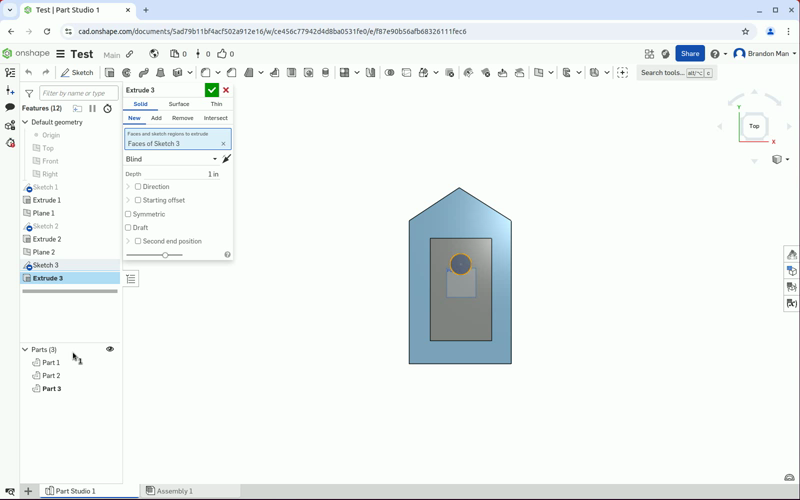
mouse_move(143, 106)
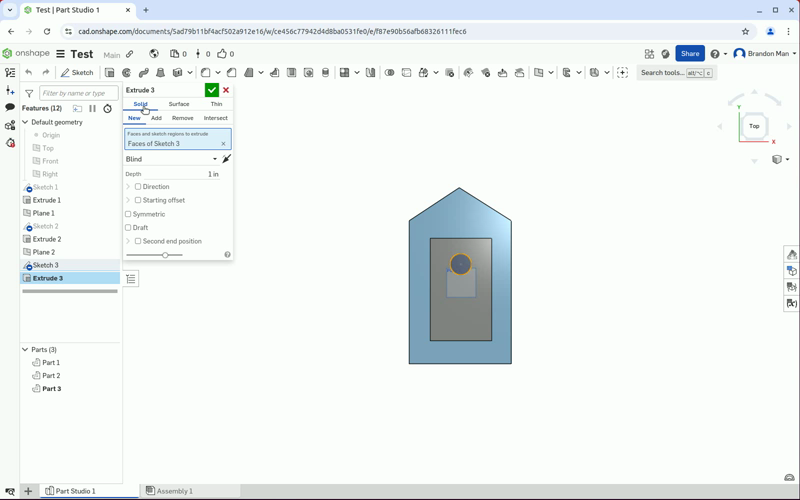
click(143, 106)
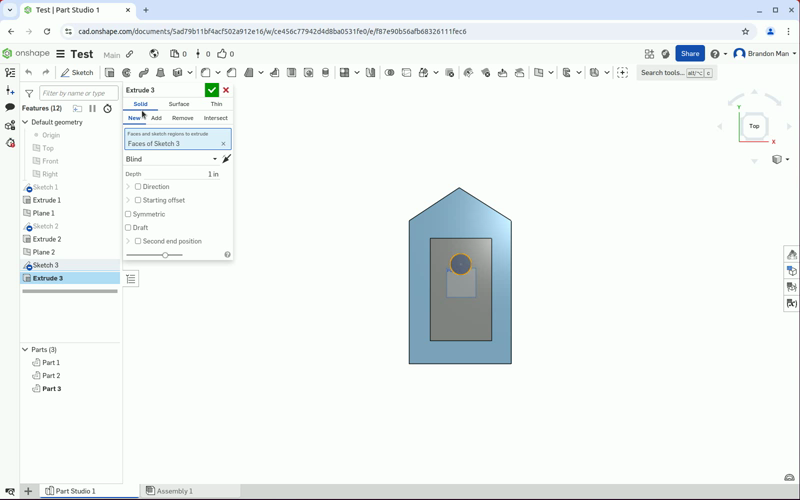
mouse_move(137, 120)
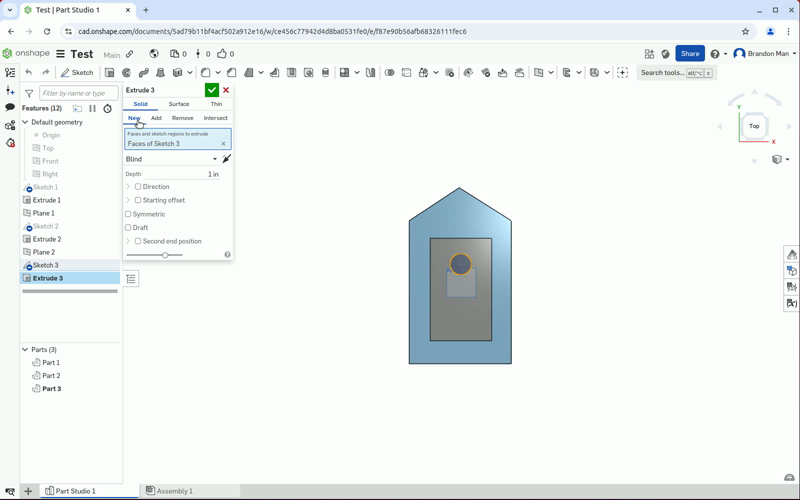
click(137, 120)
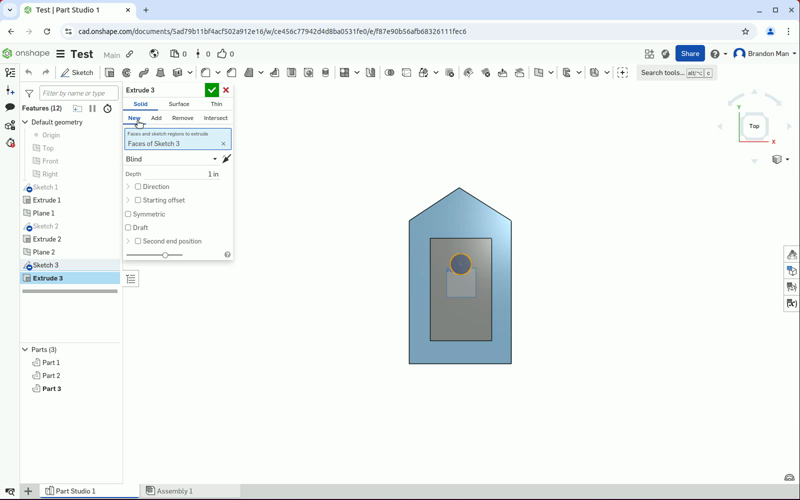
key(tab, 4)
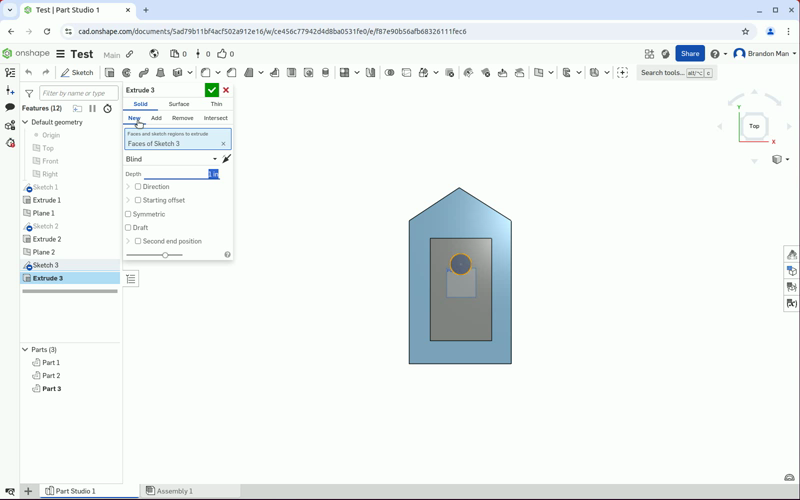
text(8.425)
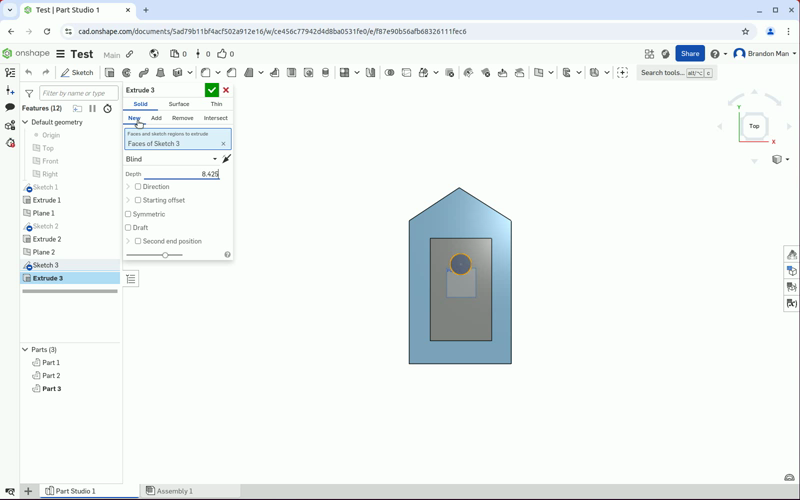
key(enter)
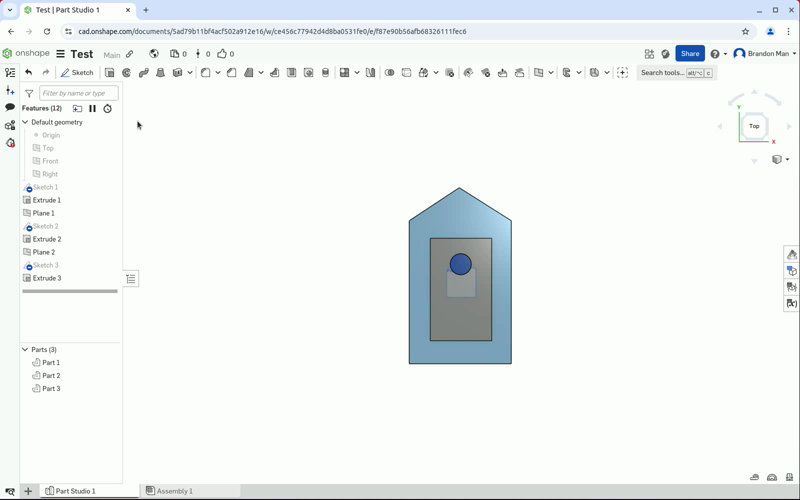
key(shift+h)
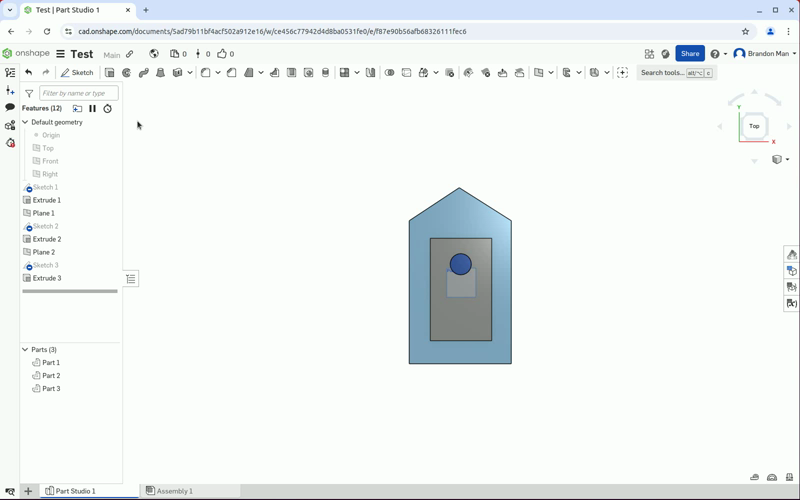
key(shift+h)
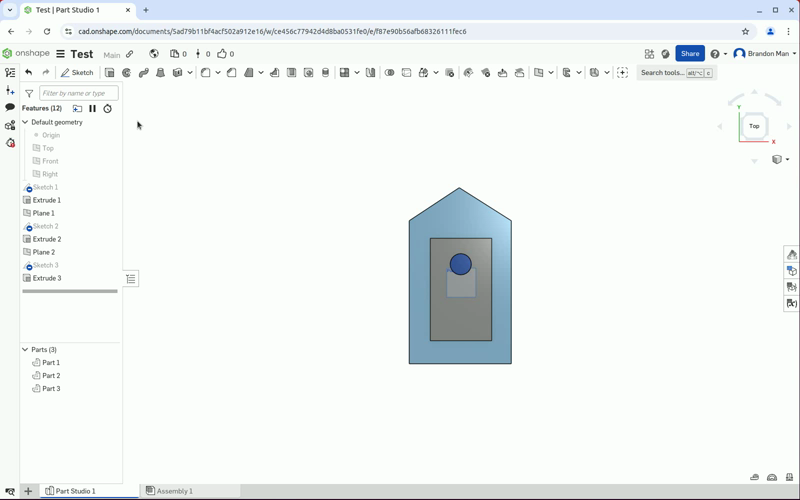
mouse_move(73, 189)
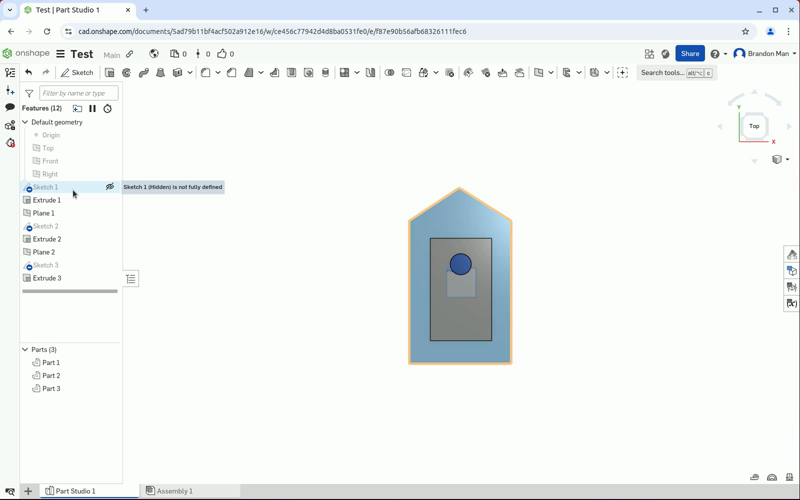
click(73, 189)
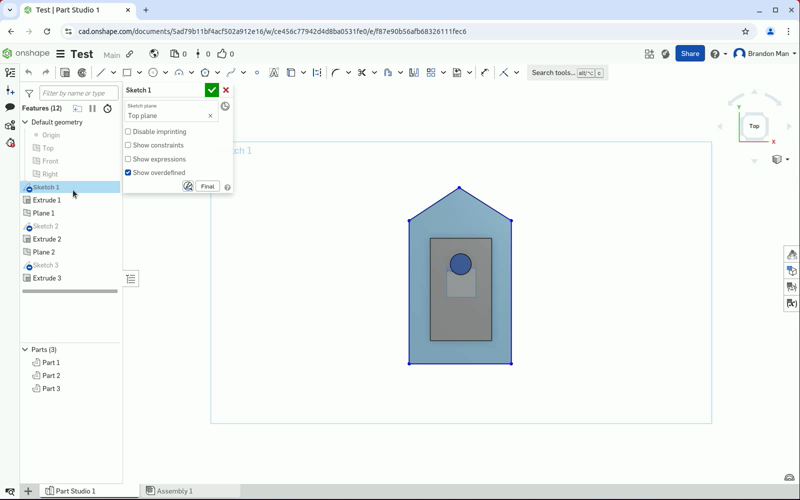
mouse_move(229, 92)
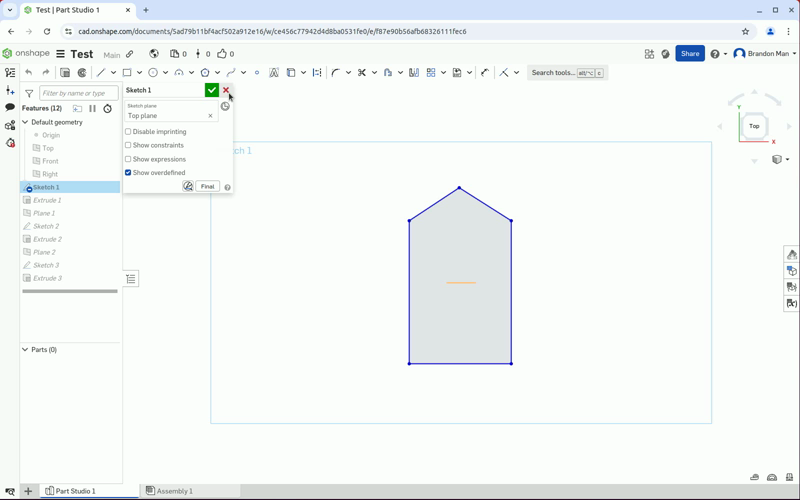
click(229, 92)
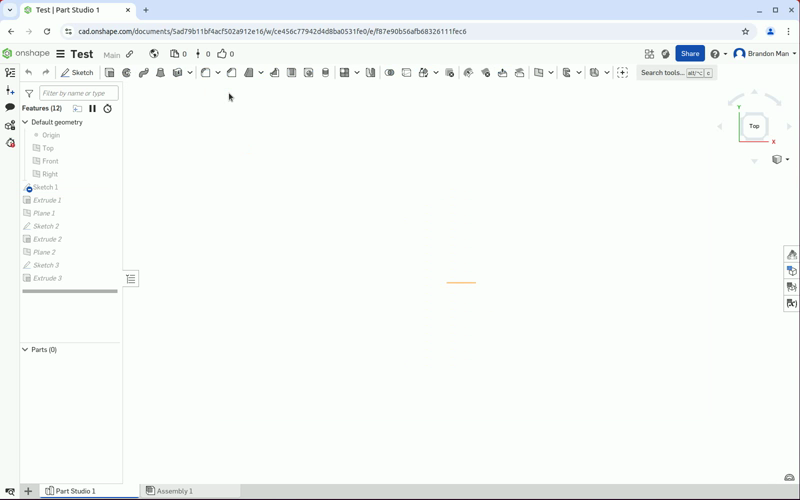
key(shift+s)
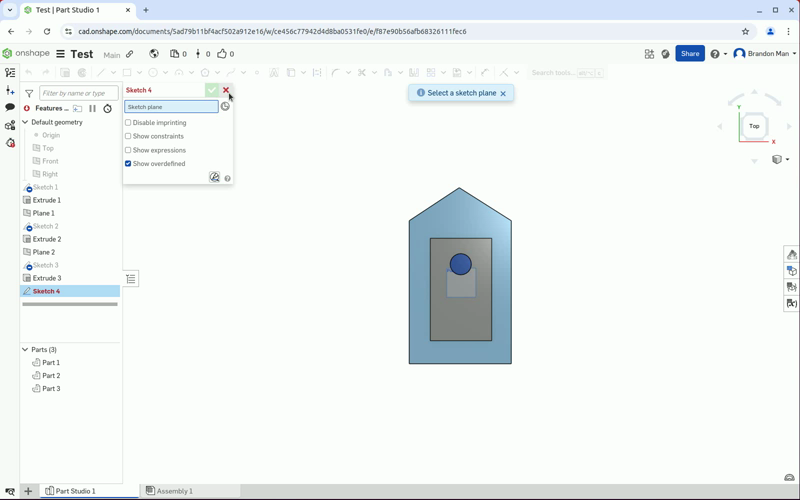
mouse_move(73, 254)
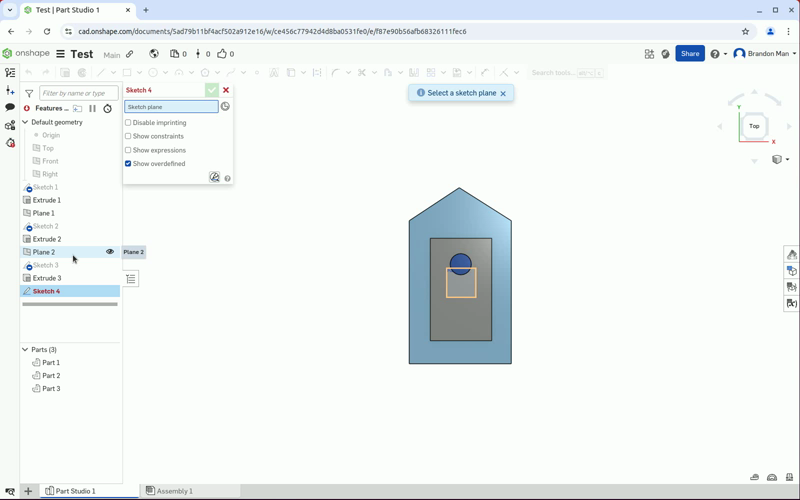
click(73, 254)
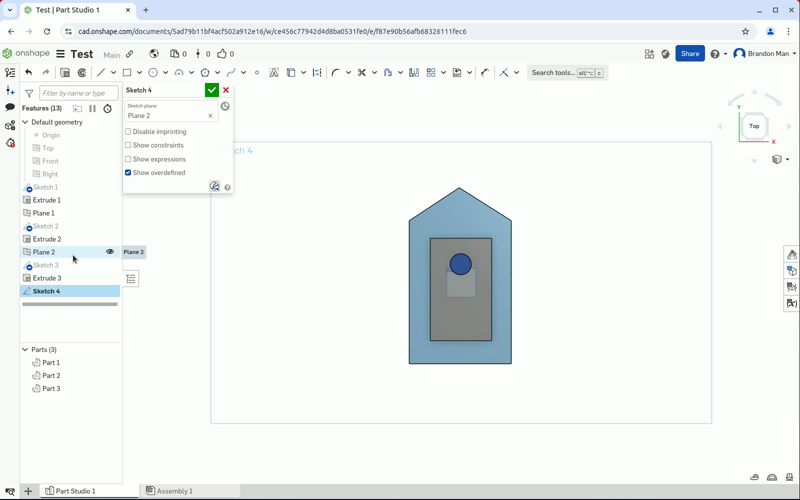
mouse_move(73, 352)
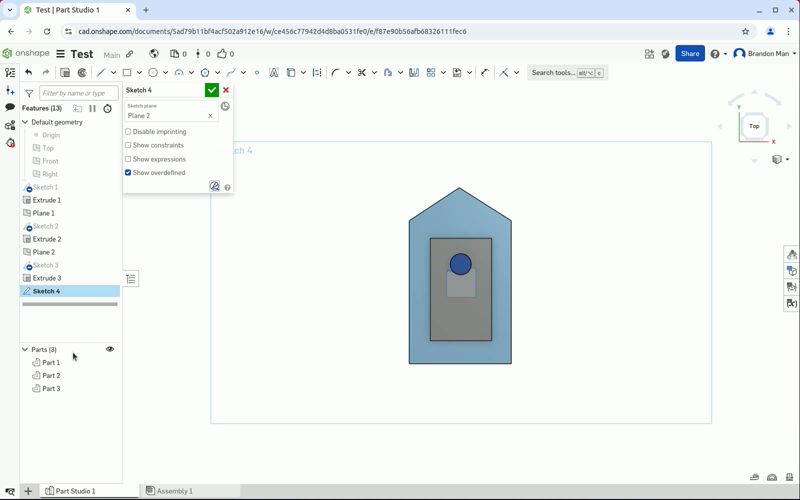
key(y)
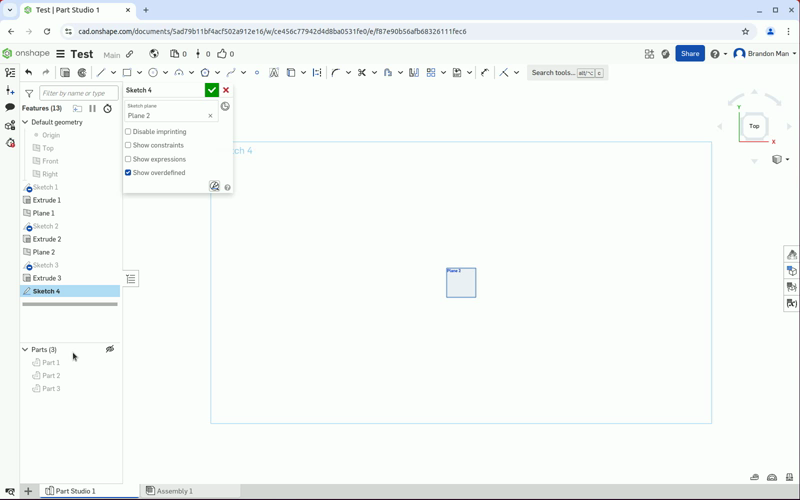
key(c)
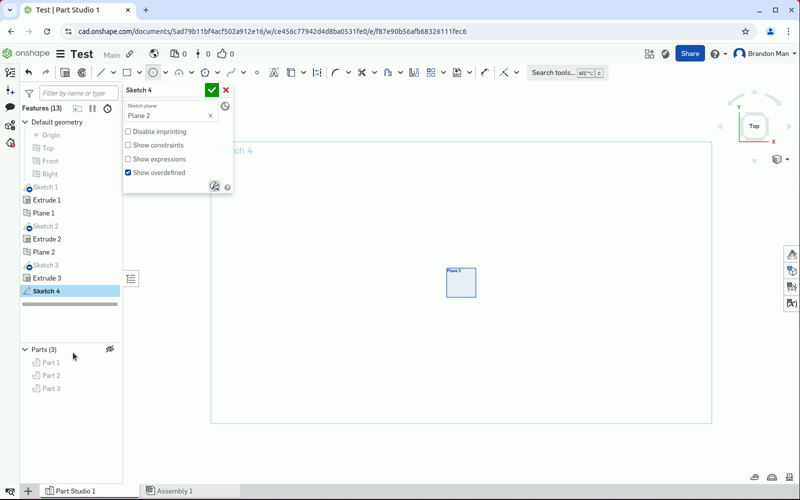
key_down(shift)
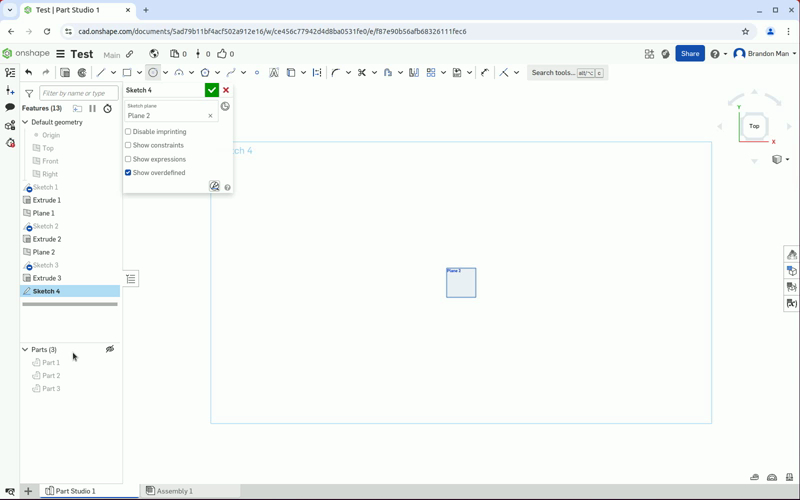
mouse_move(460, 292)
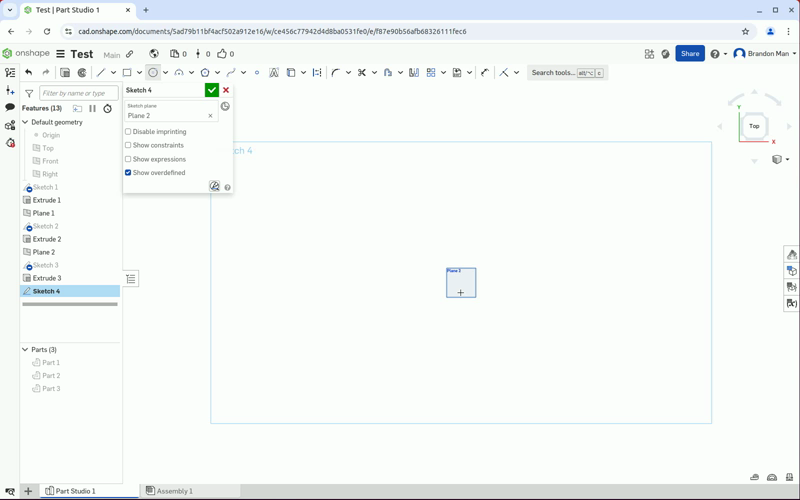
click(460, 292)
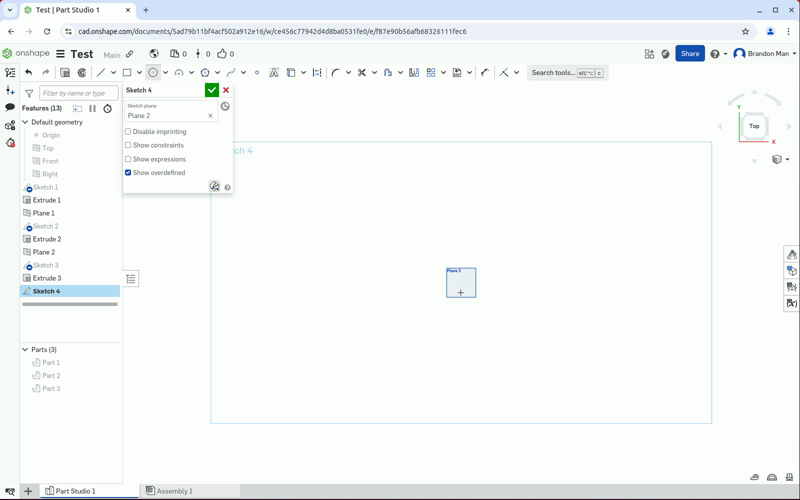
key_up(shift)
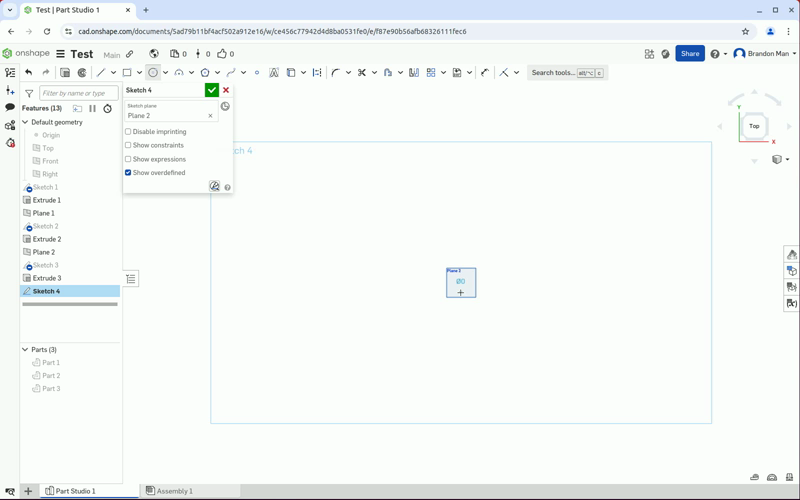
mouse_move(471, 292)
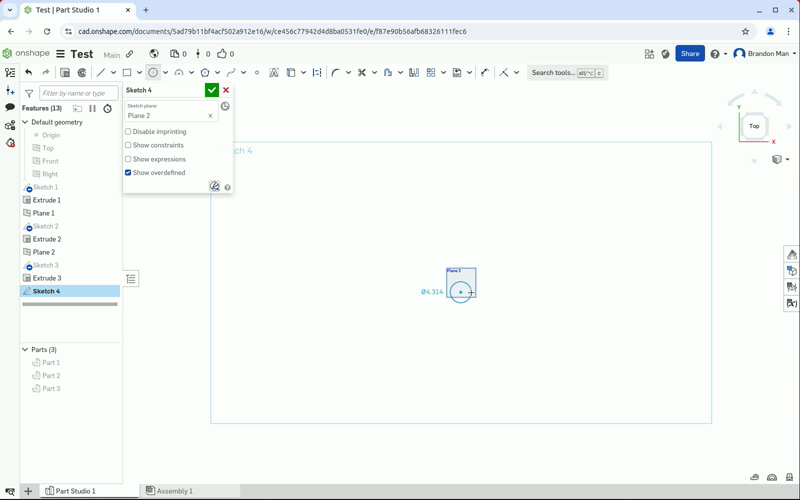
click(471, 292)
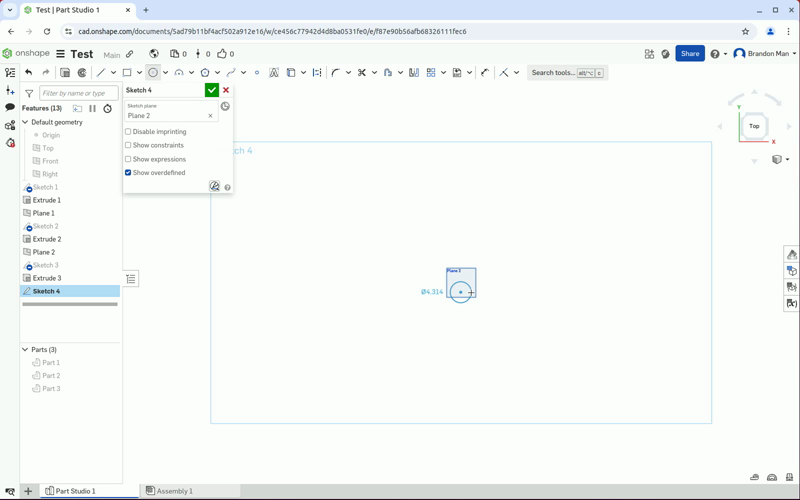
key(esc)
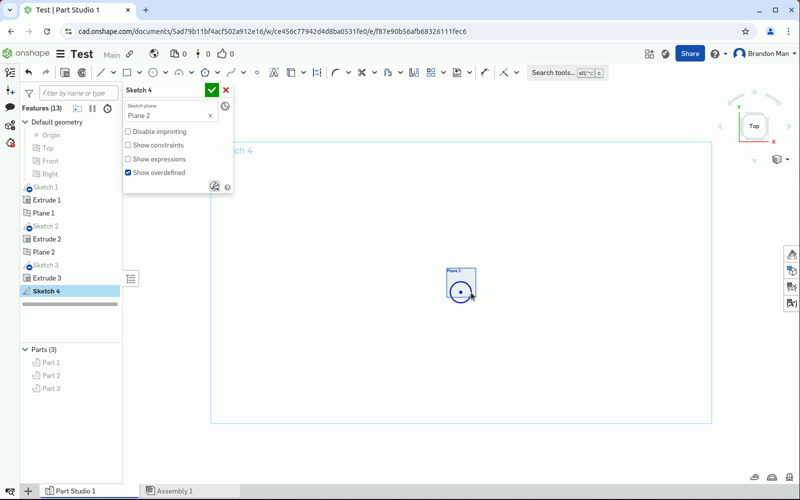
mouse_move(468, 297)
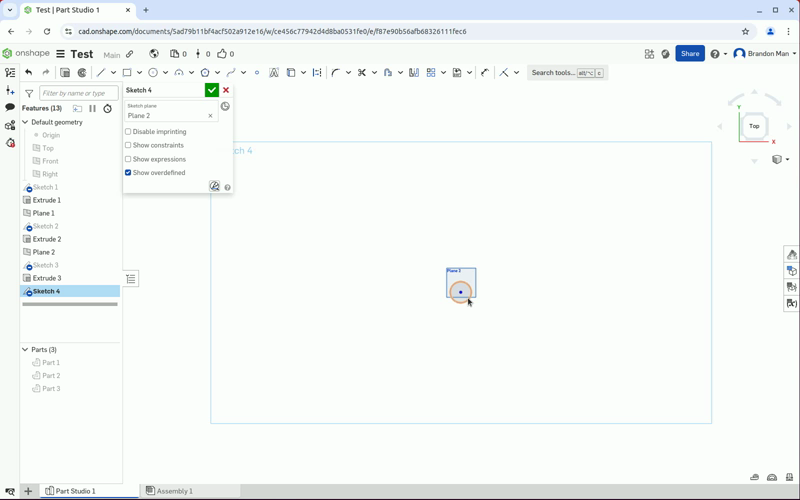
scroll(6)
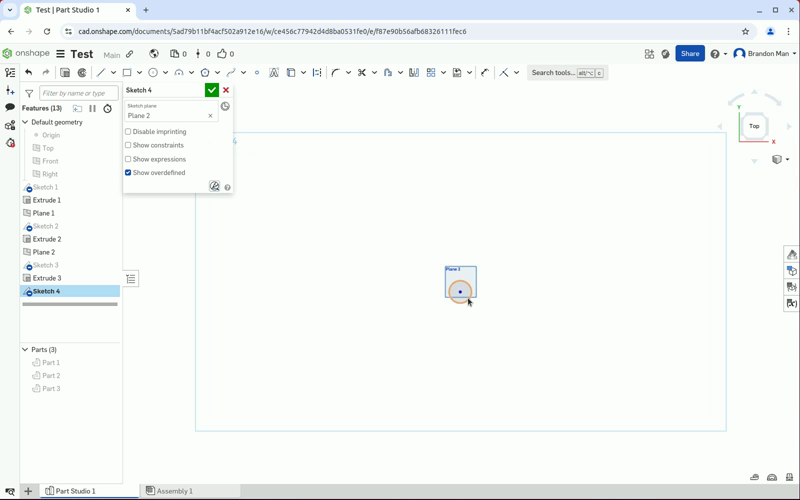
scroll(6)
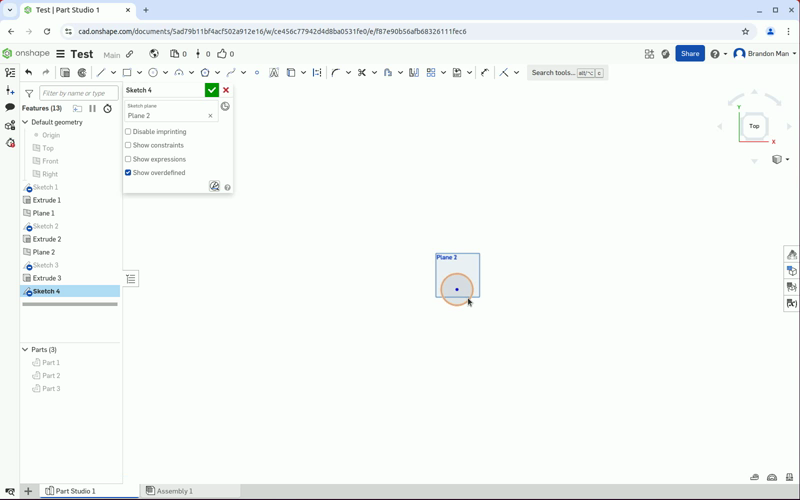
scroll(6)
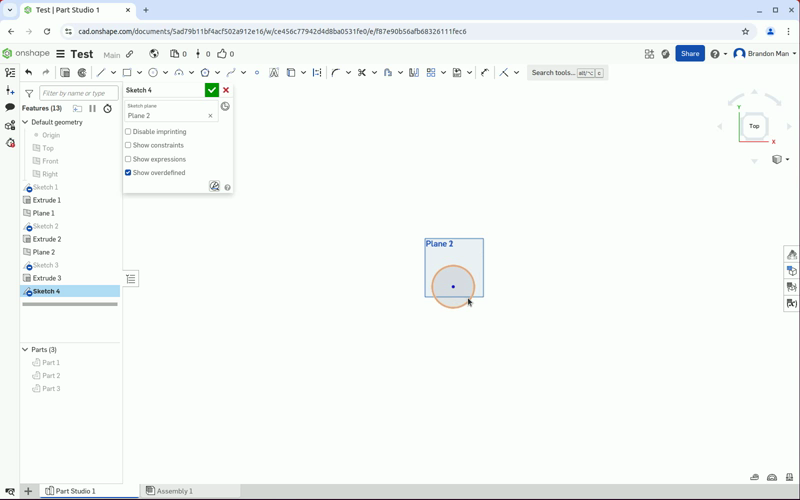
scroll(6)
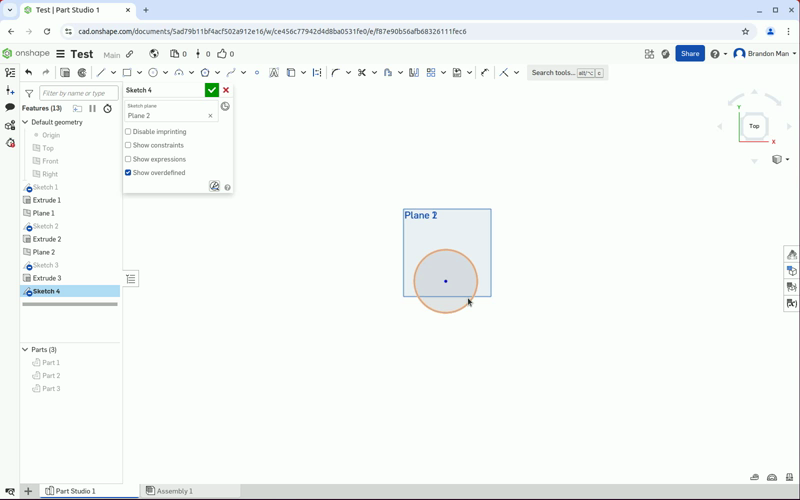
scroll(6)
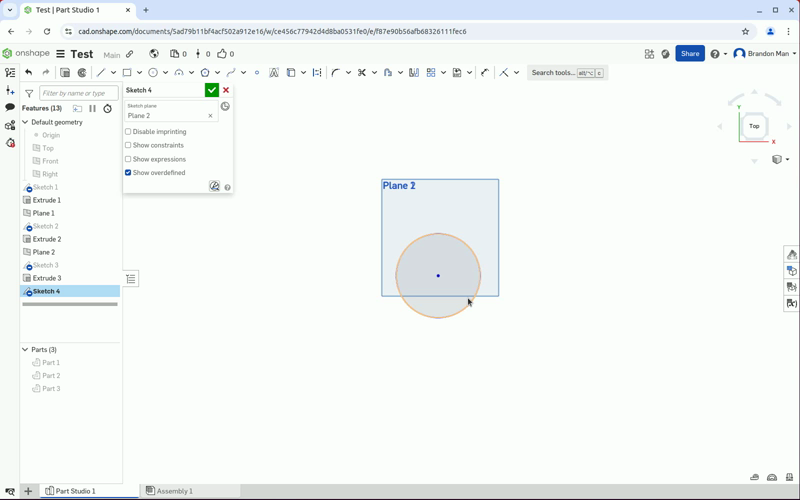
scroll(6)
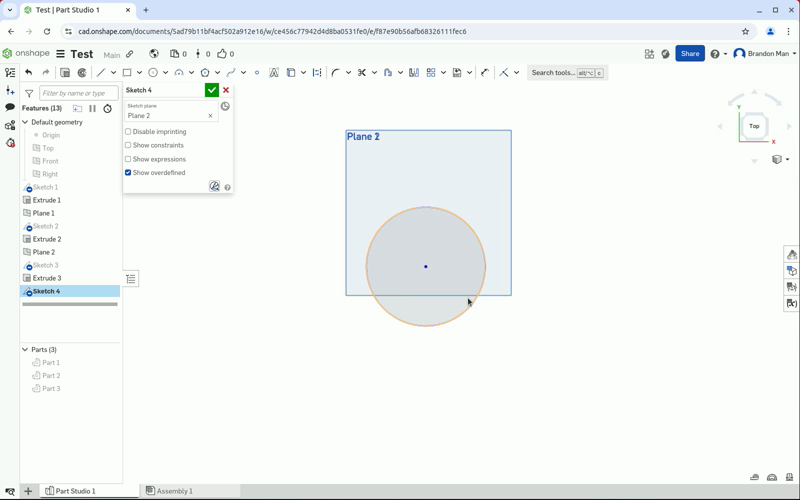
scroll(6)
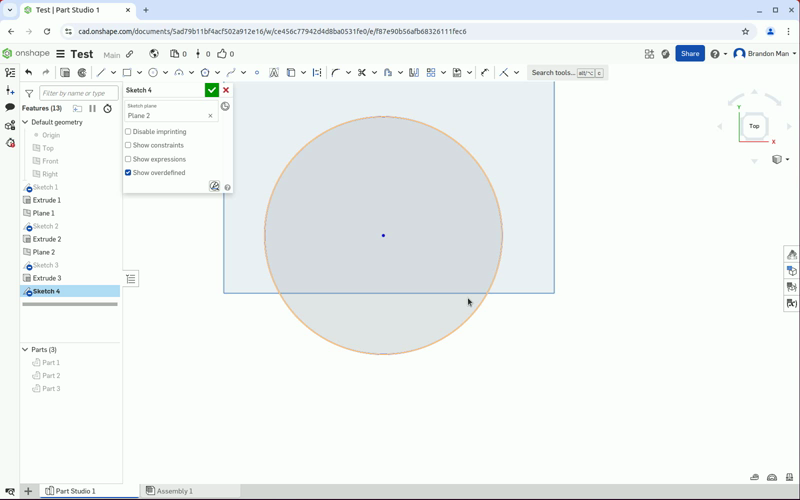
click(468, 297)
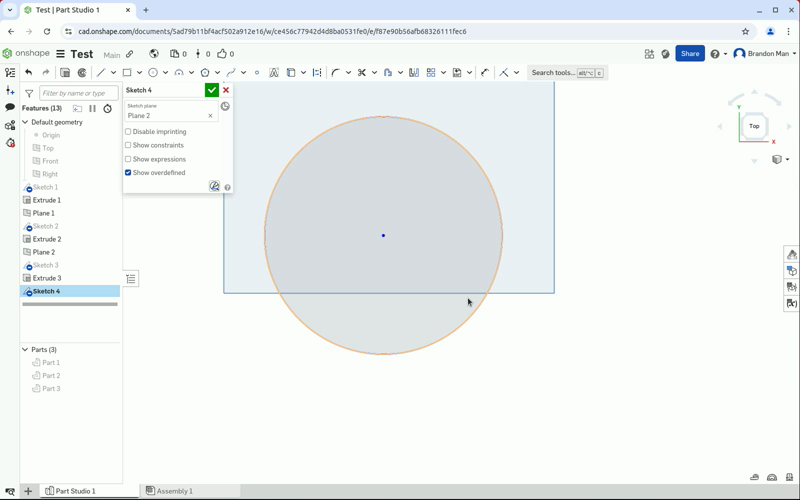
scroll(-6)
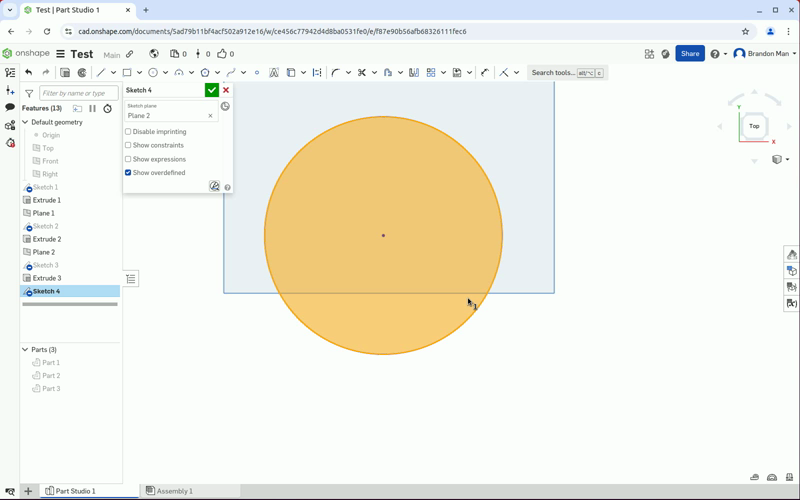
scroll(-6)
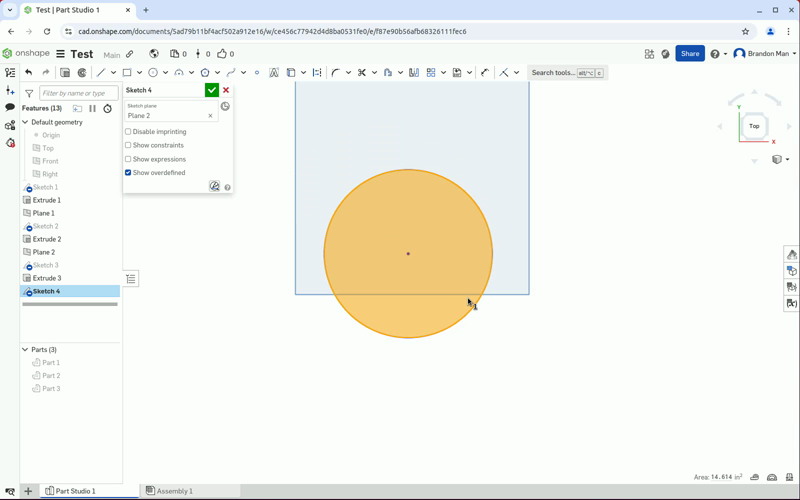
scroll(-6)
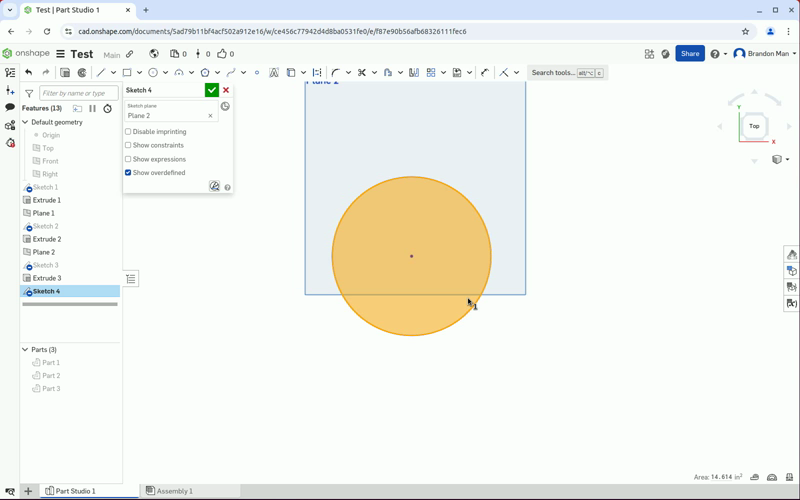
scroll(-6)
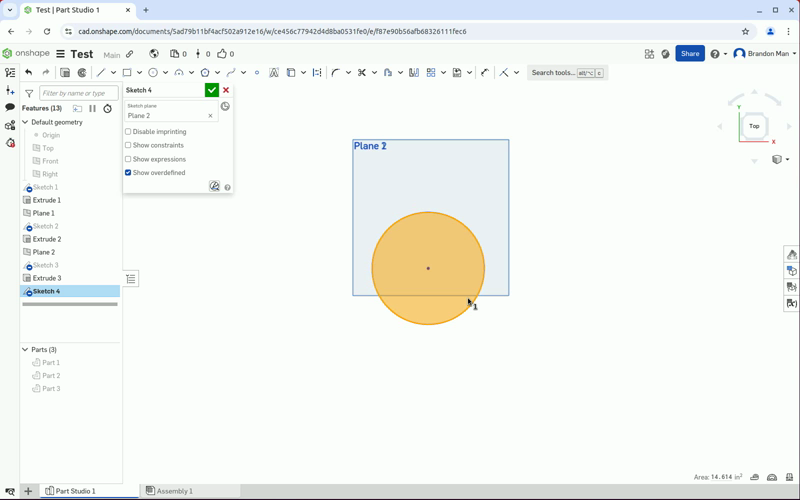
scroll(-6)
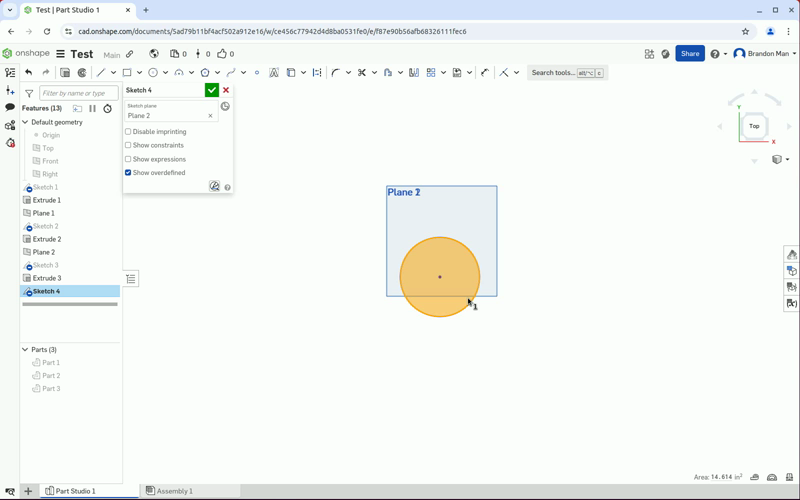
scroll(-6)
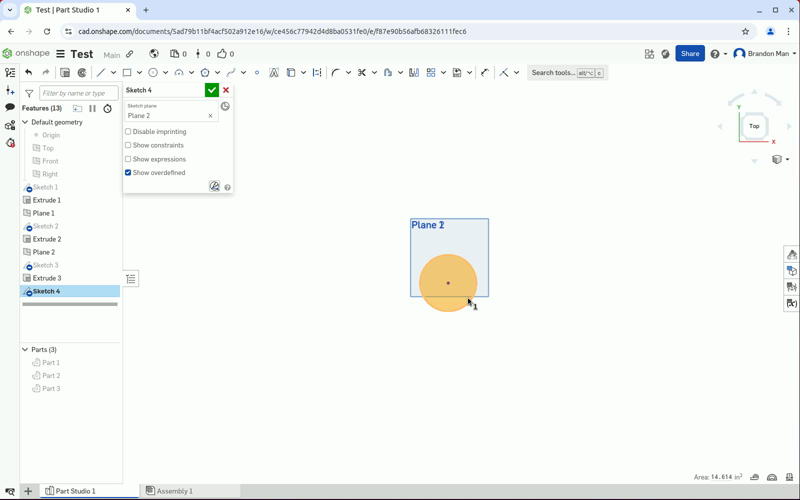
scroll(-6)
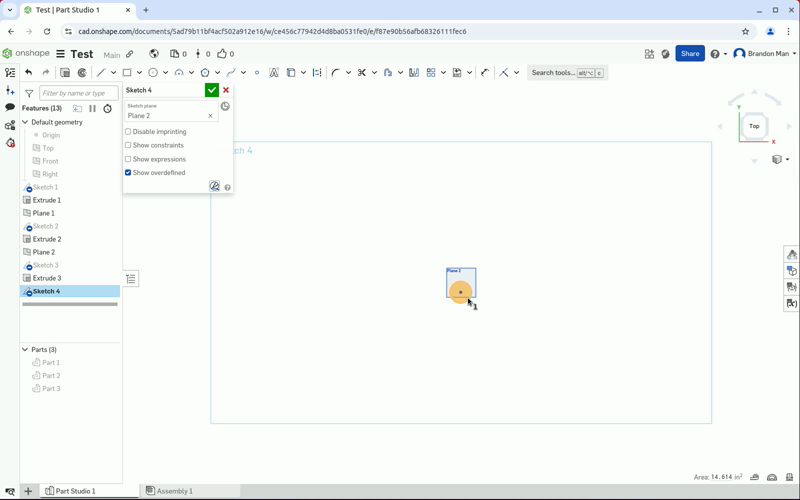
mouse_move(73, 352)
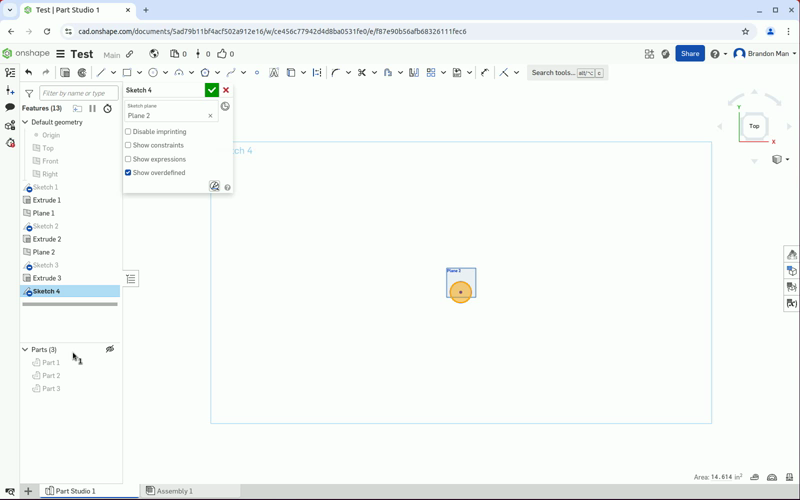
key(shift+y)
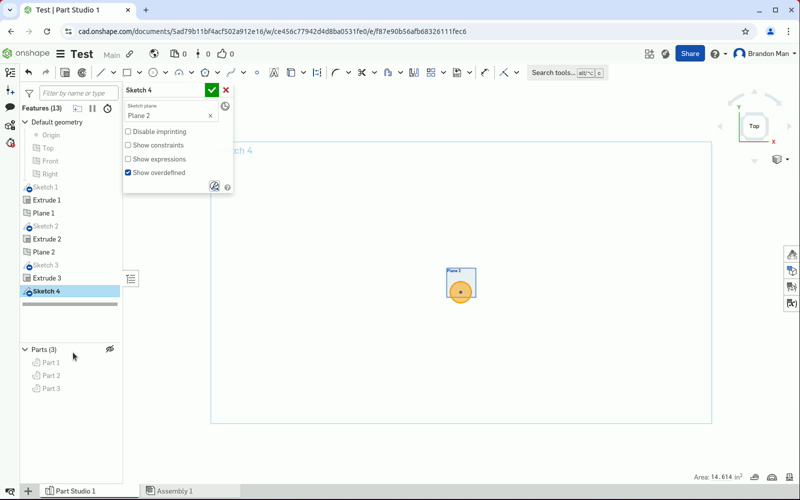
key(shift+e)
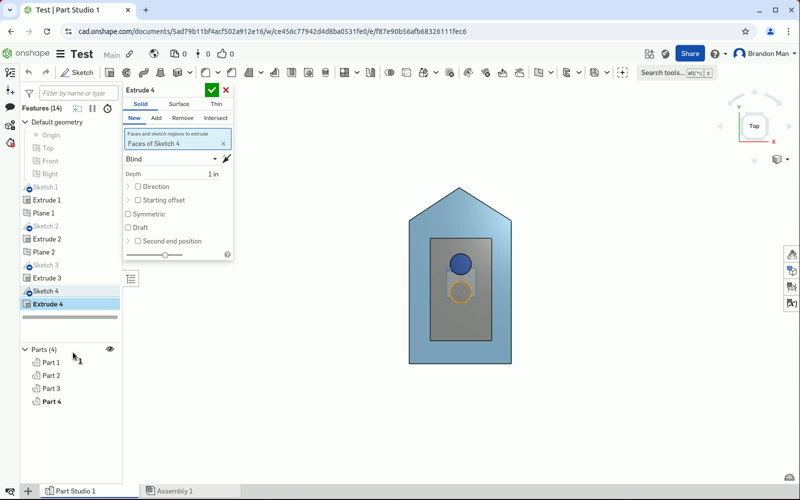
mouse_move(143, 106)
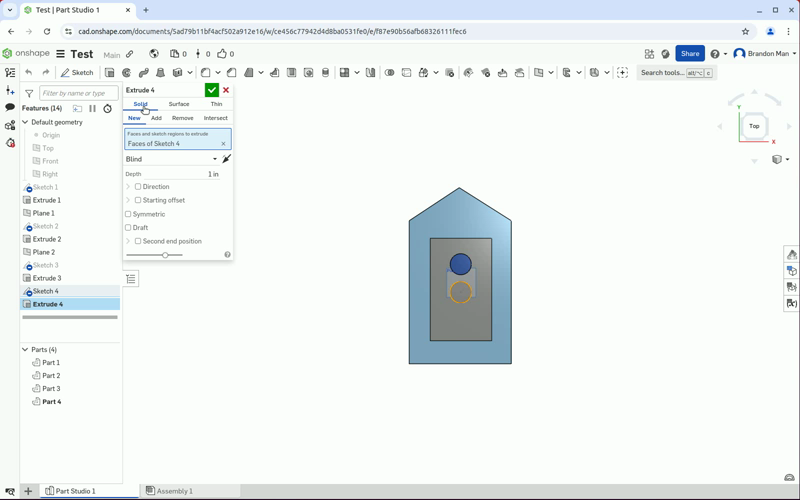
click(143, 106)
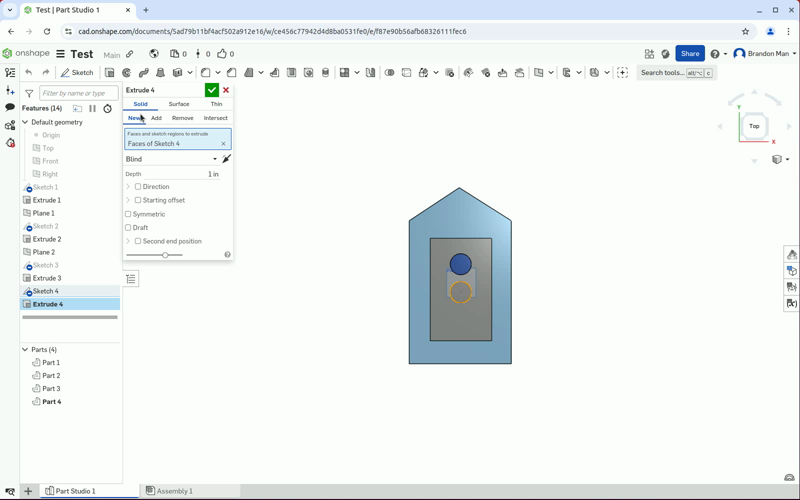
mouse_move(137, 120)
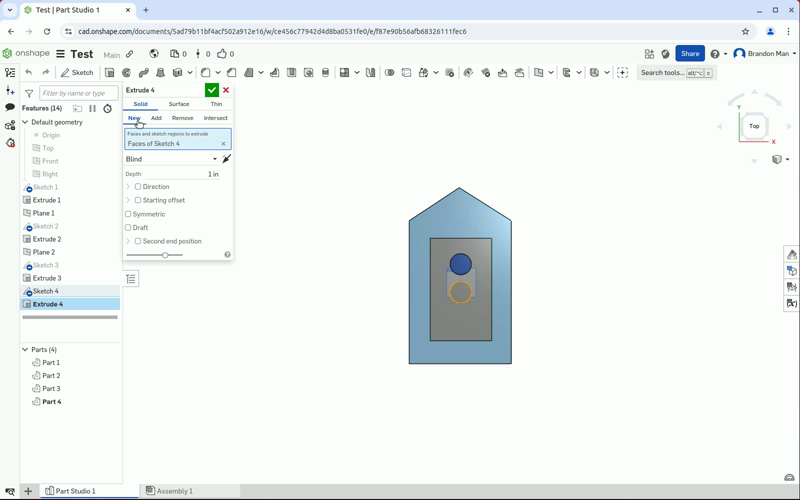
click(137, 120)
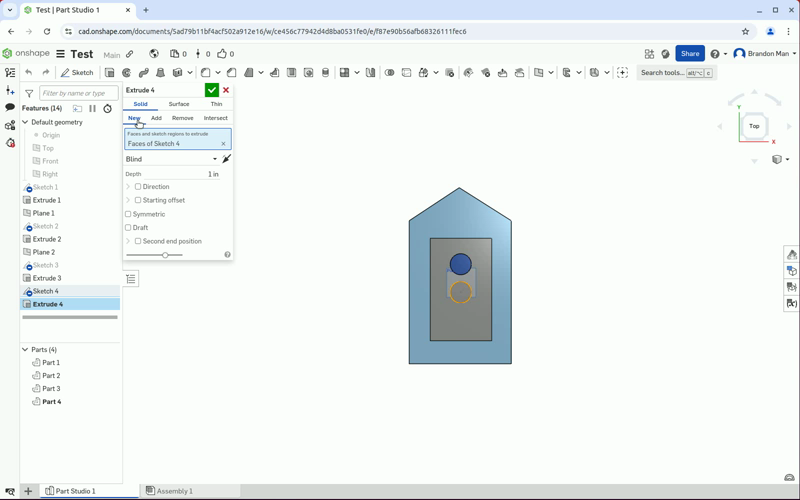
key(tab, 4)
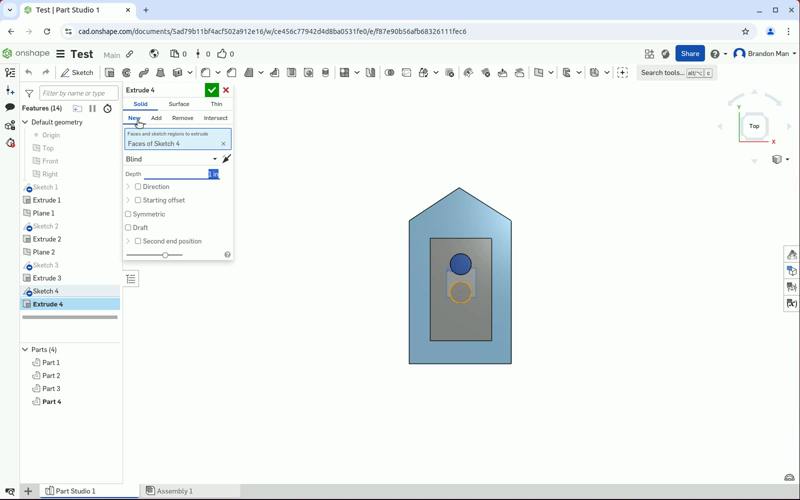
text(8.425)
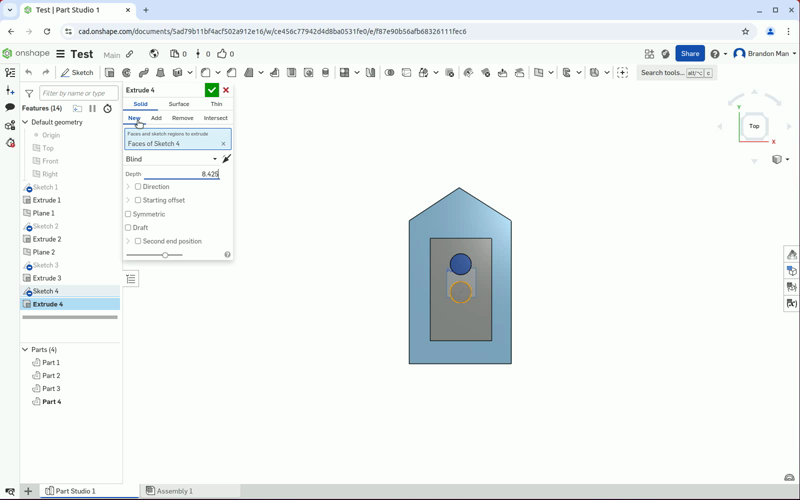
key(enter)
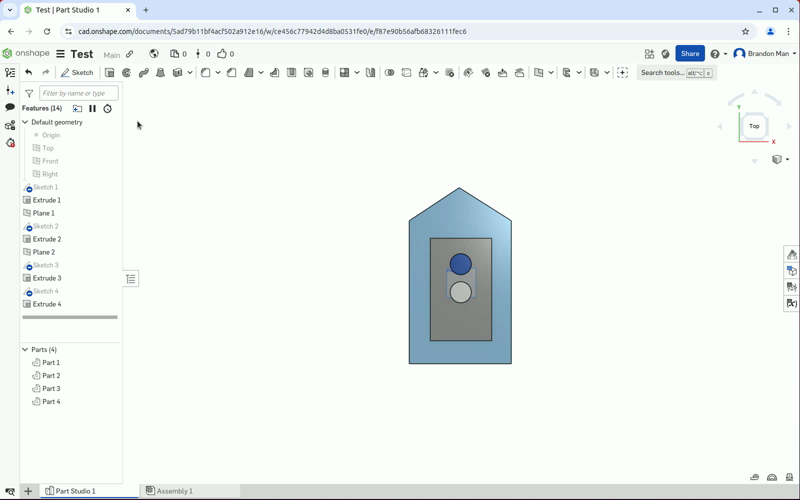
key(shift+h)
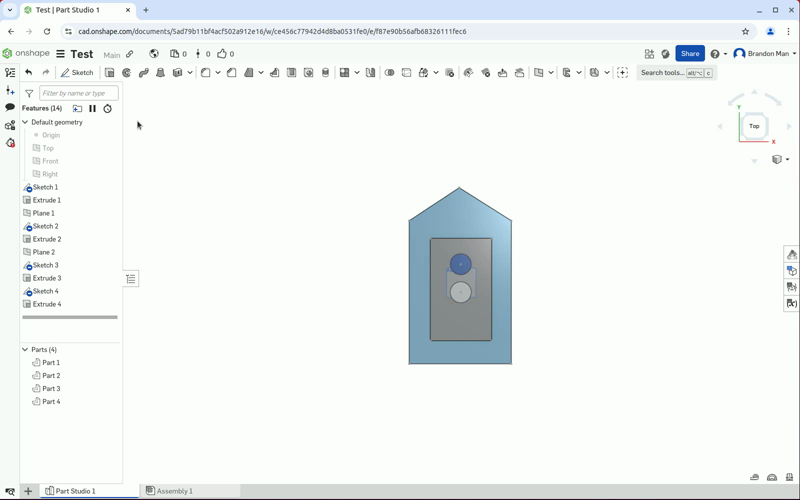
key(shift+h)
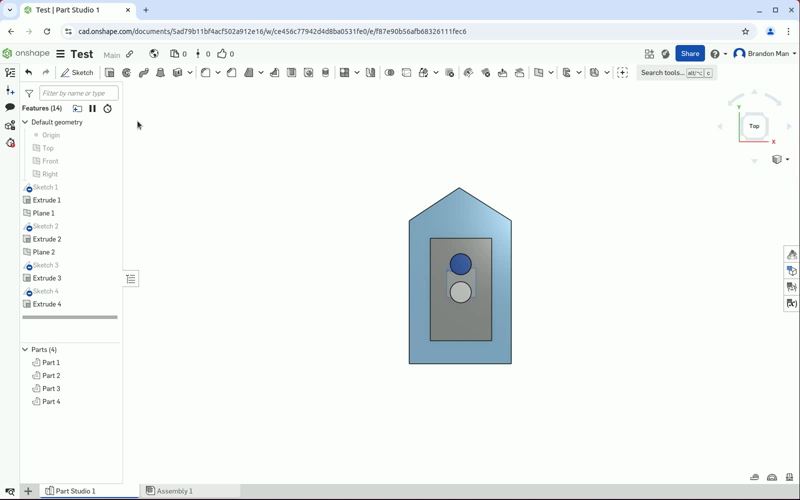
mouse_move(73, 189)
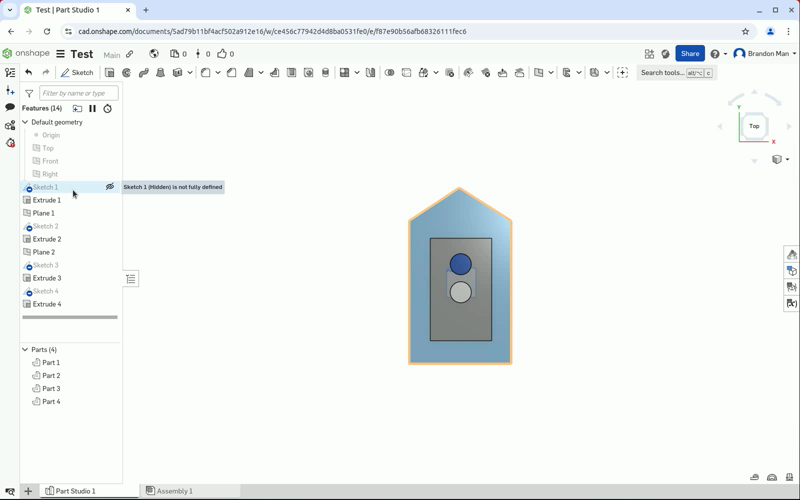
click(73, 189)
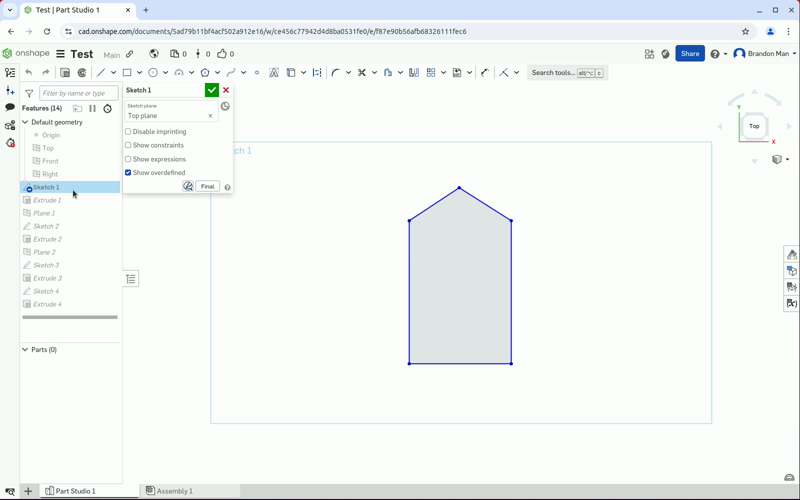
mouse_move(229, 92)
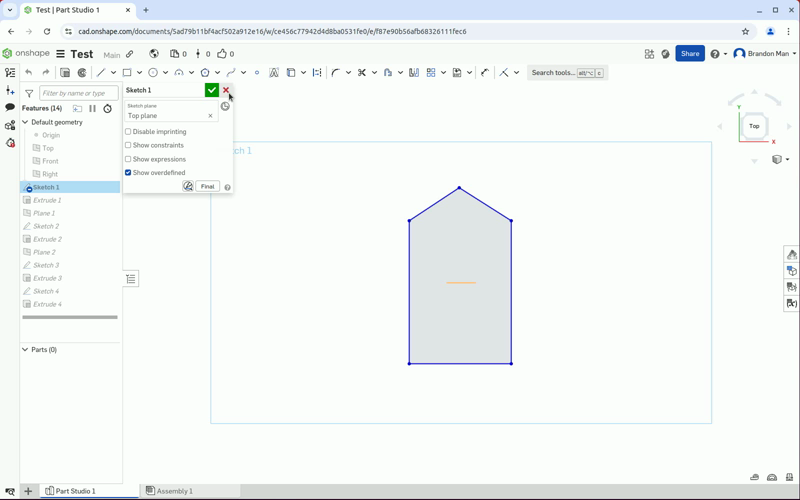
click(229, 92)
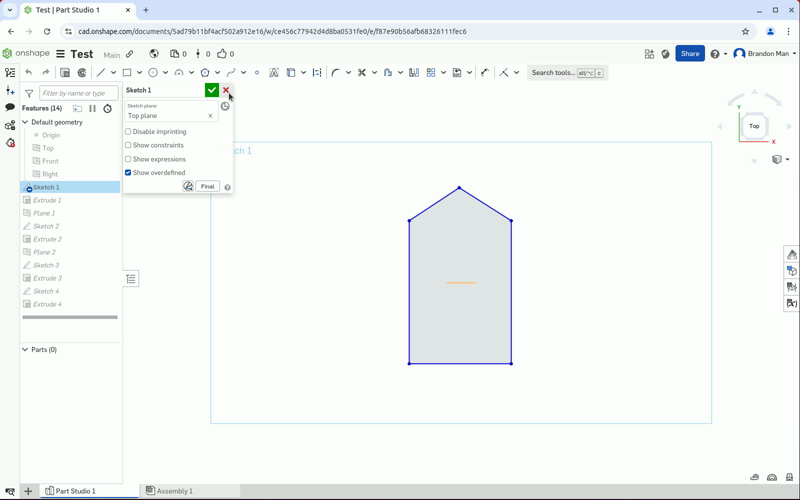
key(shift+s)
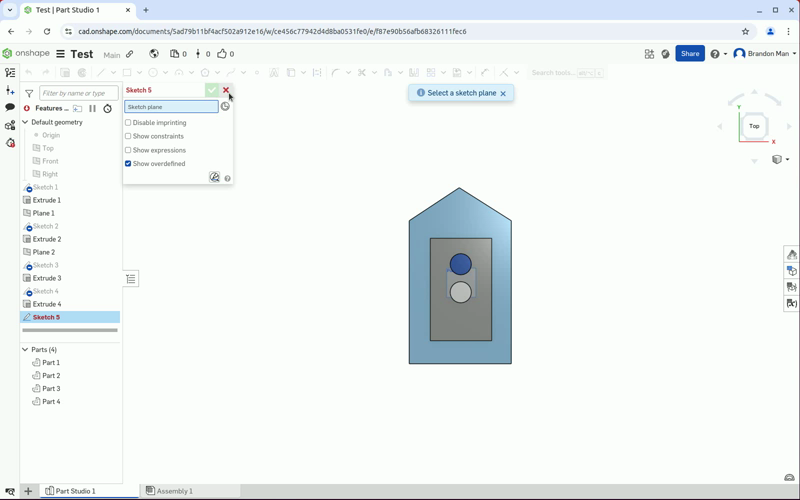
mouse_move(73, 254)
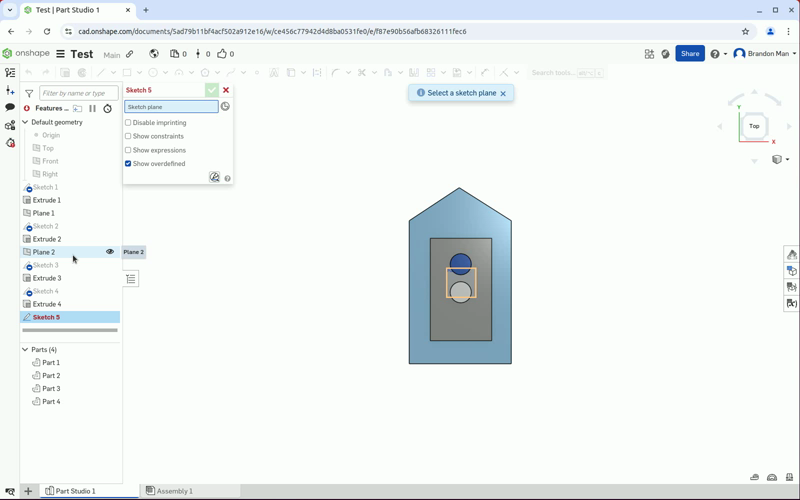
click(73, 254)
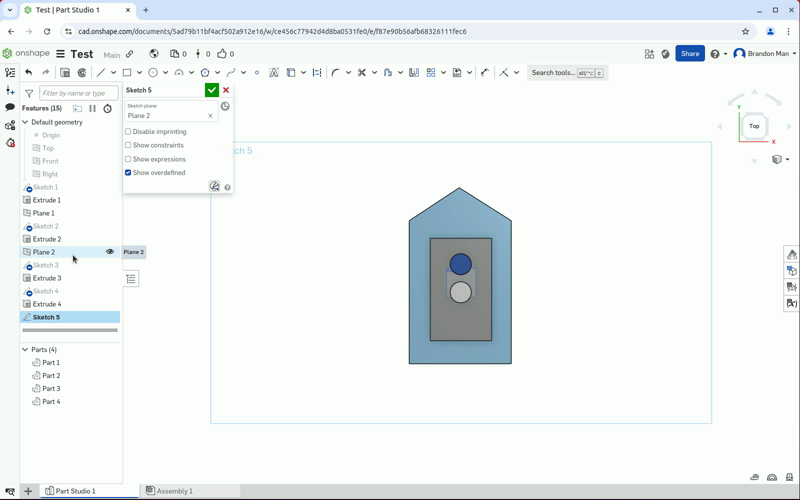
mouse_move(73, 352)
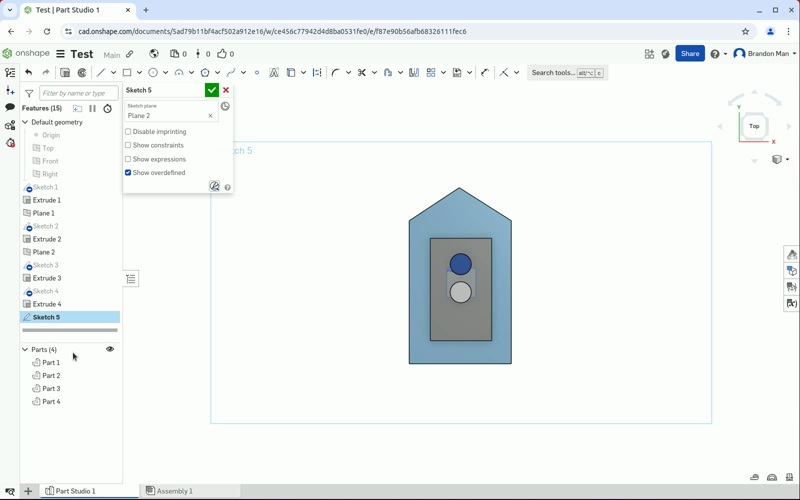
key(y)
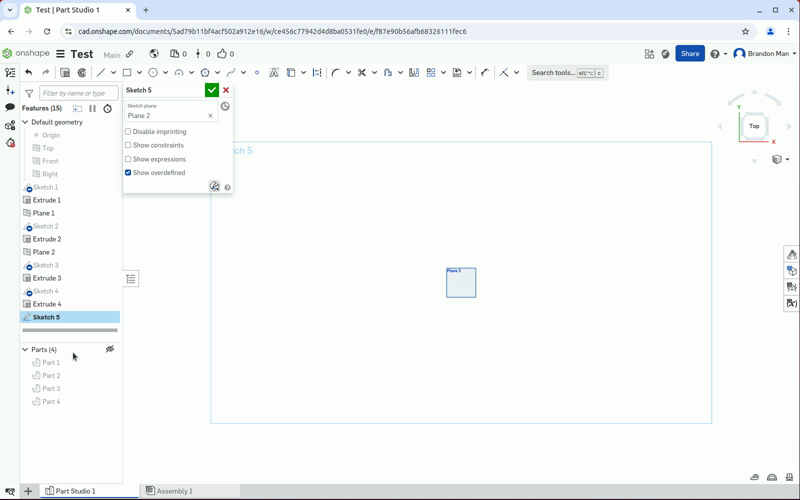
key(c)
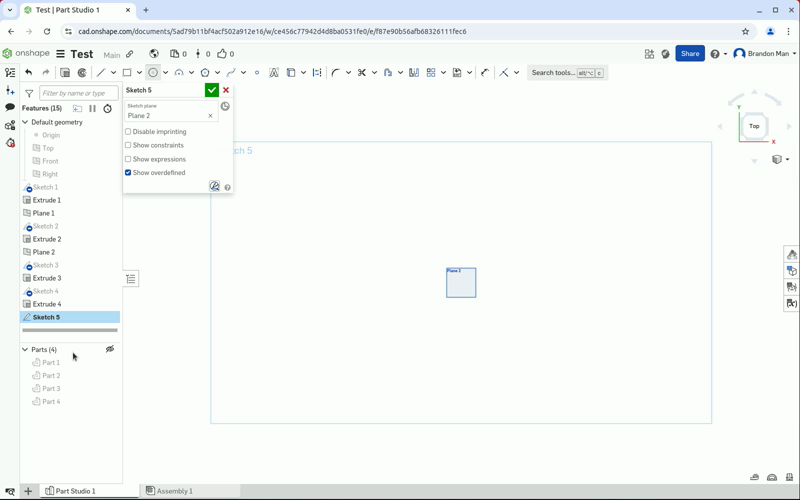
key_down(shift)
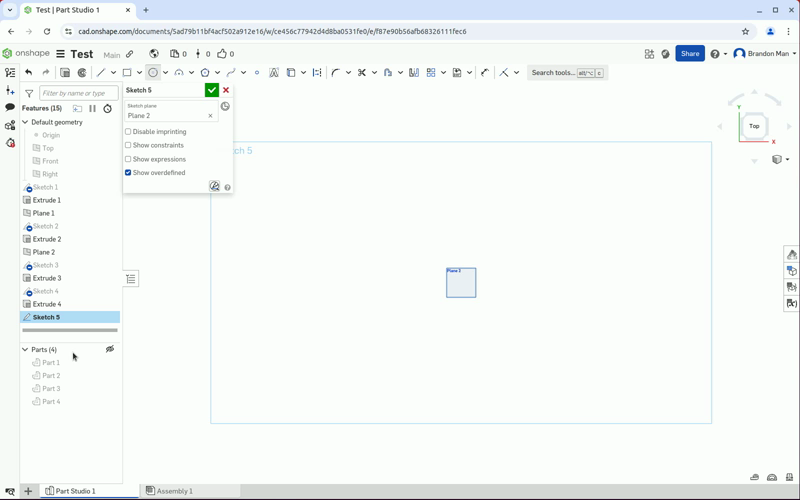
mouse_move(460, 320)
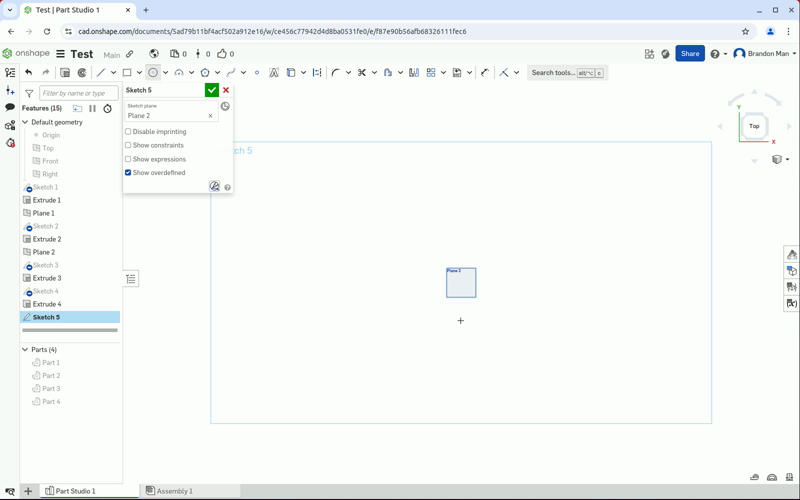
click(460, 320)
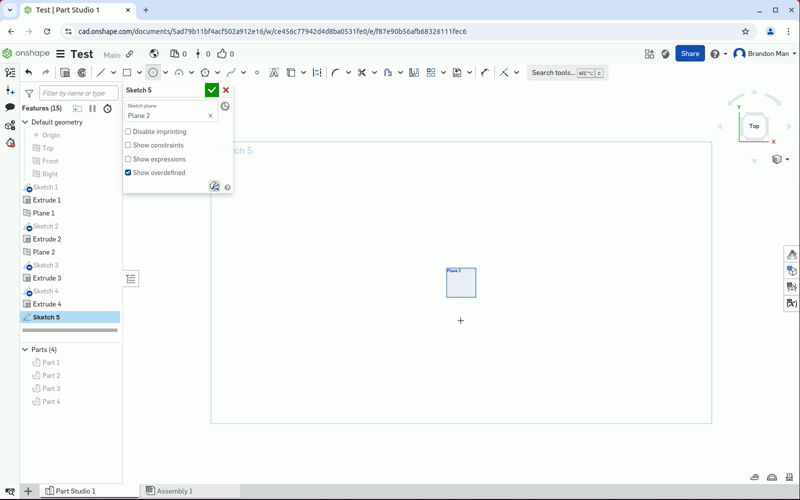
key_up(shift)
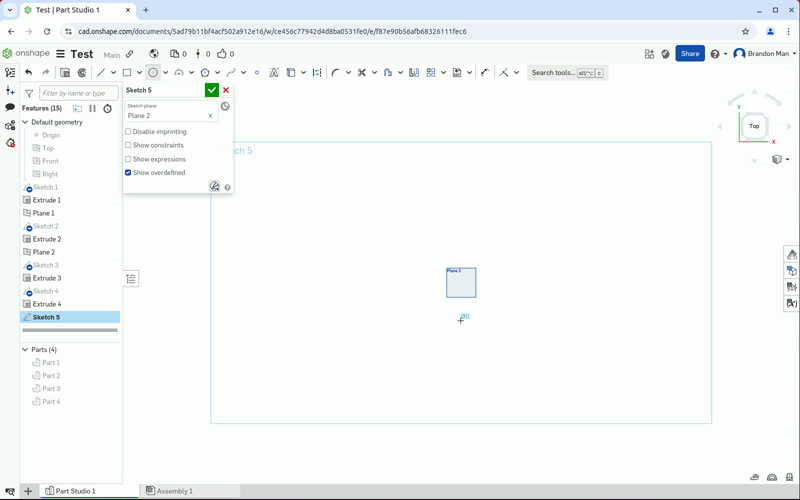
mouse_move(471, 320)
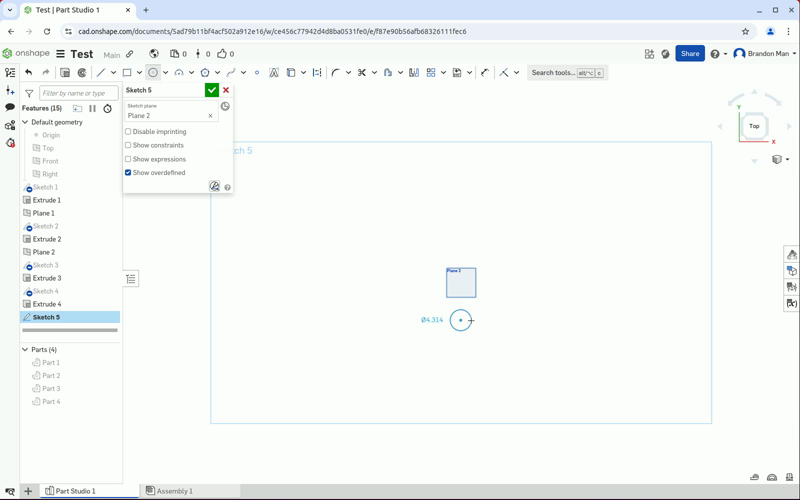
click(471, 320)
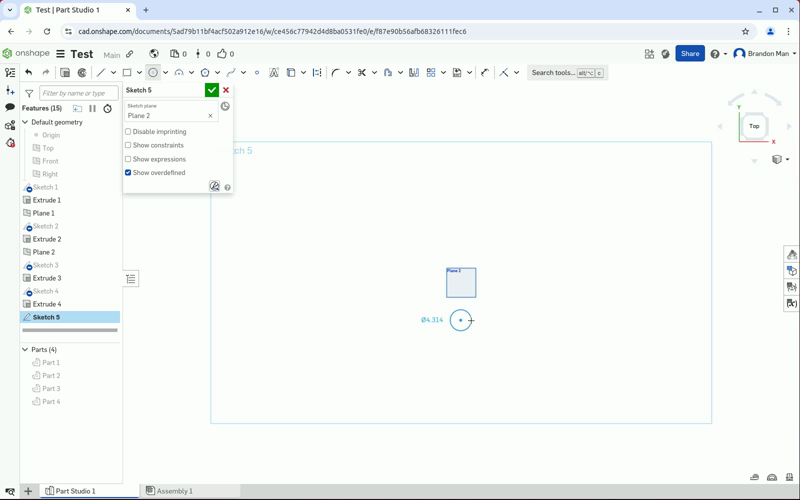
key(esc)
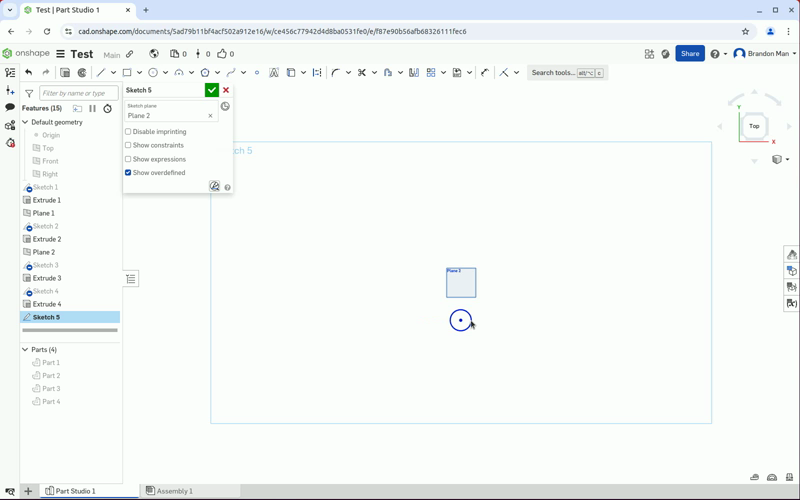
mouse_move(468, 318)
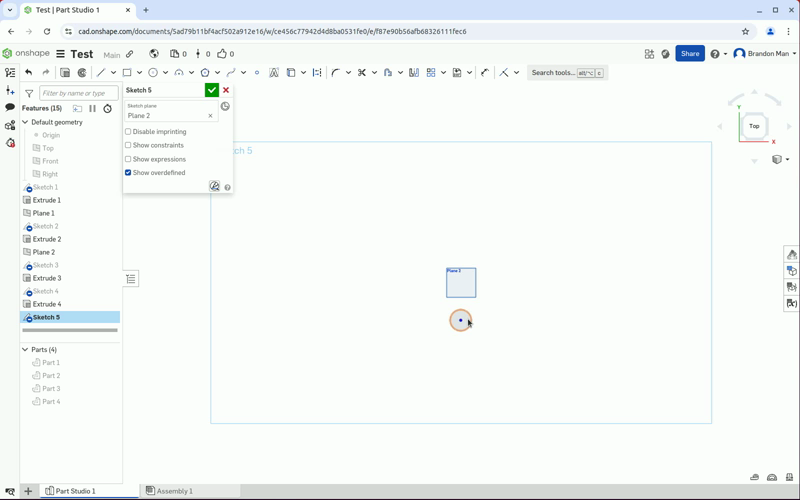
scroll(6)
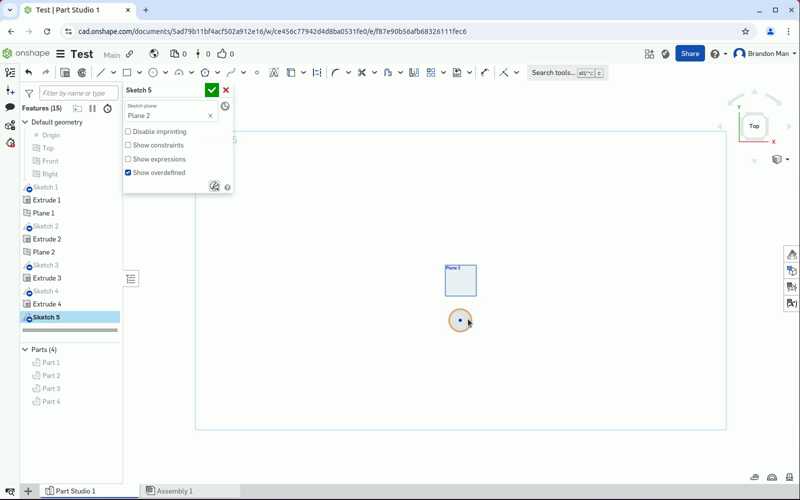
scroll(6)
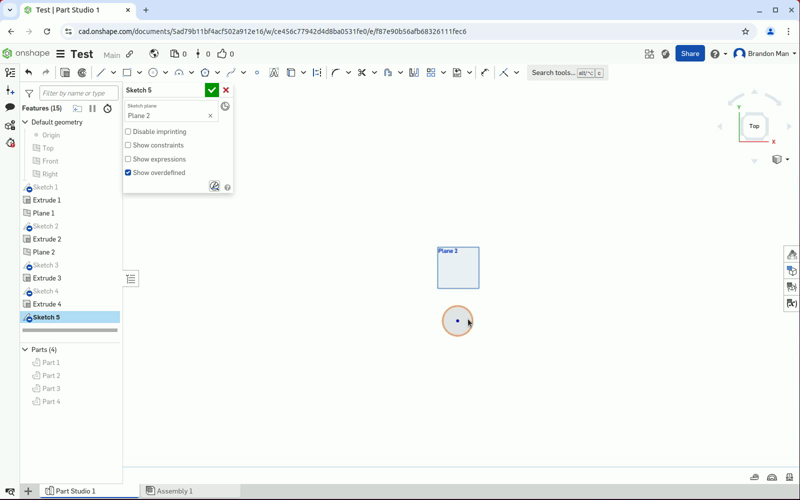
scroll(6)
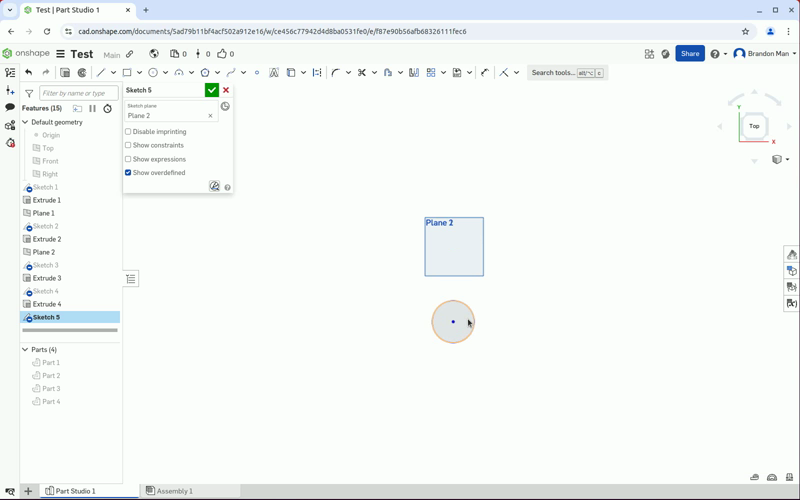
scroll(6)
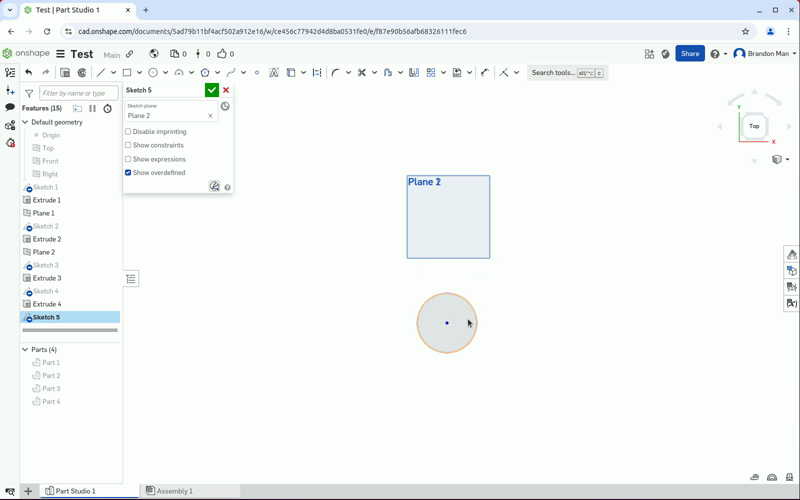
scroll(6)
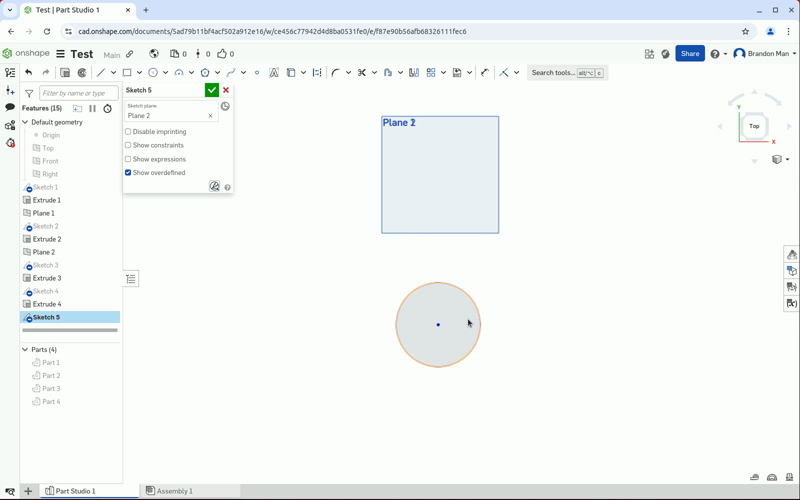
scroll(6)
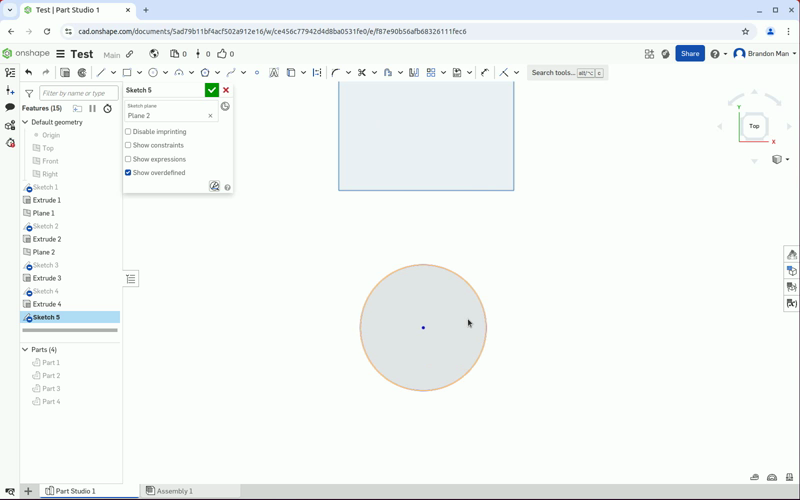
scroll(6)
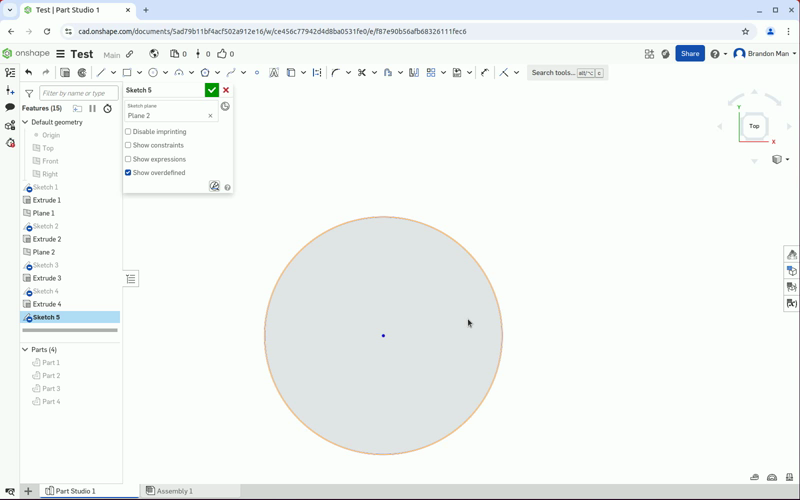
click(468, 318)
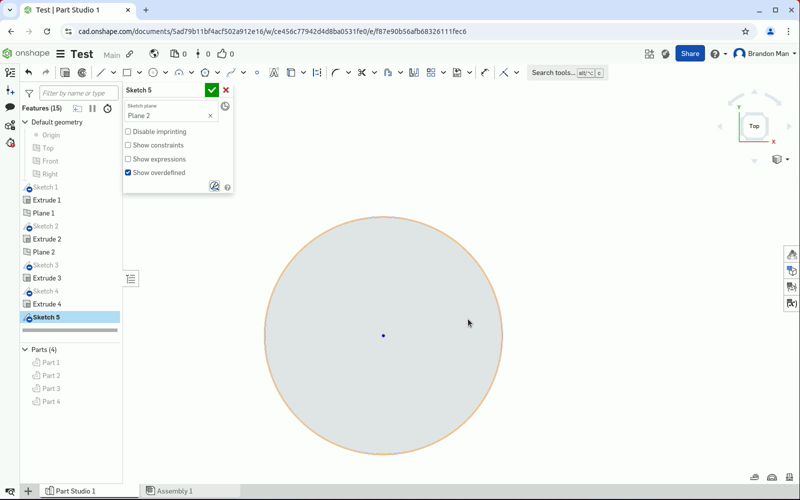
scroll(-6)
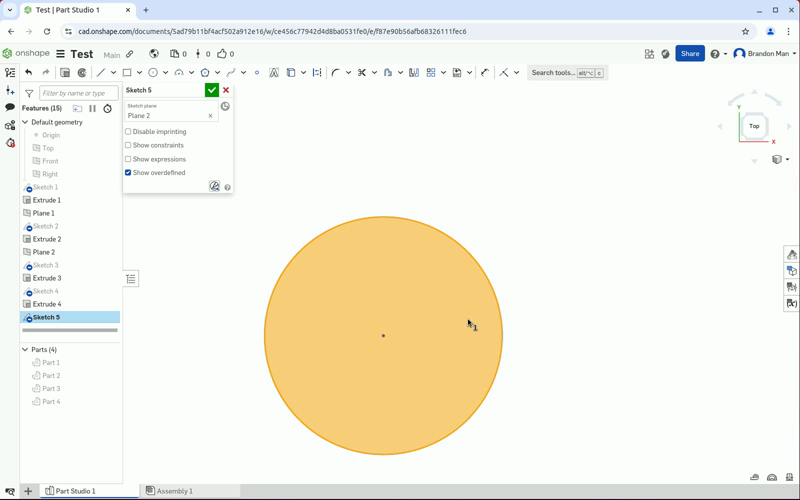
scroll(-6)
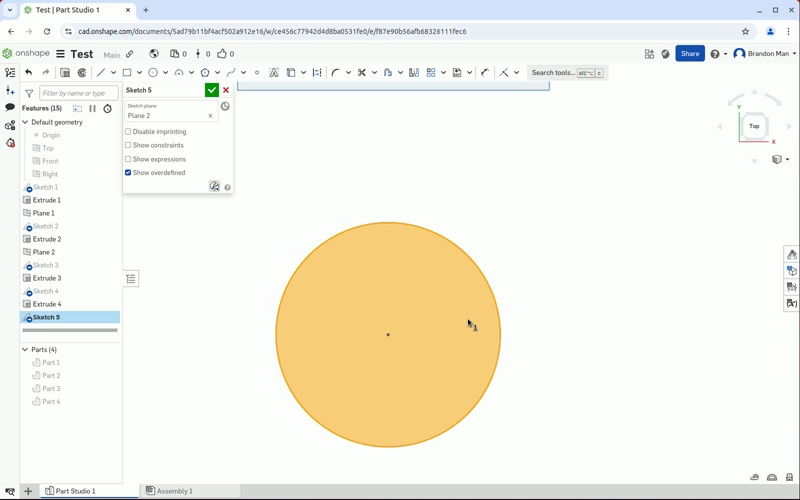
scroll(-6)
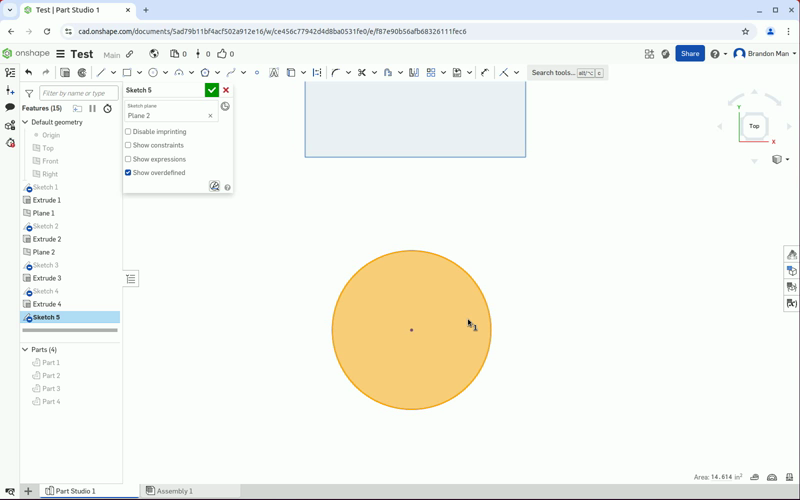
scroll(-6)
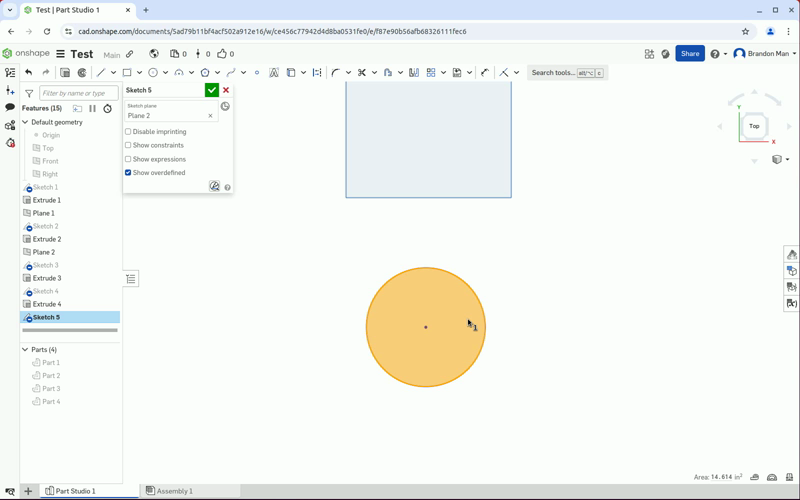
scroll(-6)
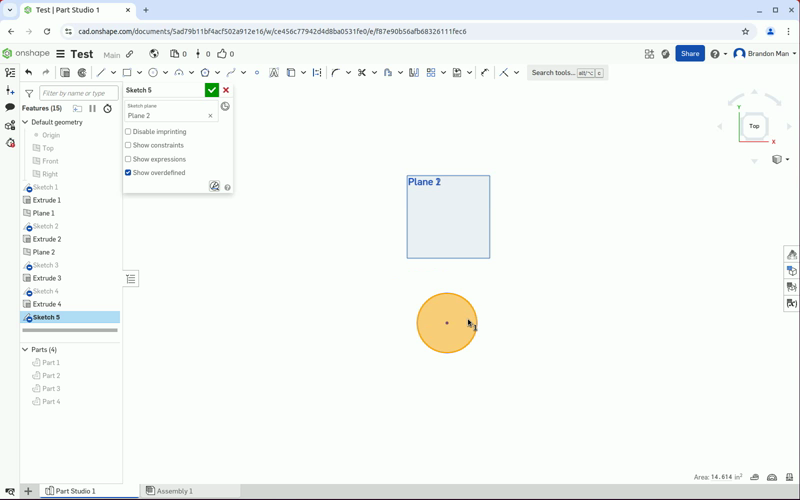
scroll(-6)
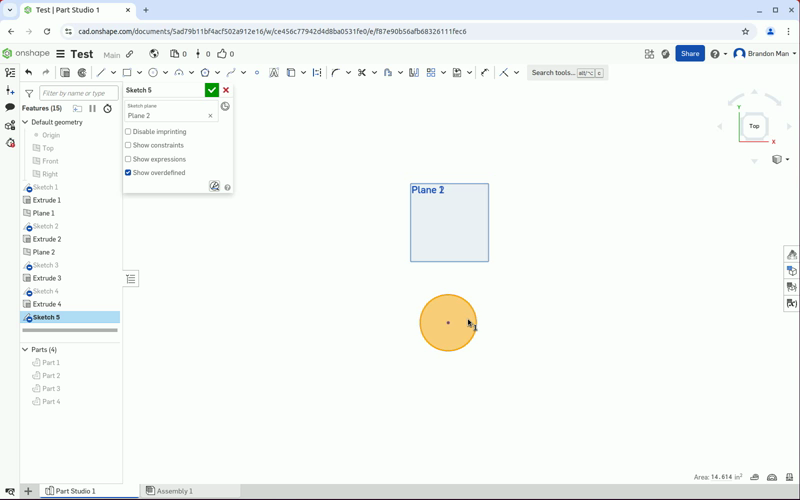
scroll(-6)
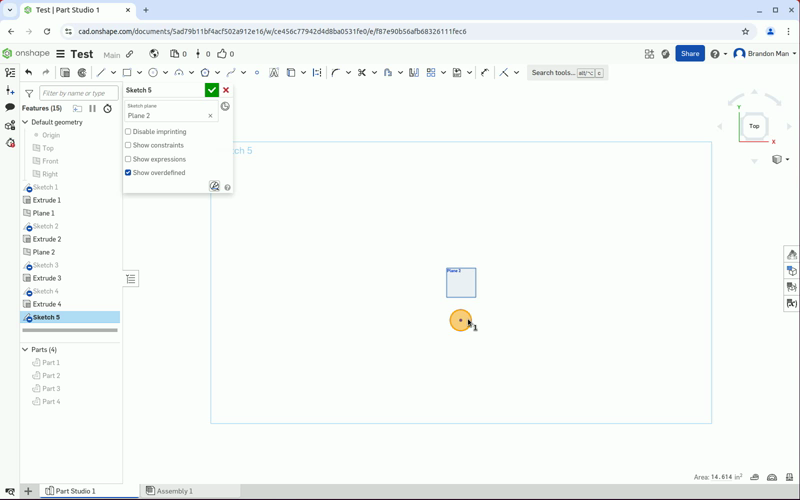
mouse_move(73, 352)
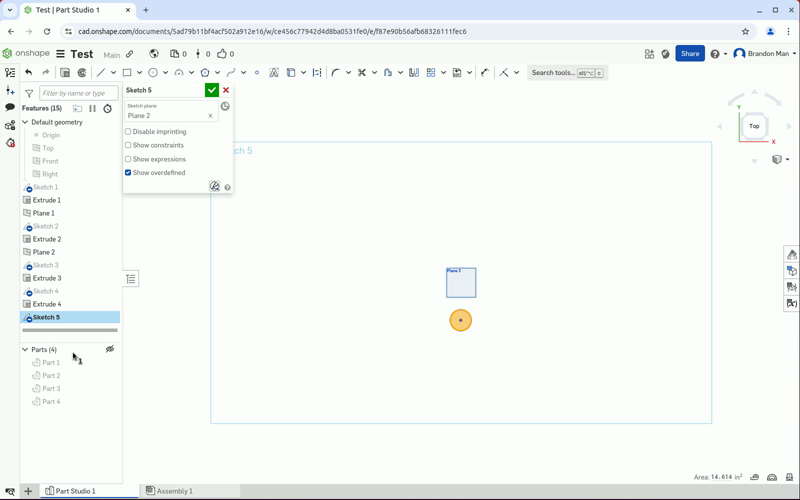
key(shift+y)
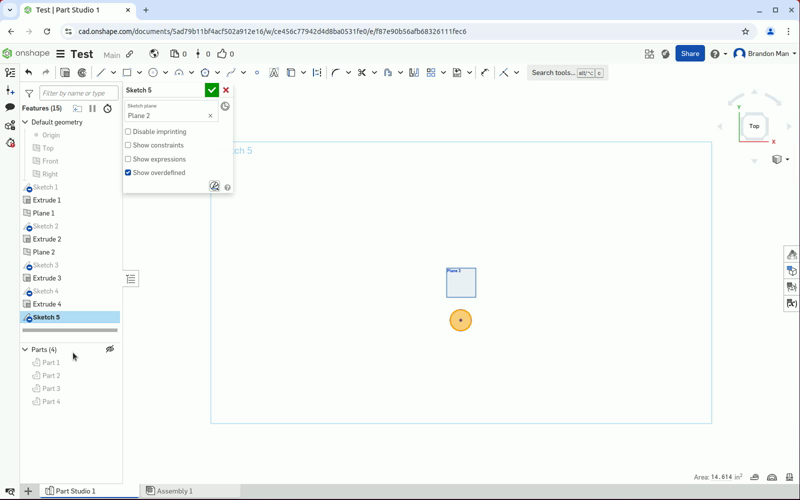
key(shift+e)
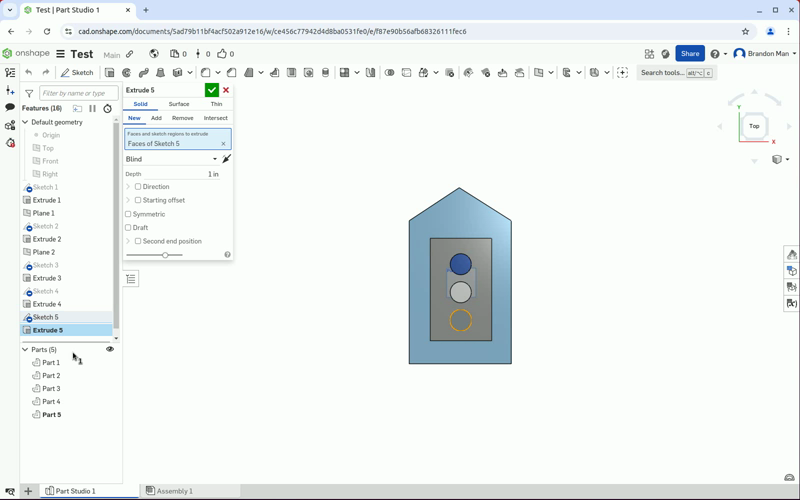
mouse_move(143, 106)
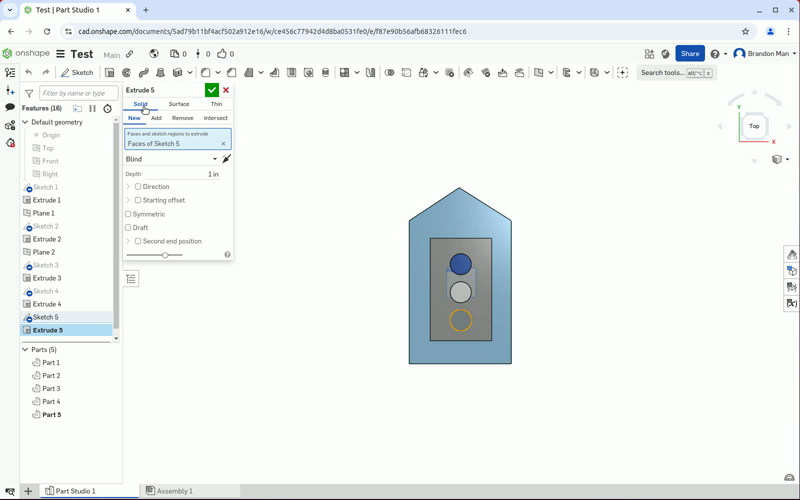
click(143, 106)
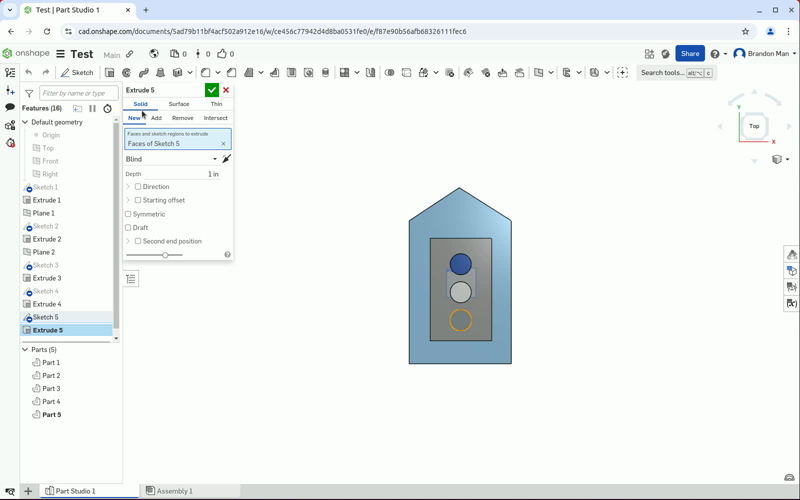
mouse_move(137, 120)
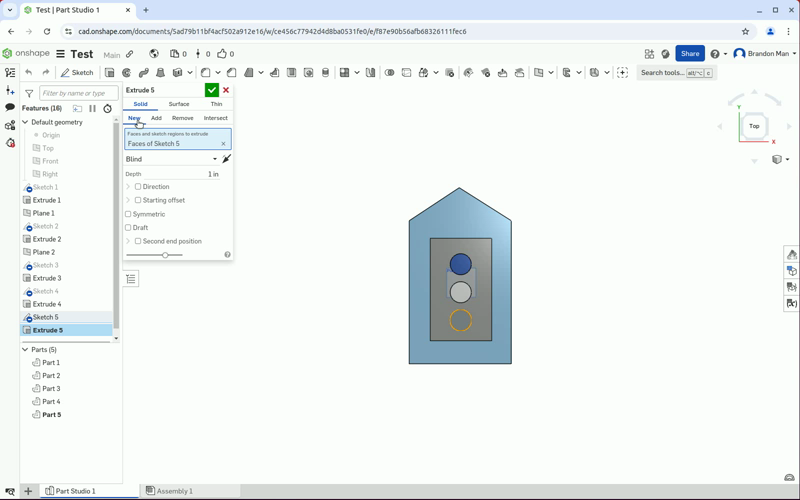
click(137, 120)
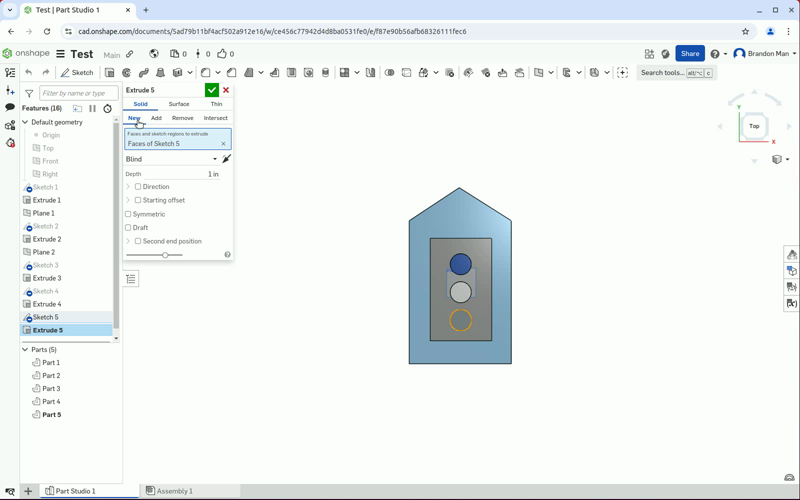
key(tab, 4)
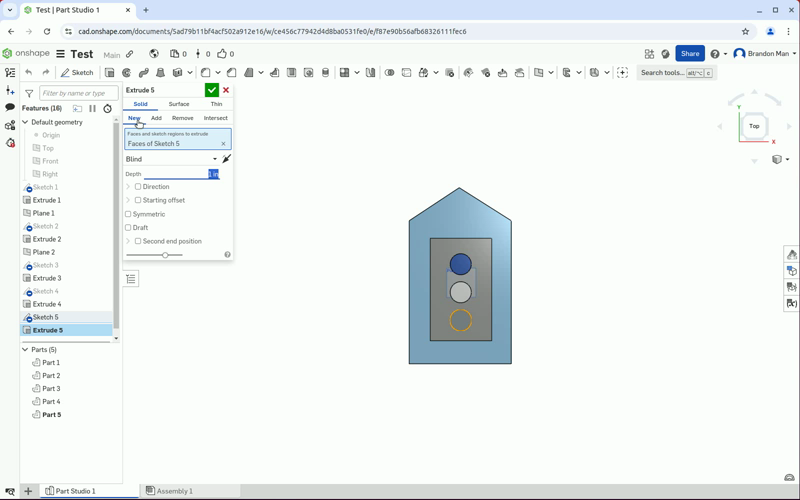
text(8.425)
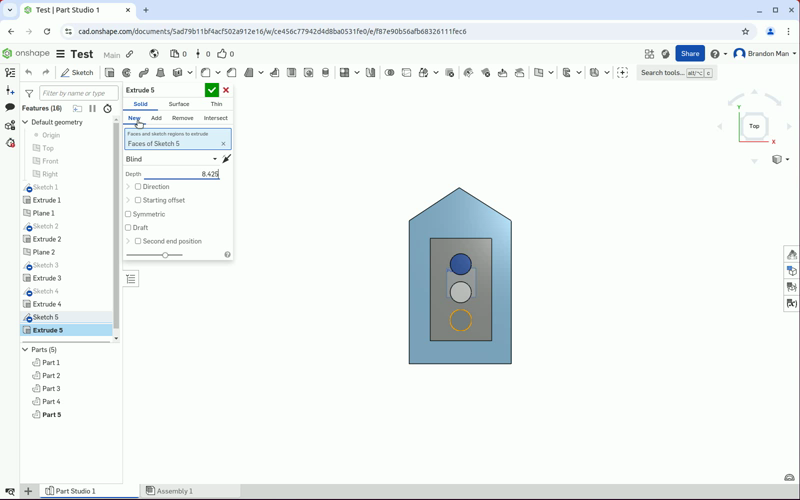
key(enter)
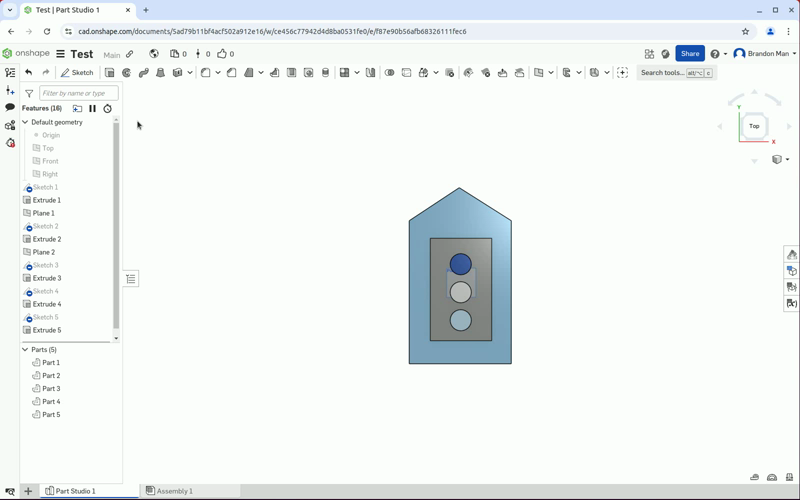
key(shift+h)
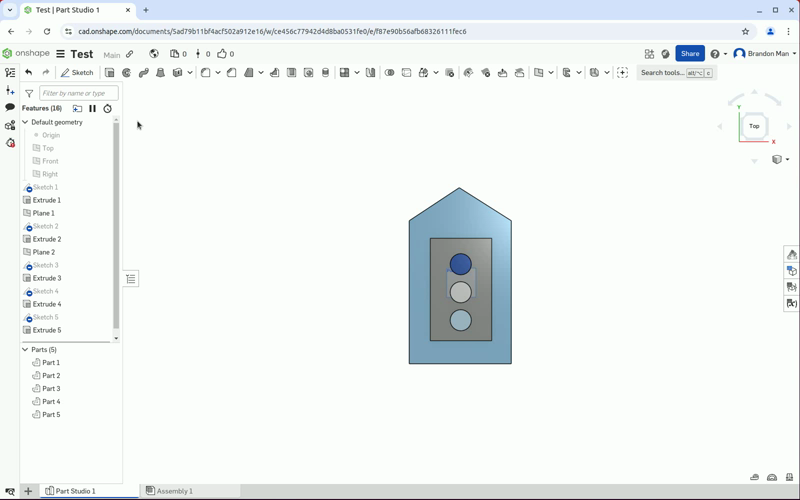
key(shift+h)
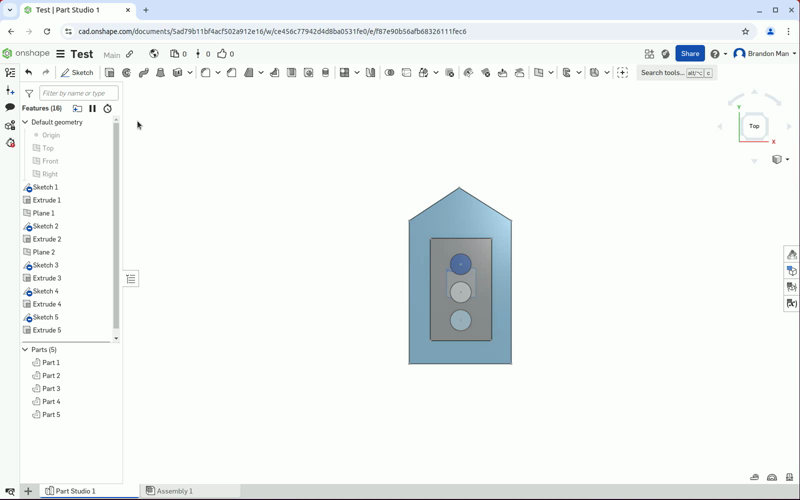
key(shift+7)
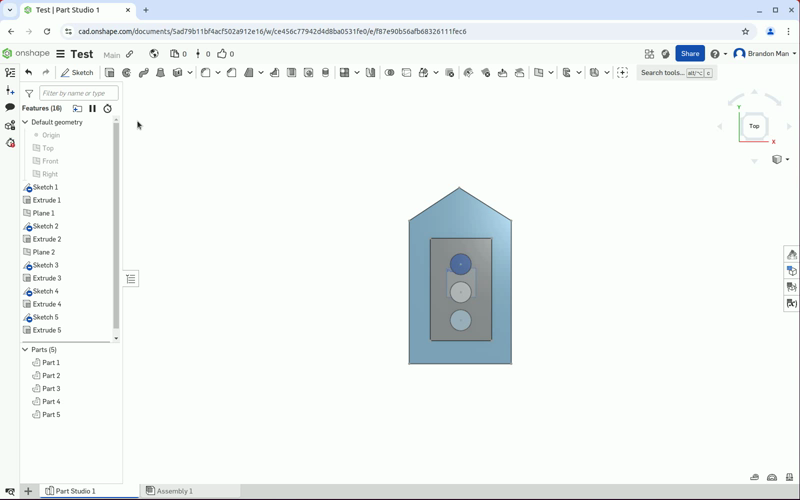
key(up, 3)
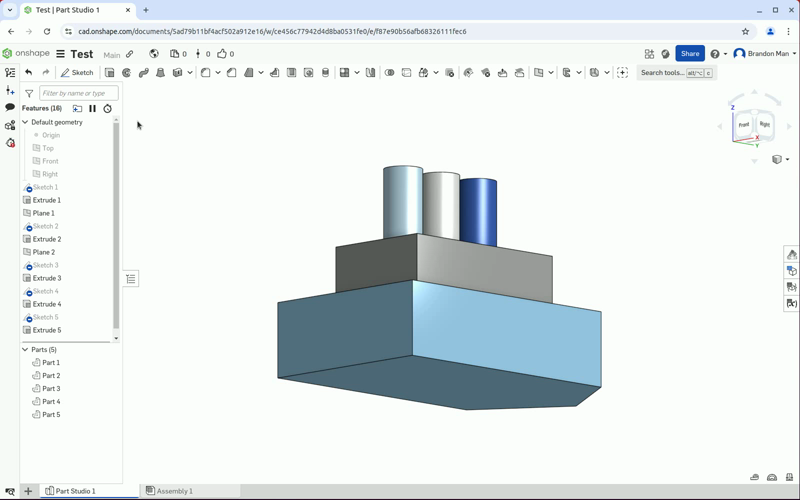
key(left, 3)
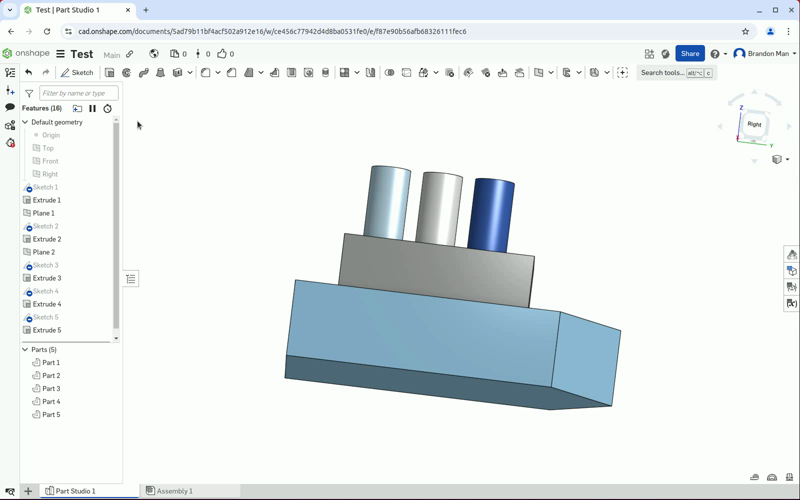
key(right, 3)
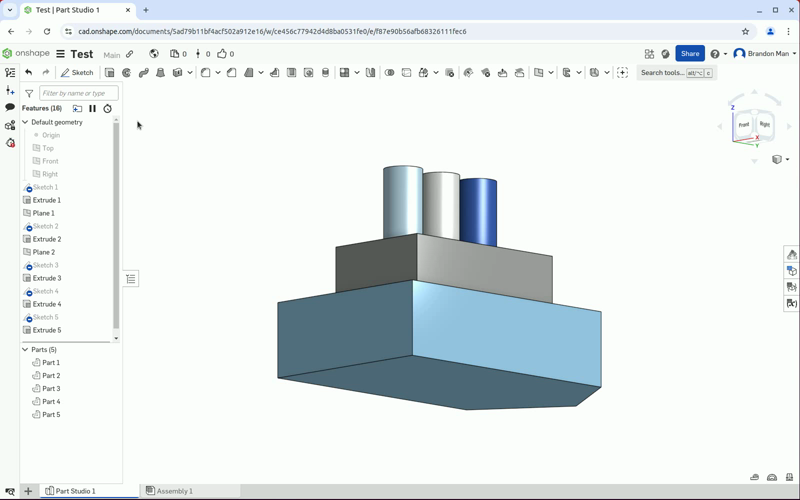
key(down, 3)
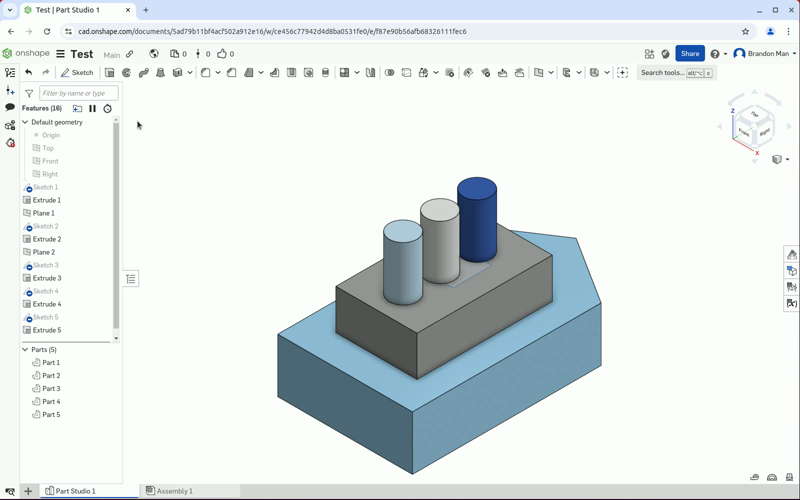
mouse_move(69, 189)
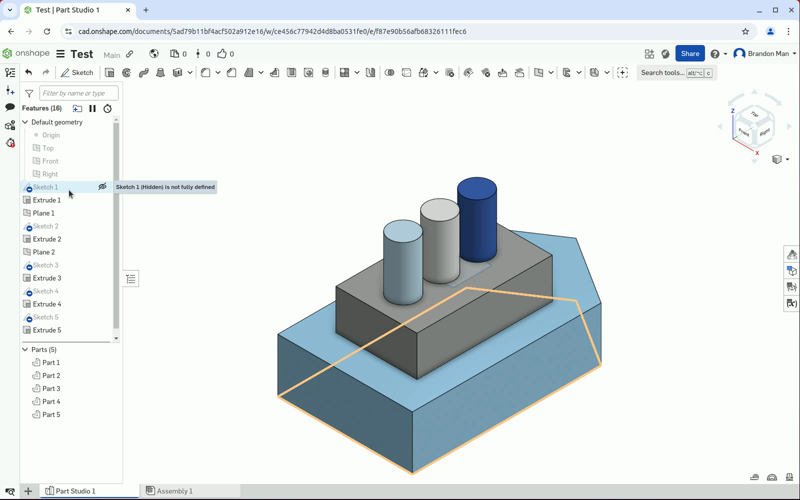
click(69, 189)